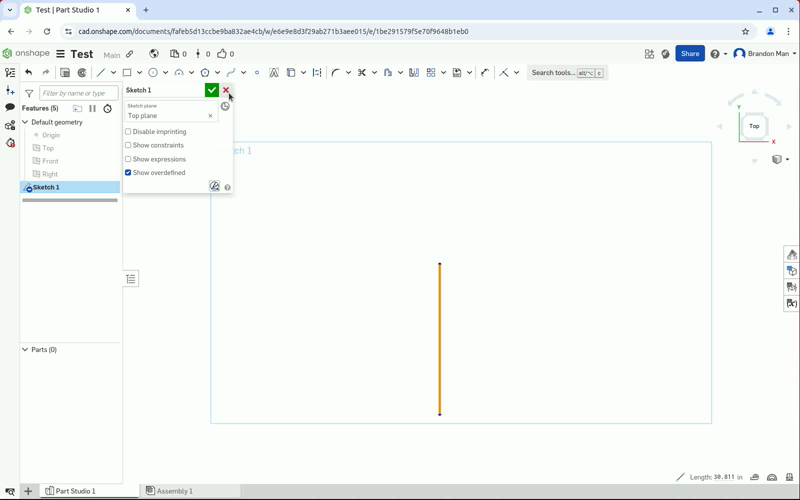
key(shift+h)
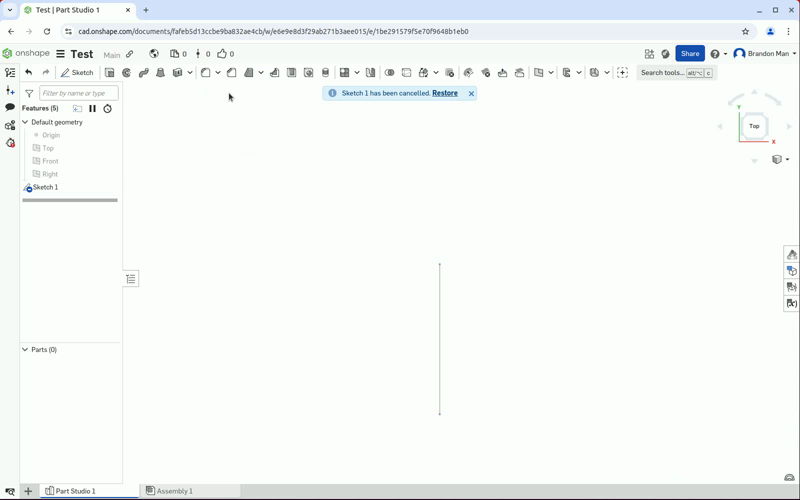
key(shift+s)
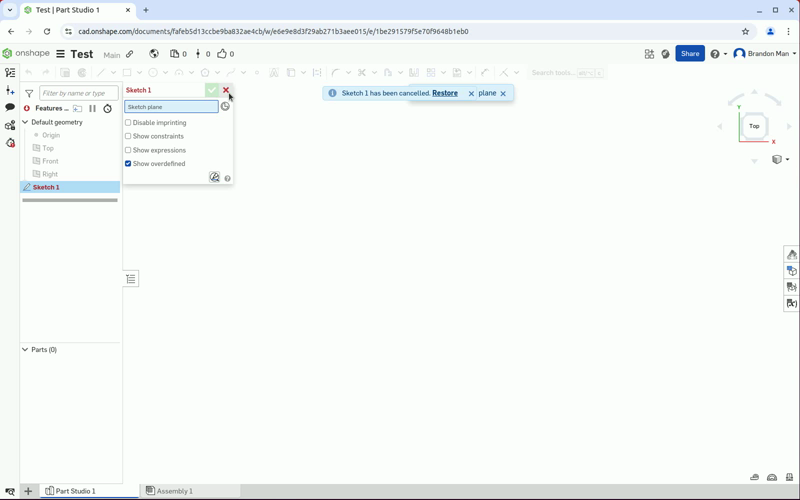
mouse_move(73, 150)
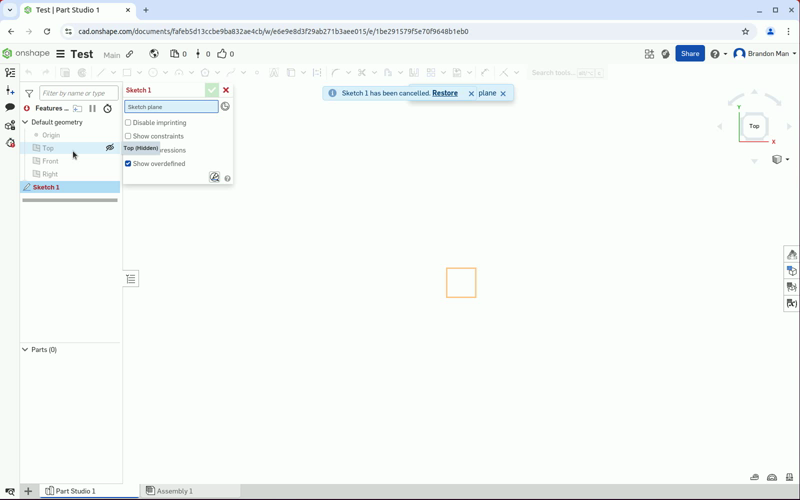
click(73, 150)
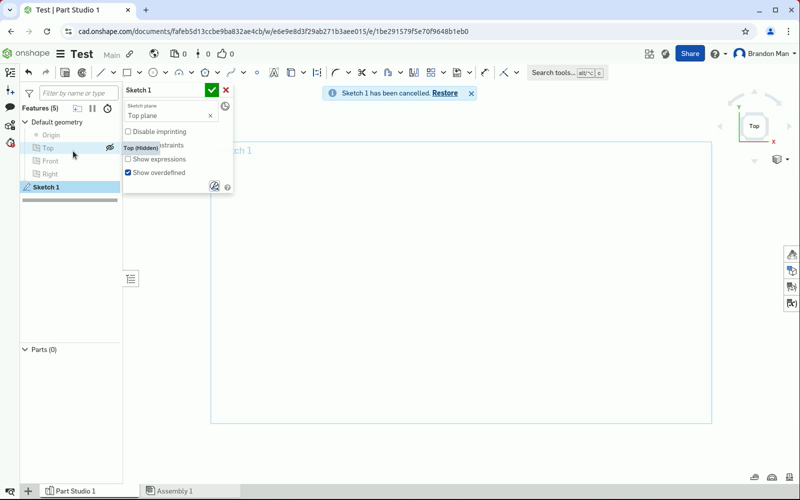
mouse_move(73, 352)
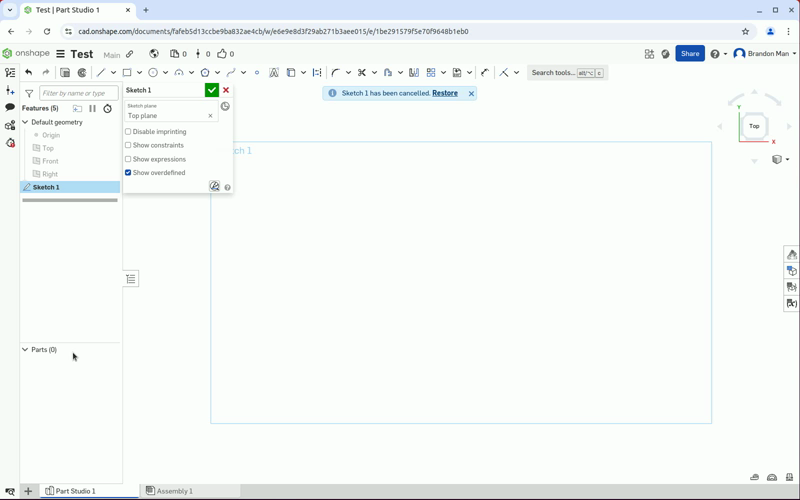
key(y)
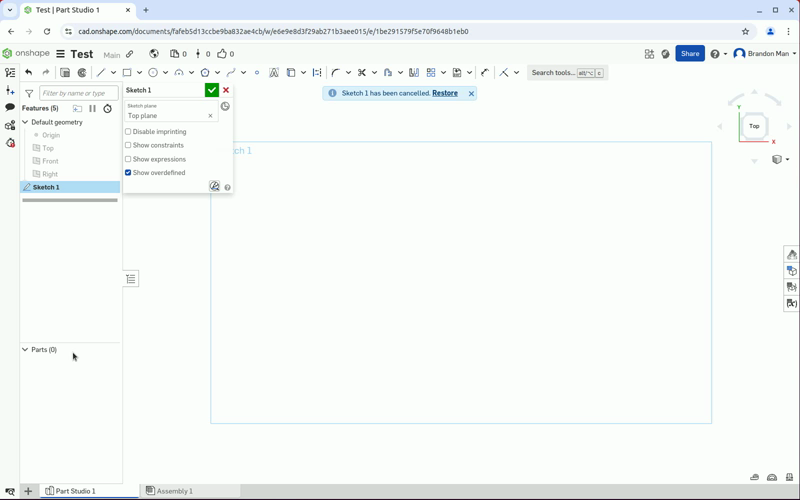
key(l)
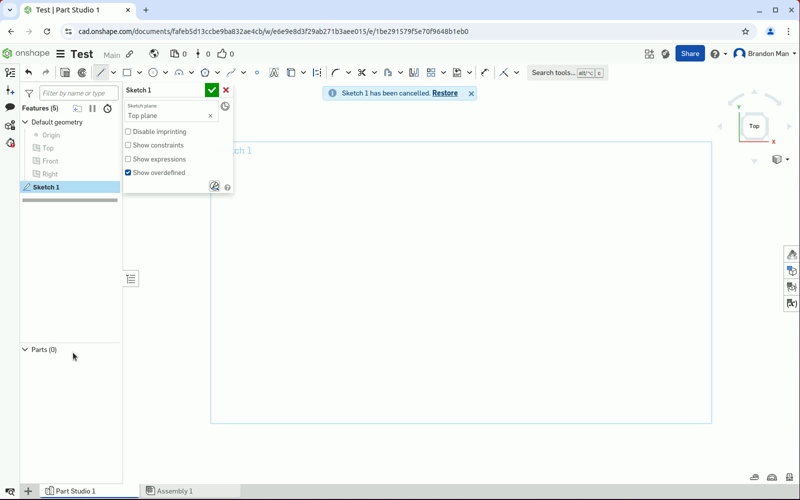
key_down(shift)
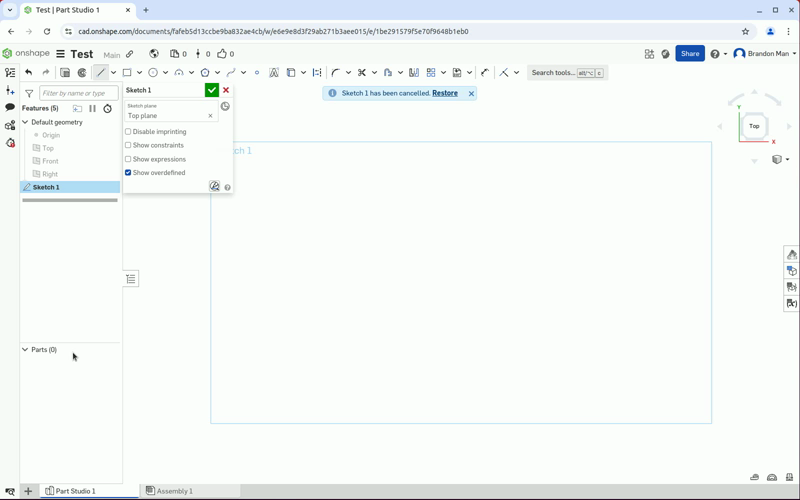
mouse_move(423, 282)
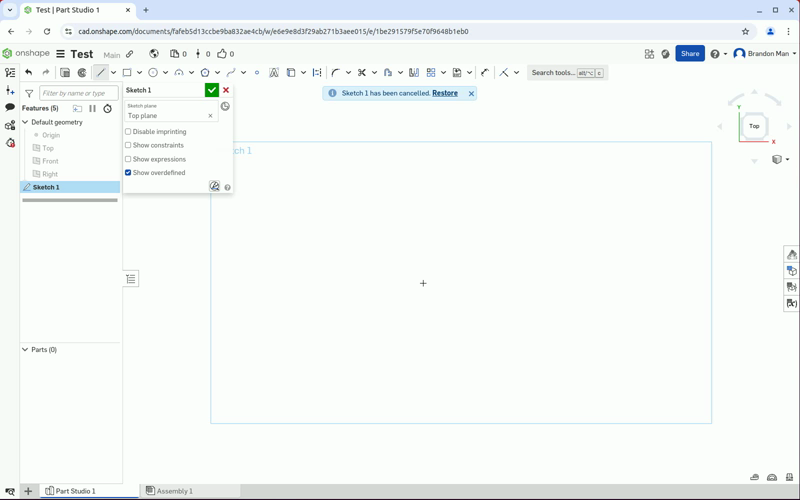
click(423, 282)
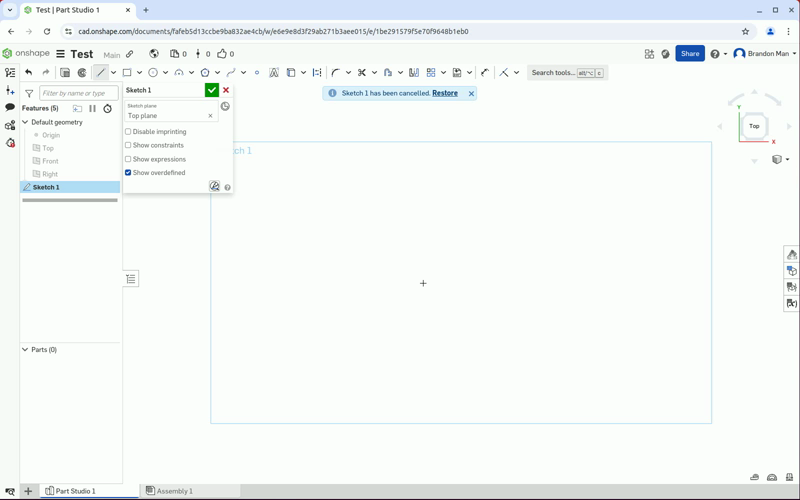
key_up(shift)
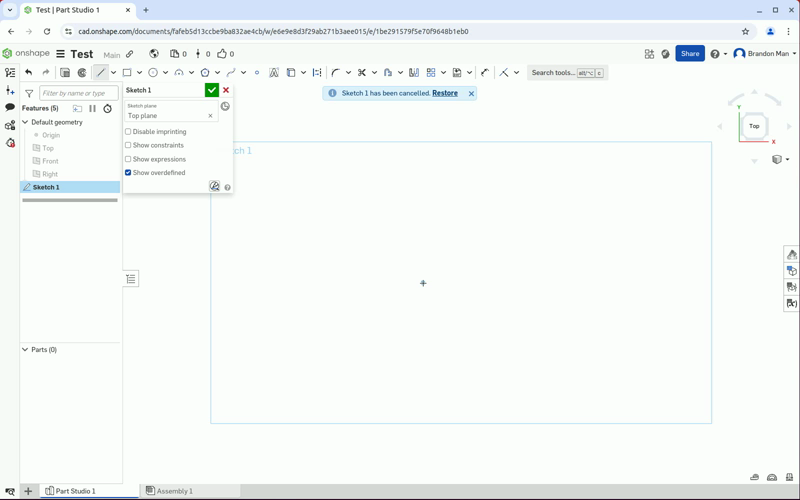
key_down(shift)
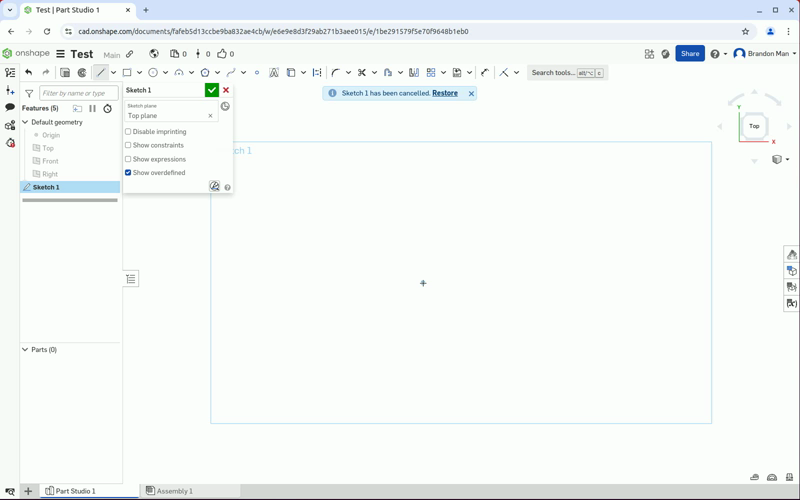
mouse_move(453, 282)
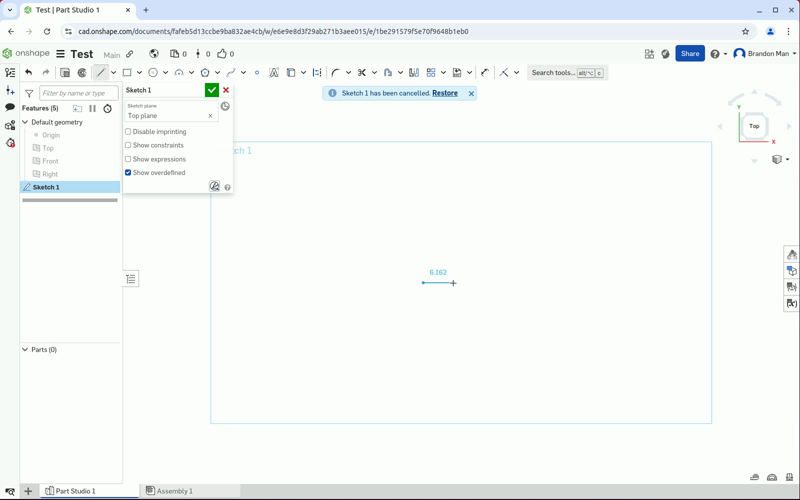
mouse_move(461, 282)
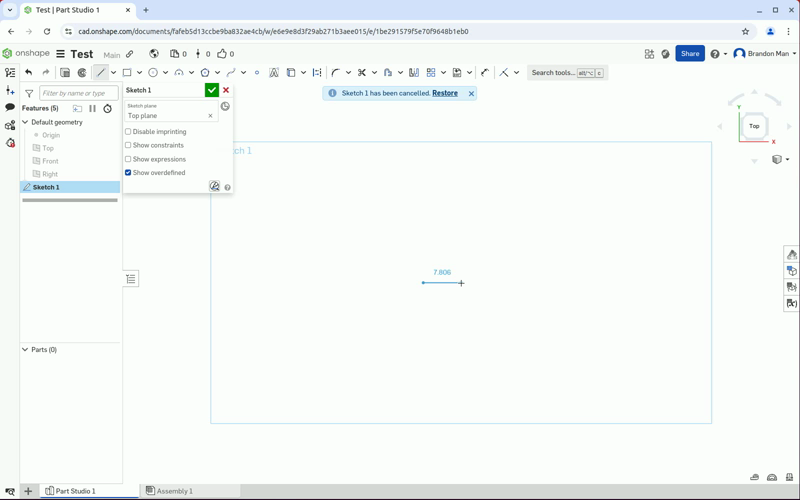
click(461, 282)
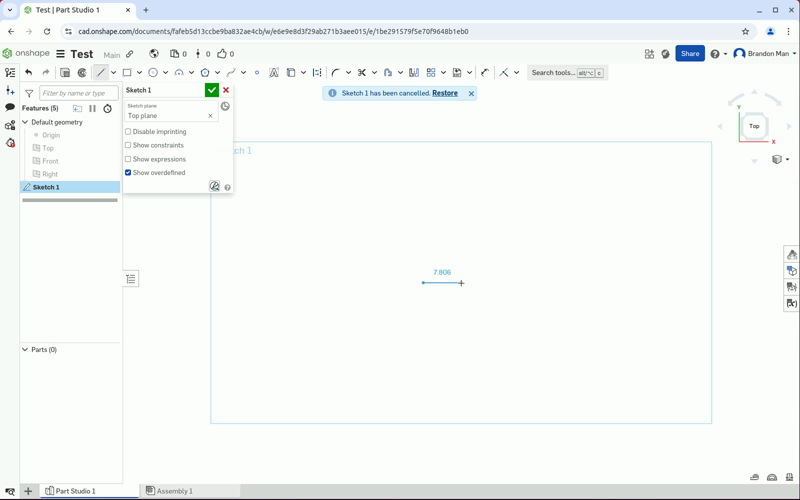
key_up(shift)
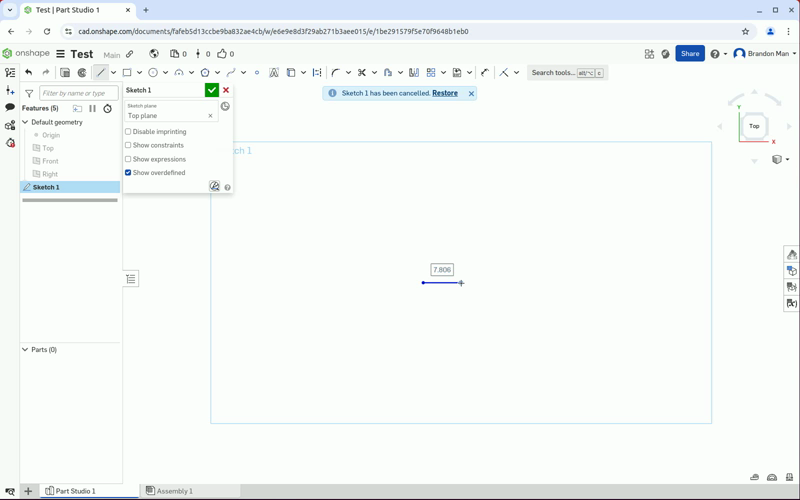
key_down(shift)
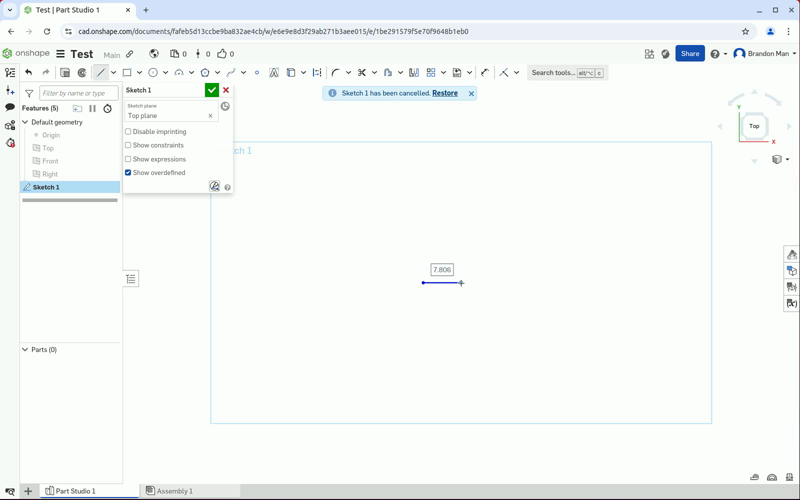
mouse_move(491, 282)
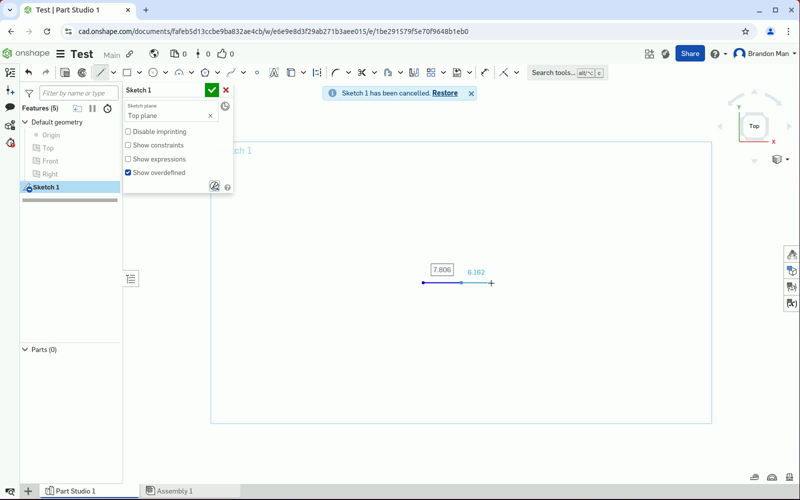
mouse_move(461, 245)
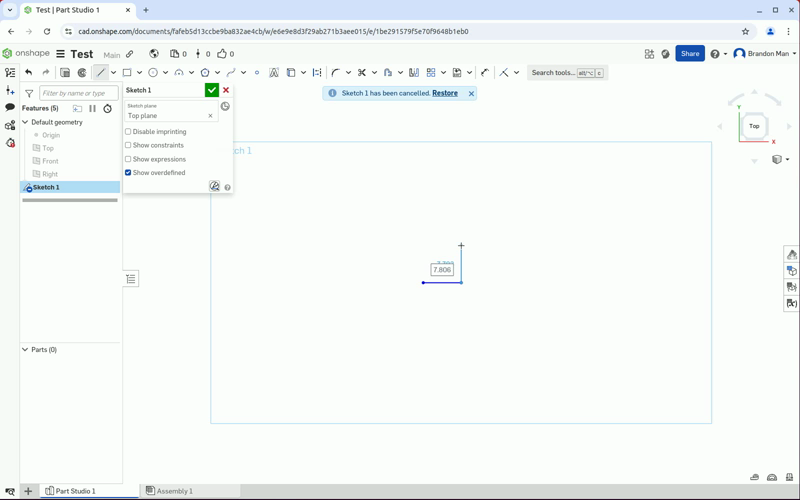
click(461, 245)
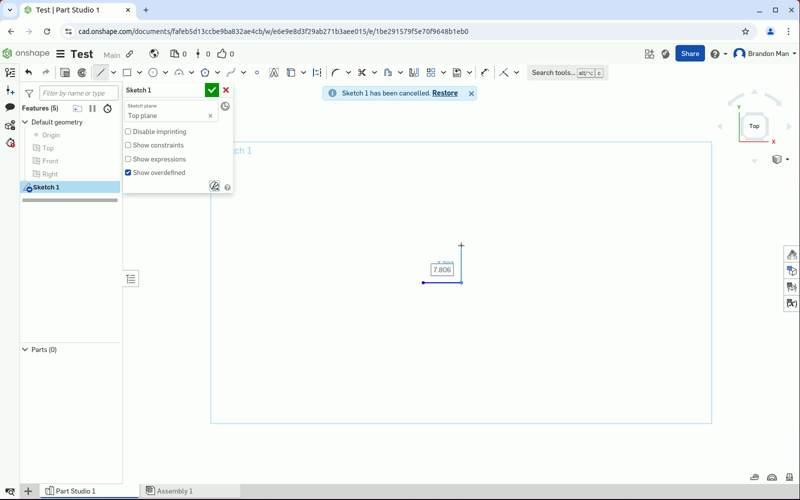
key_up(shift)
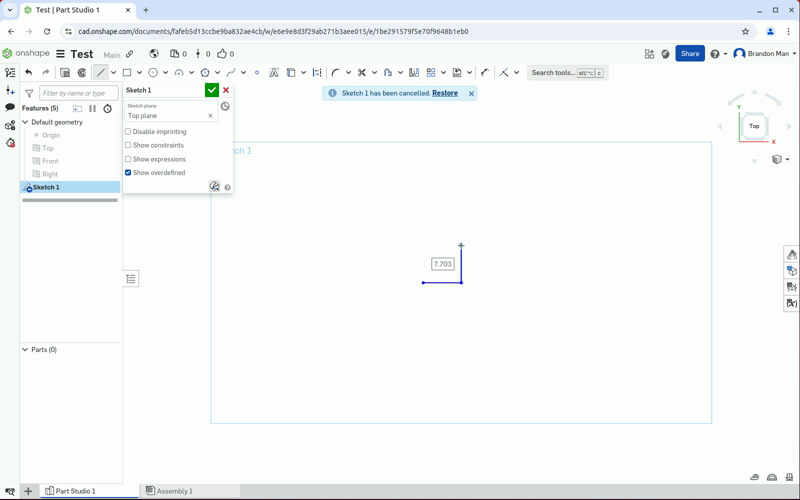
key_down(shift)
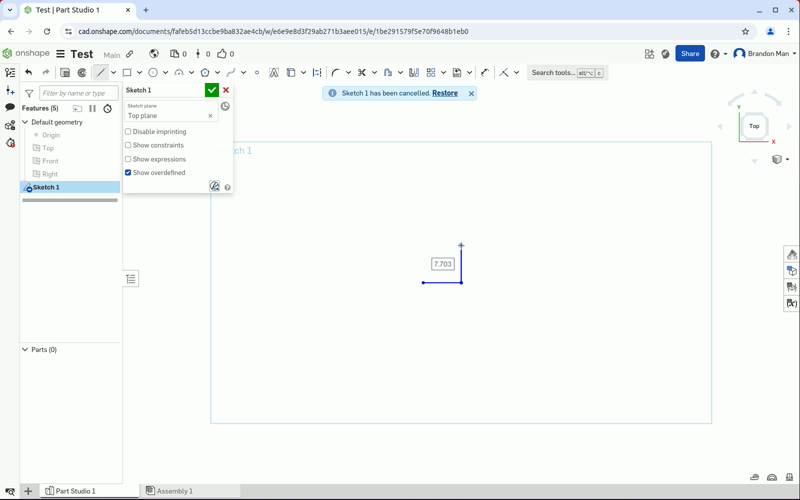
mouse_move(535, 245)
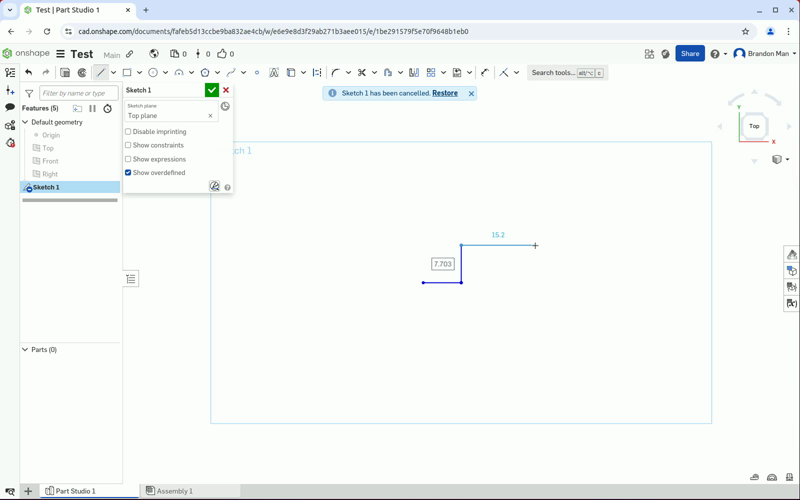
click(535, 245)
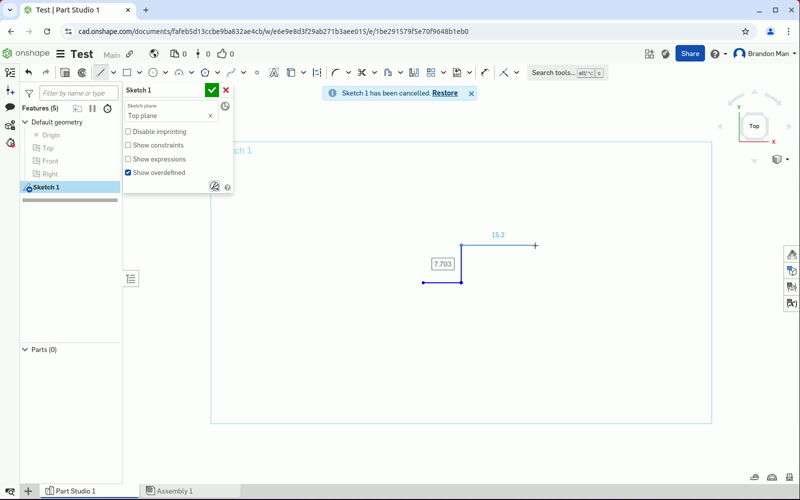
key_up(shift)
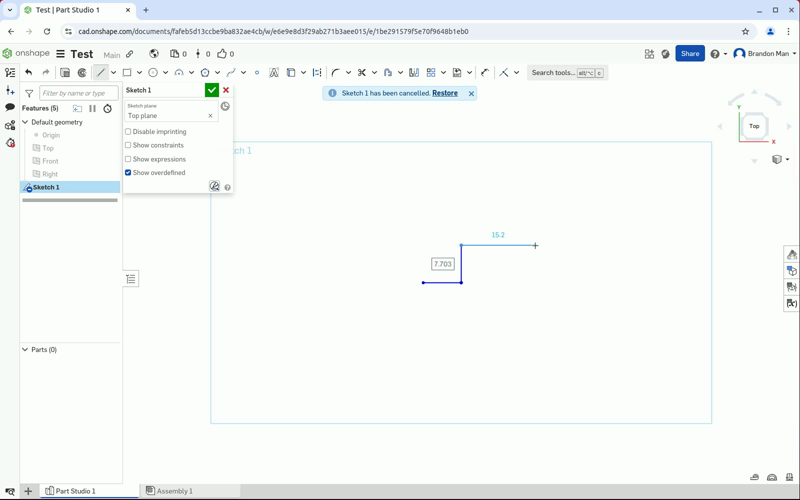
key_down(shift)
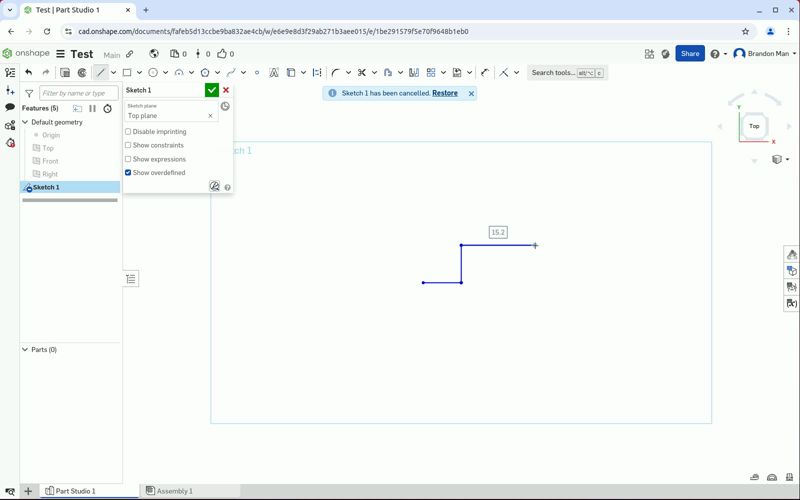
mouse_move(565, 245)
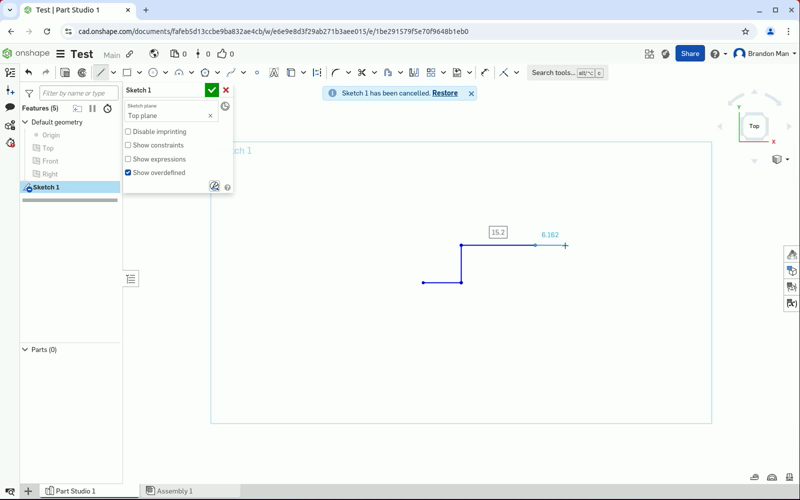
mouse_move(535, 282)
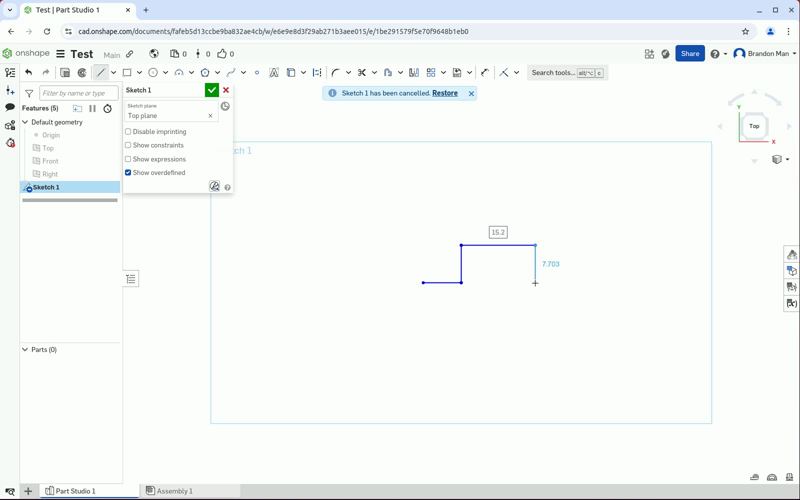
click(535, 282)
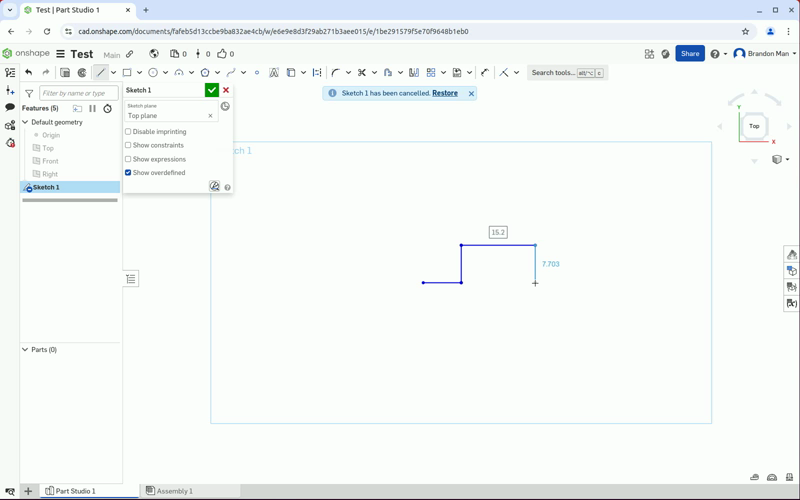
key_up(shift)
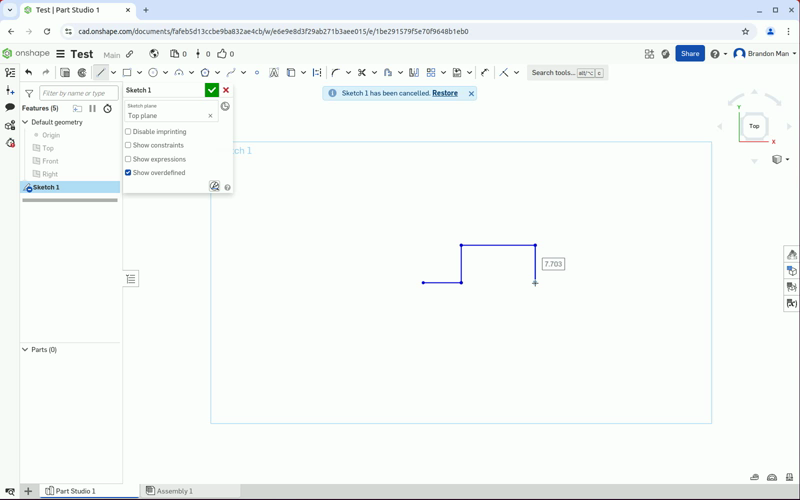
key_down(shift)
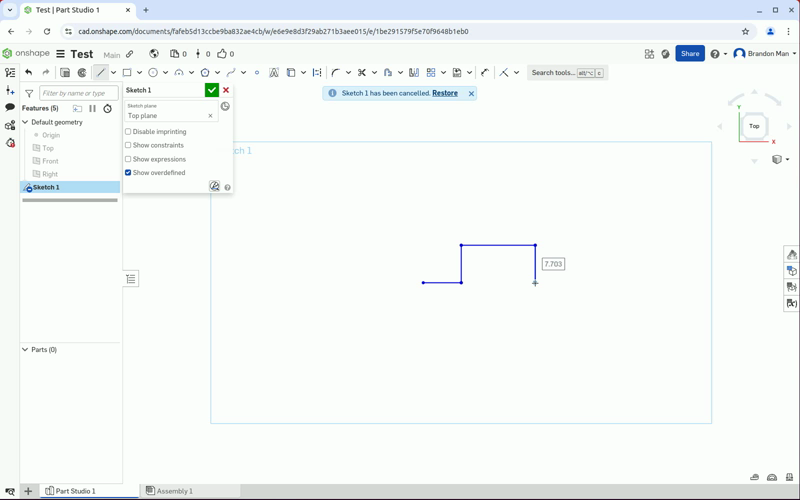
mouse_move(565, 282)
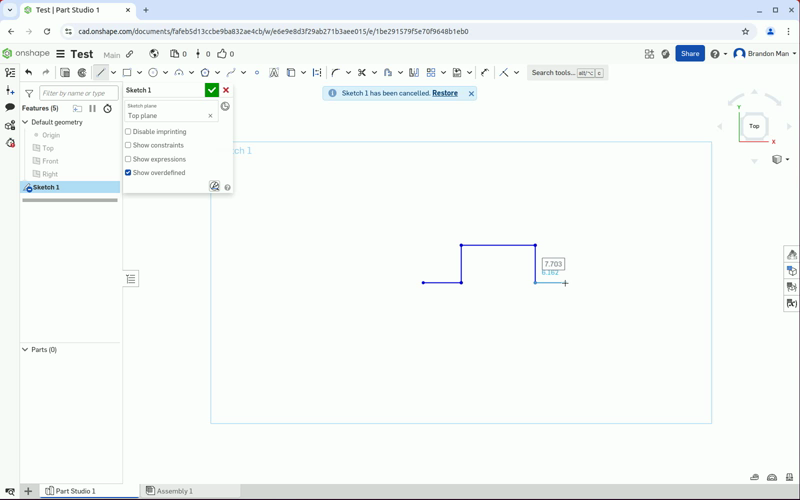
mouse_move(573, 282)
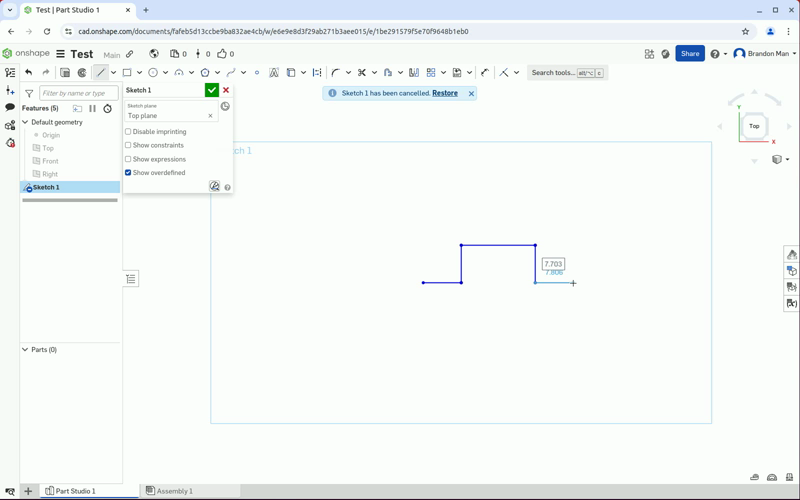
click(573, 282)
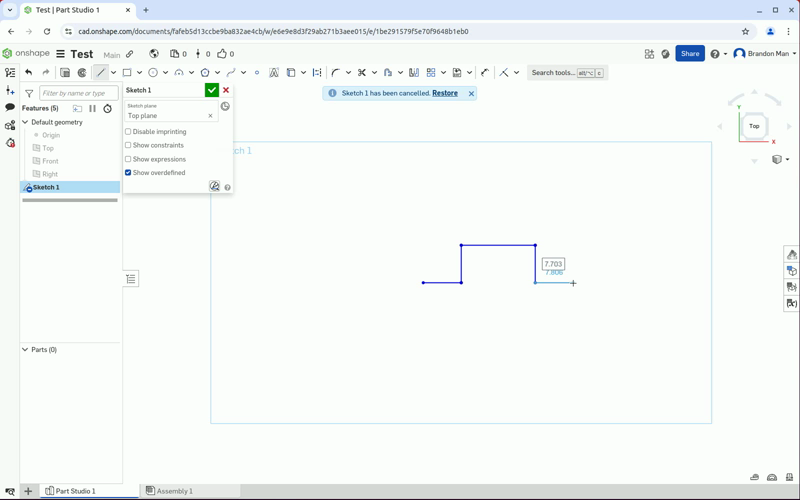
key_up(shift)
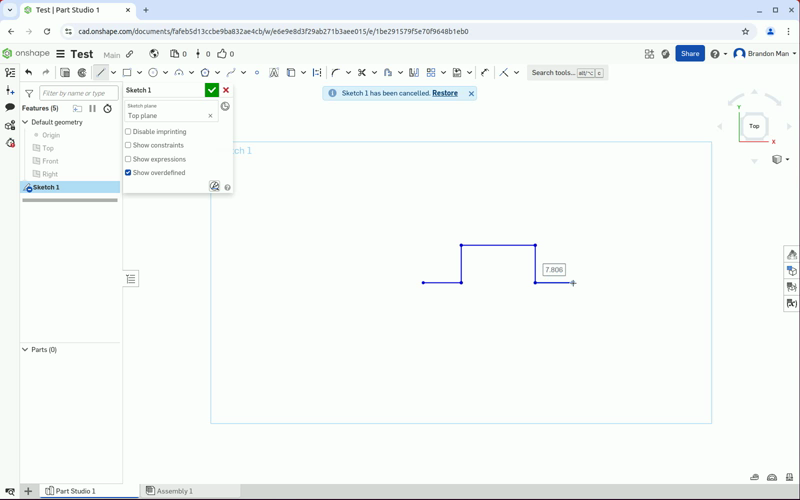
key_down(shift)
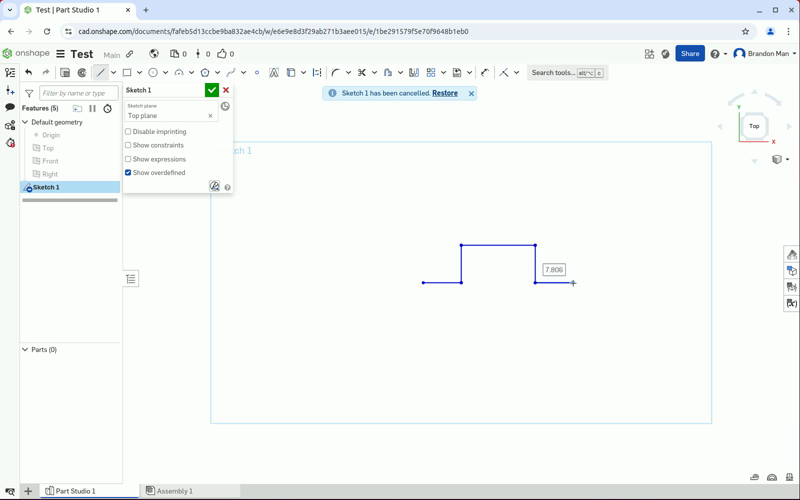
mouse_move(573, 207)
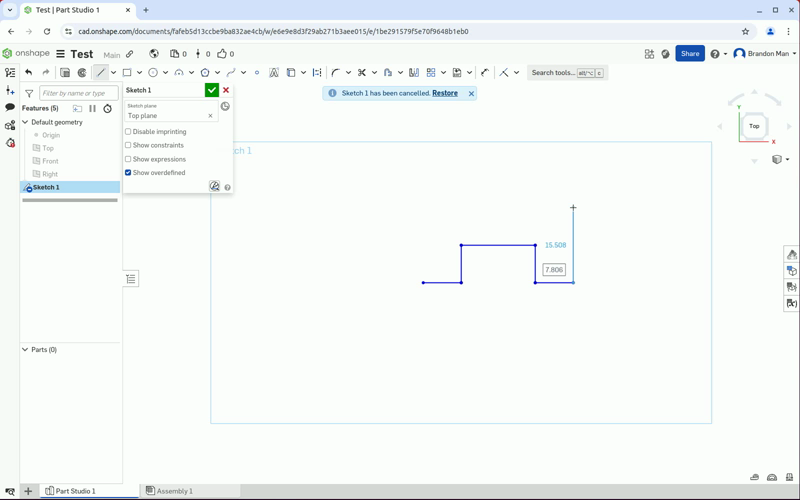
click(573, 207)
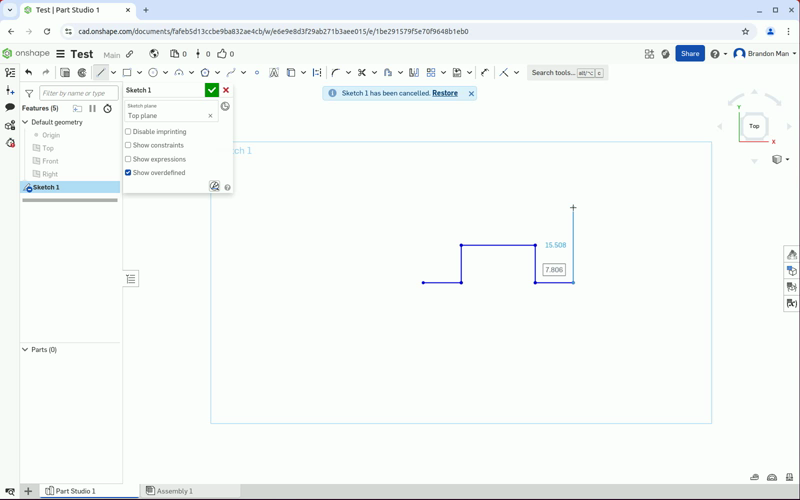
key_up(shift)
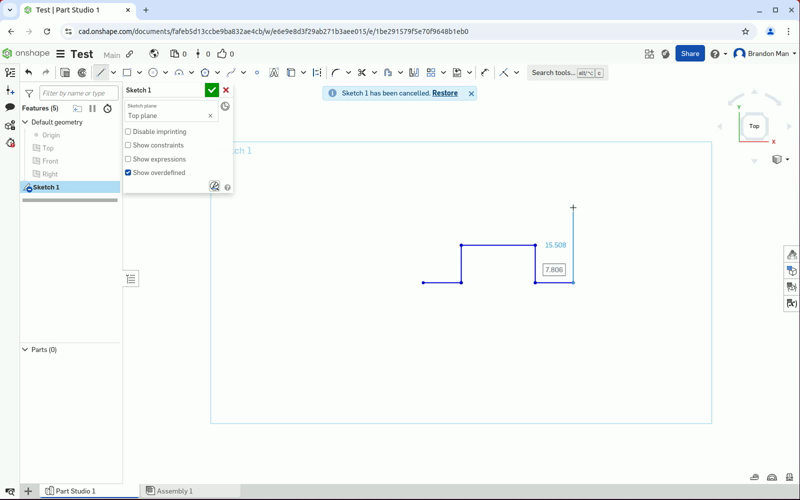
key_down(shift)
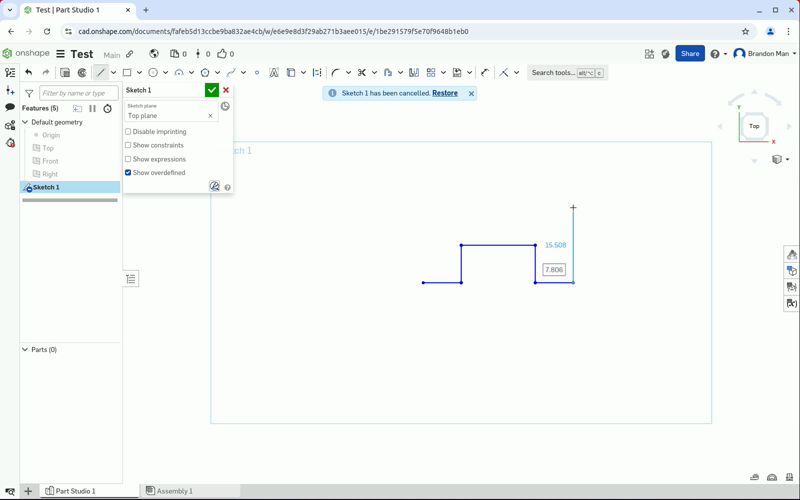
mouse_move(423, 207)
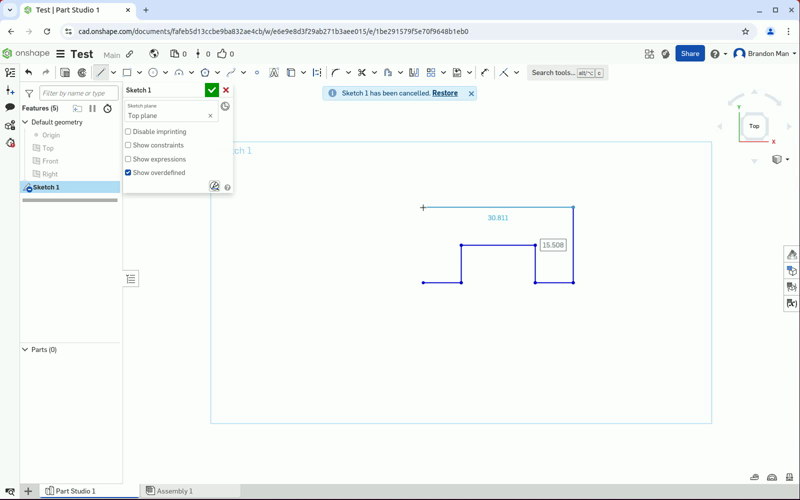
click(423, 207)
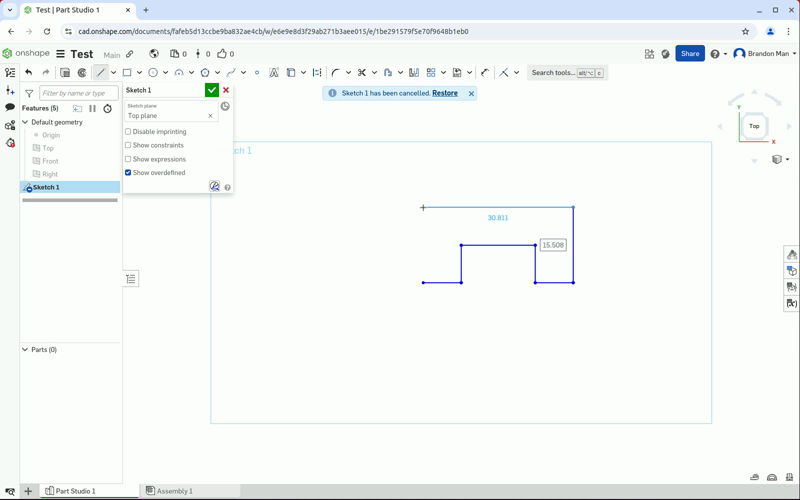
key_up(shift)
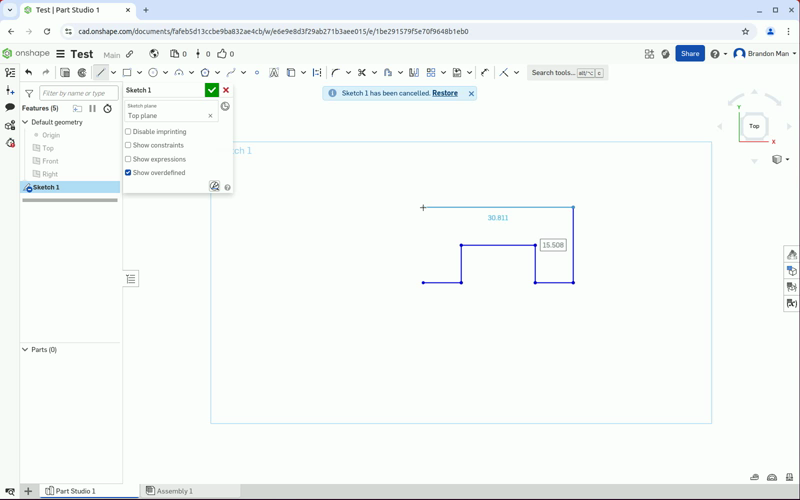
key_down(shift)
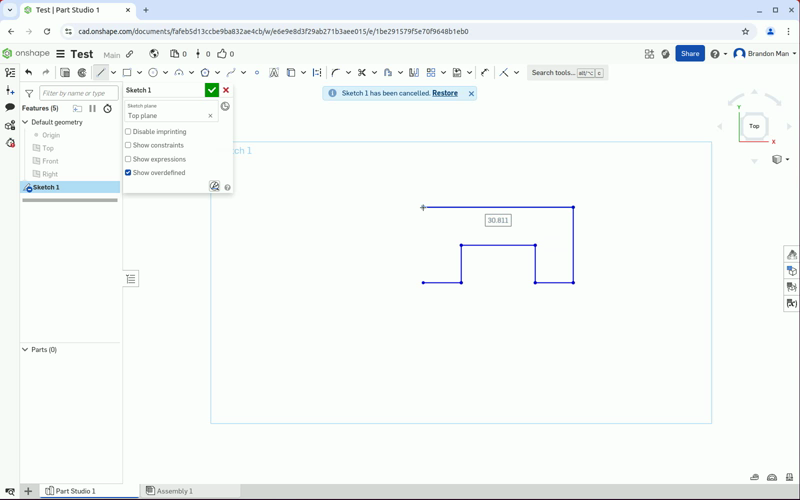
mouse_move(423, 282)
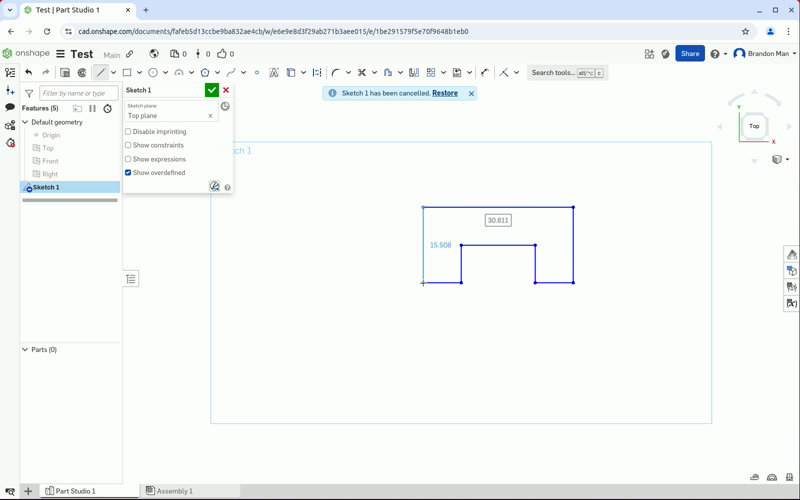
key_up(shift)
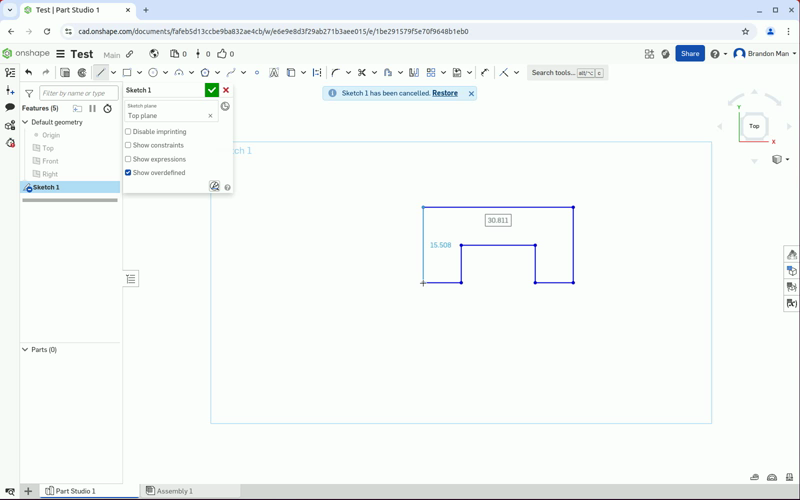
click(423, 282)
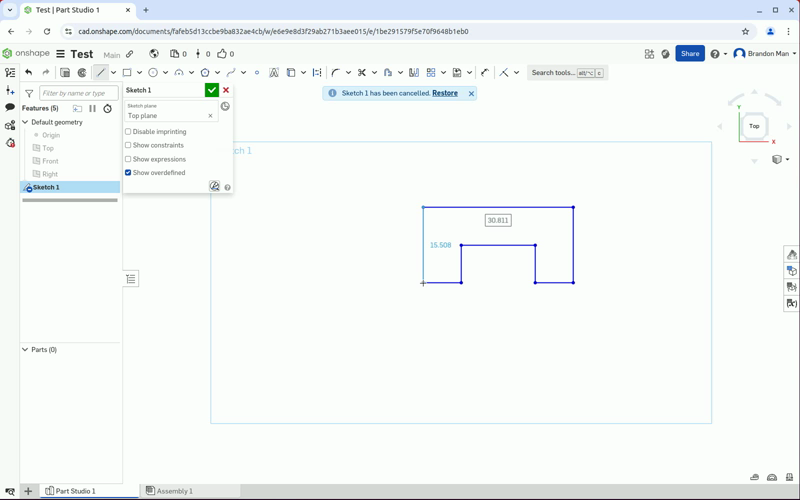
key(esc)
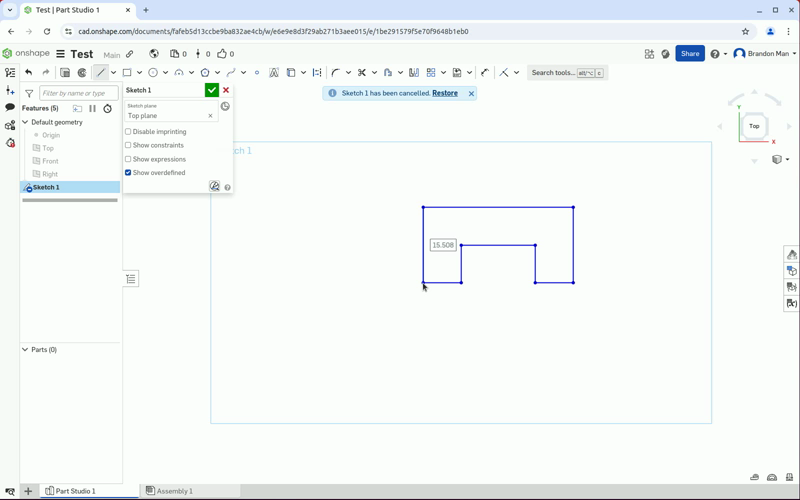
mouse_move(505, 224)
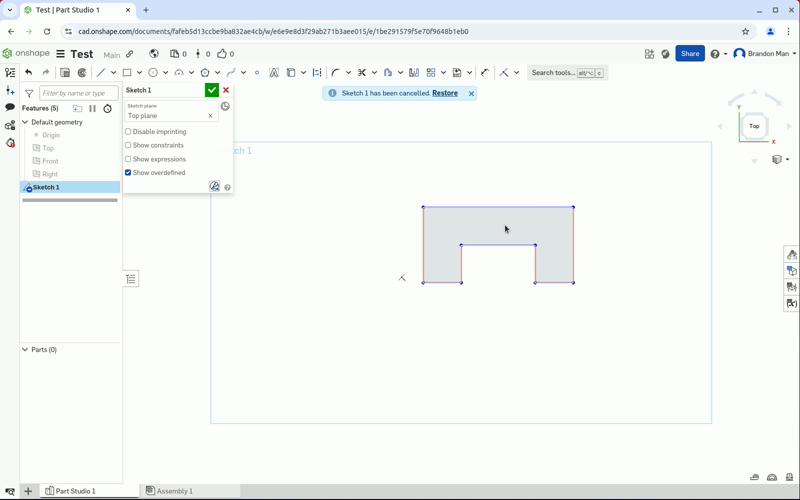
click(505, 224)
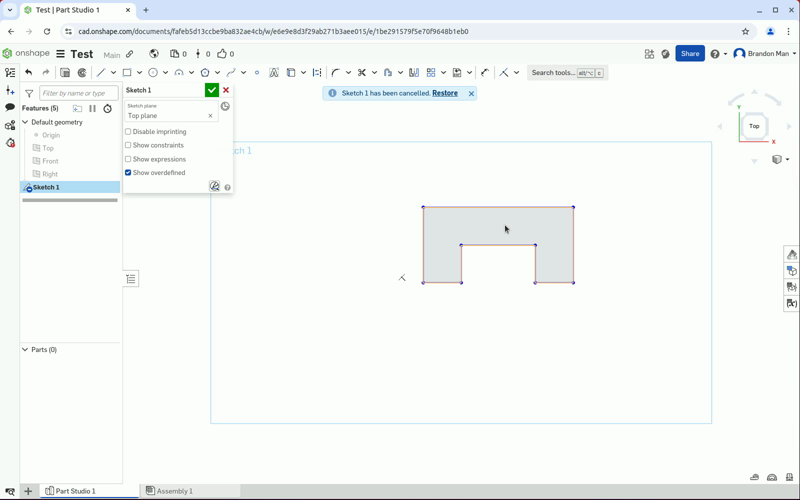
mouse_move(73, 352)
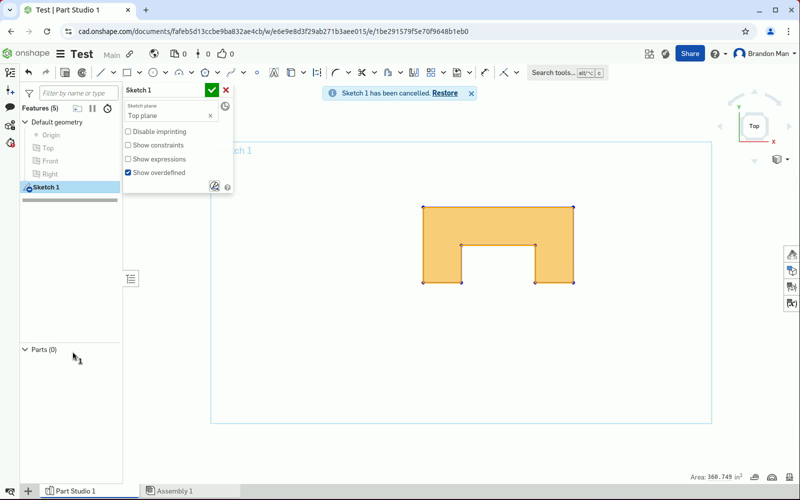
key(shift+y)
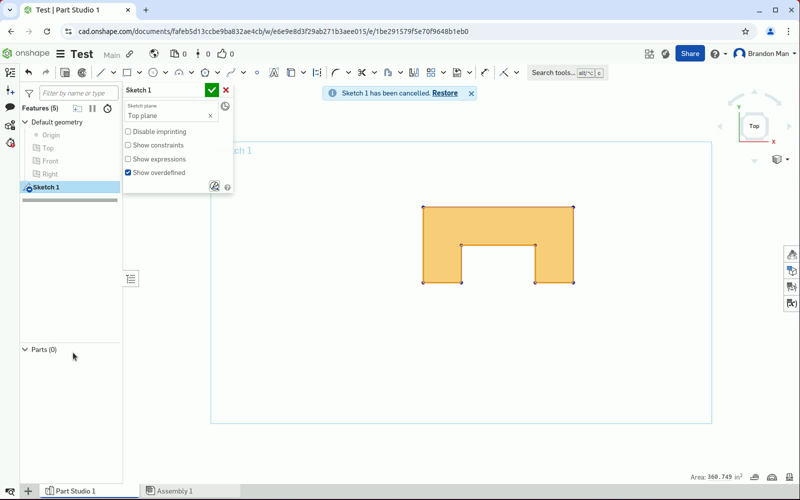
key(shift+e)
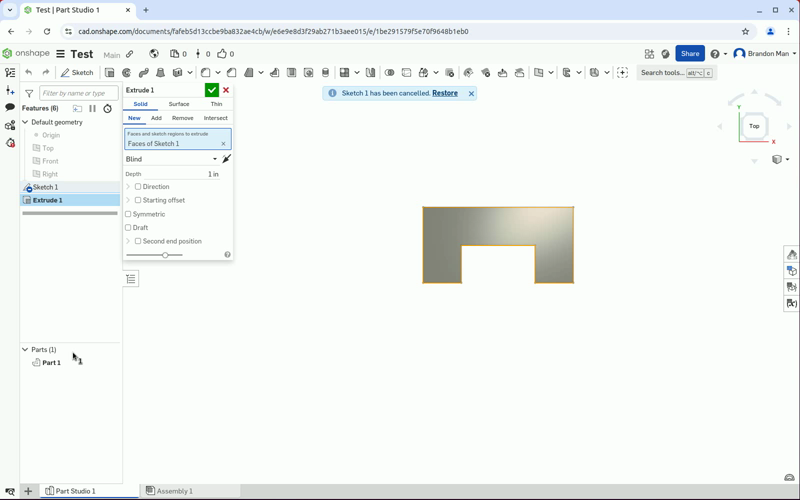
mouse_move(143, 106)
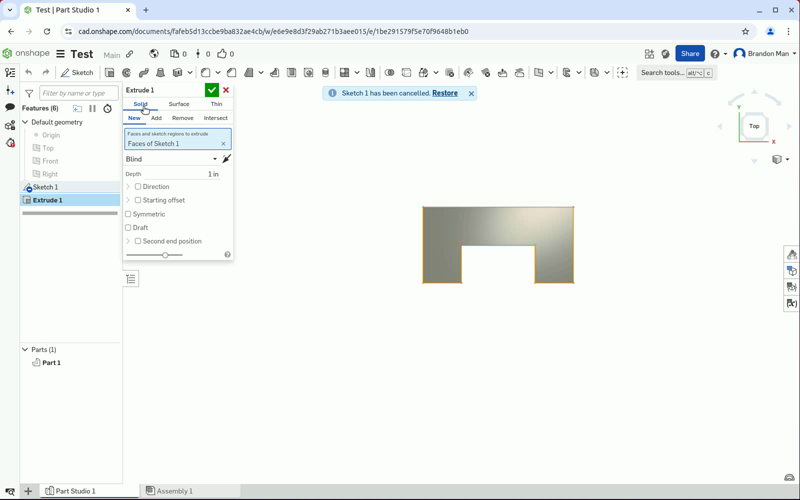
click(143, 106)
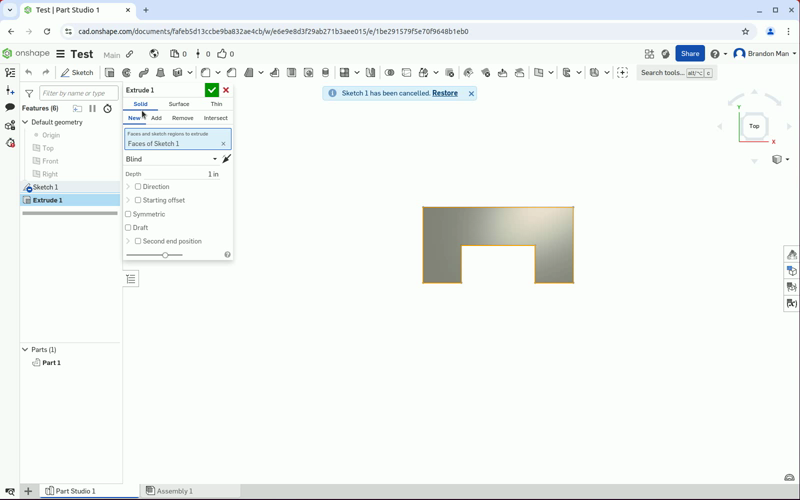
mouse_move(137, 120)
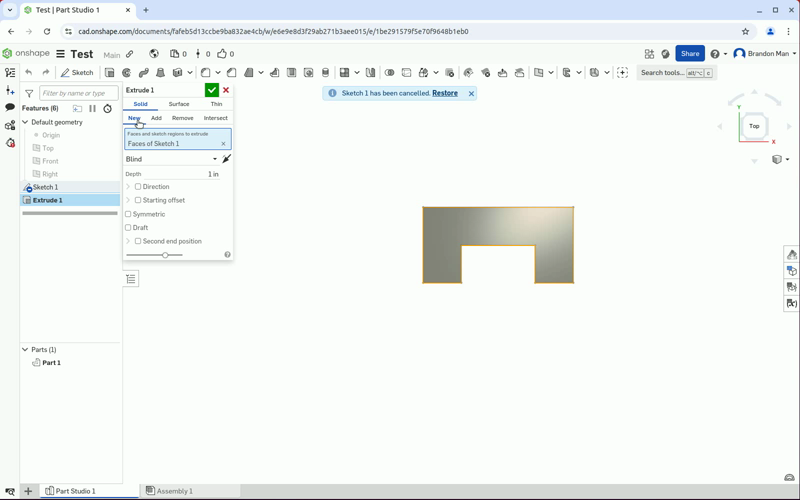
click(137, 120)
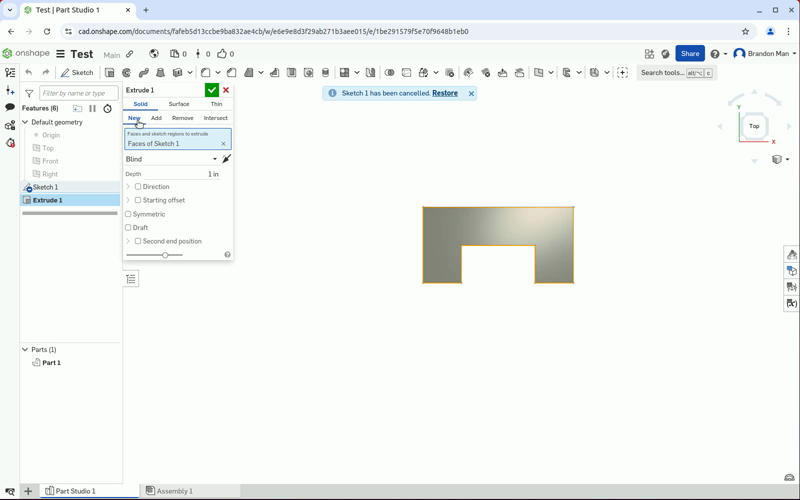
key(tab, 4)
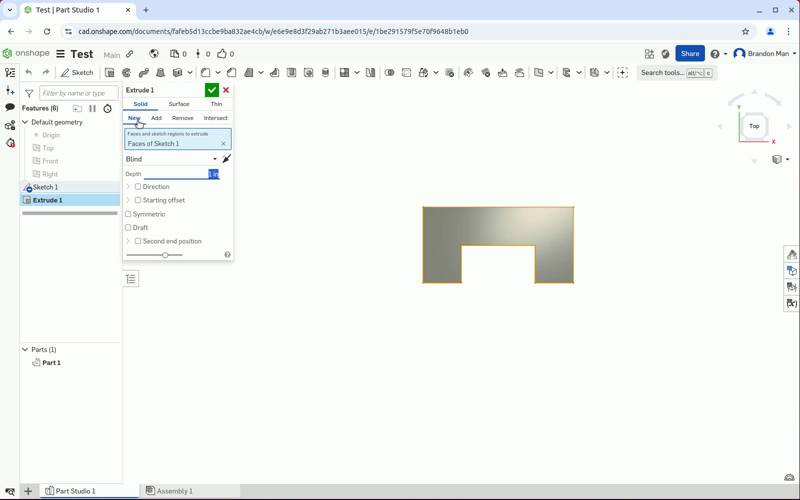
text(7.703)
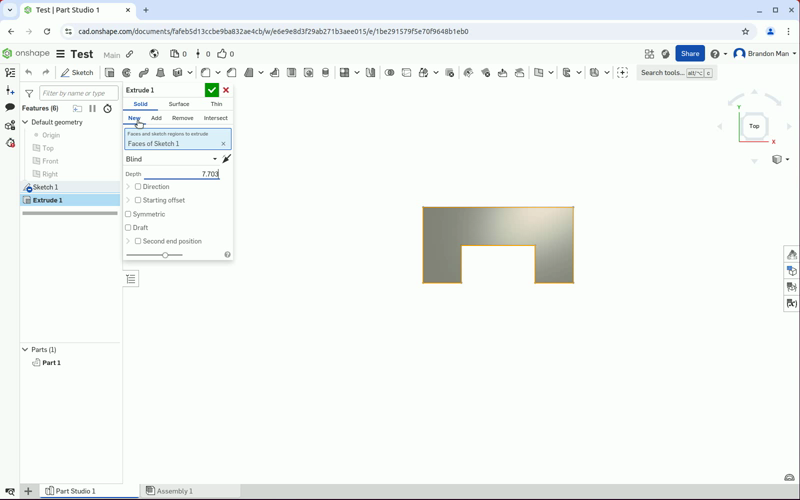
key(enter)
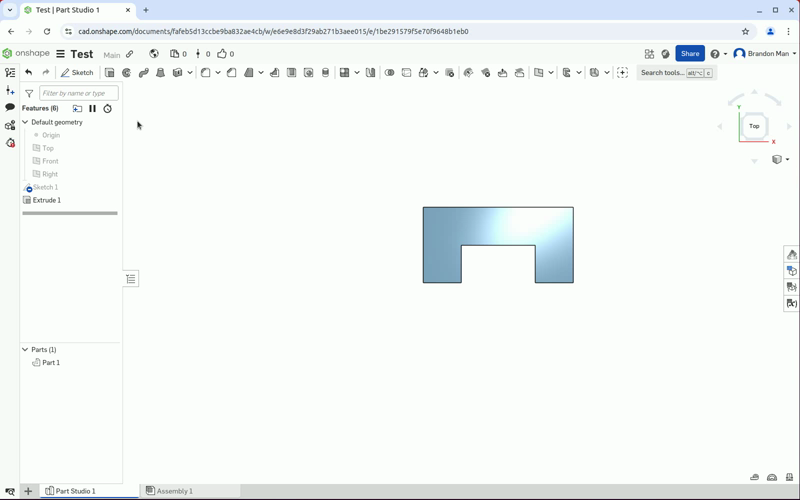
key(shift+h)
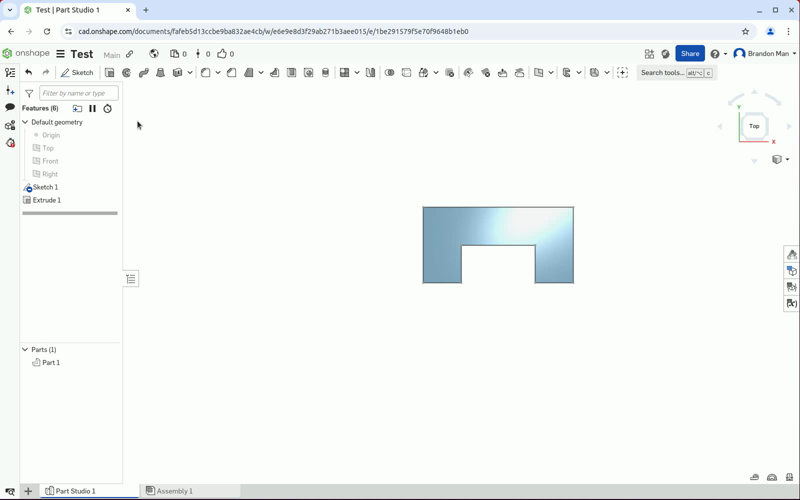
key(shift+h)
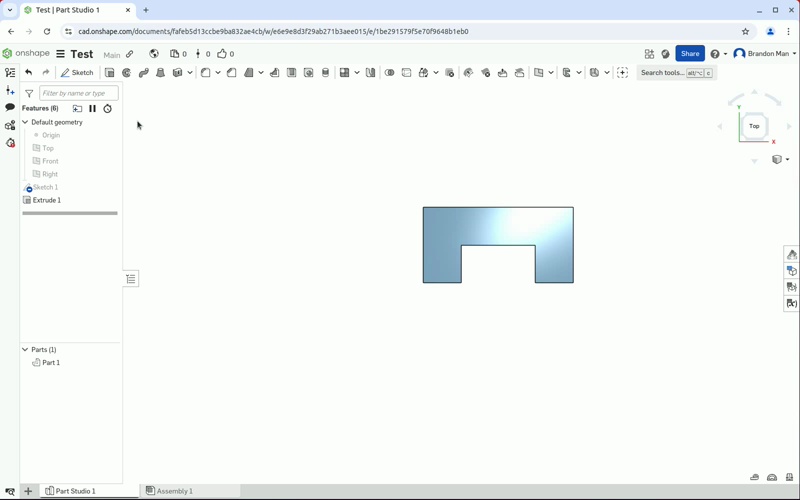
mouse_move(73, 189)
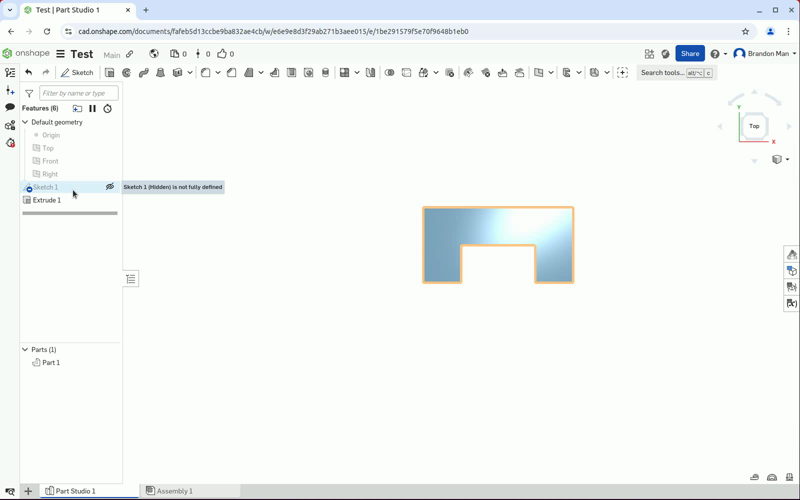
click(73, 189)
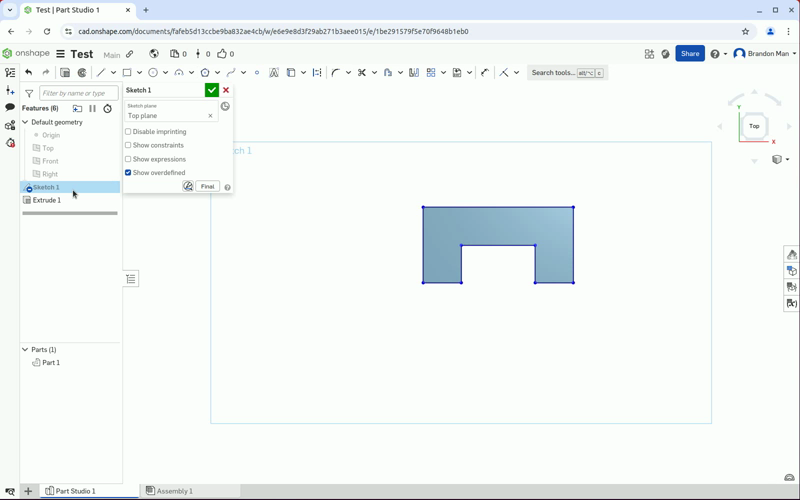
mouse_move(229, 92)
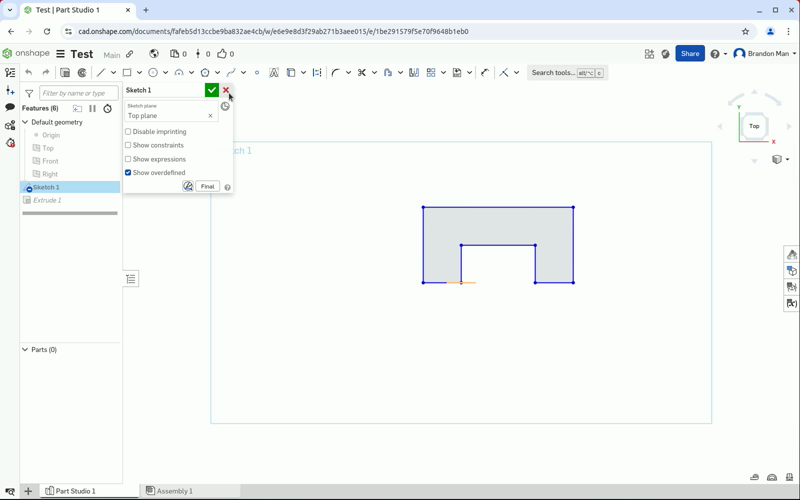
click(229, 92)
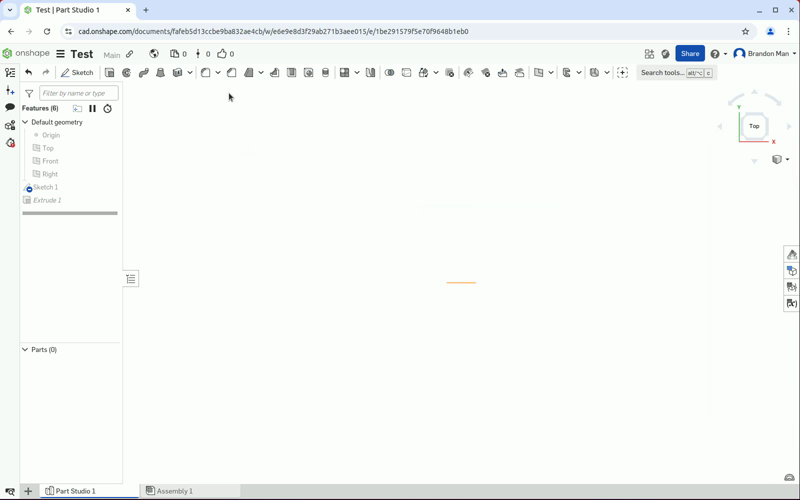
mouse_move(73, 352)
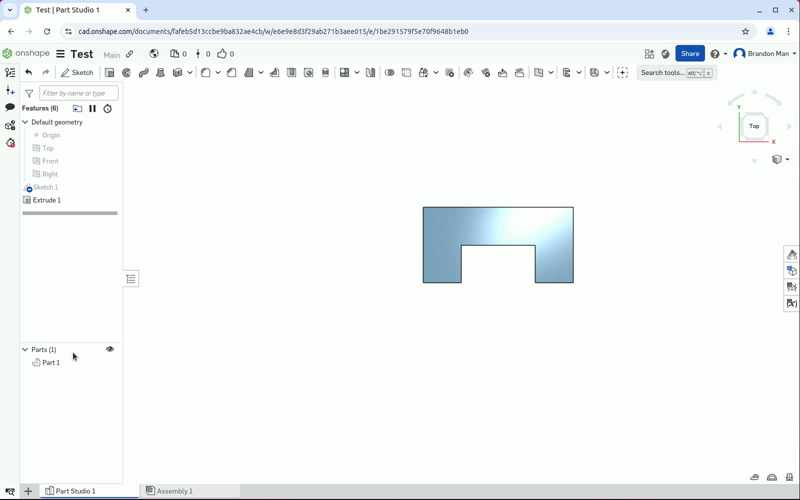
key(y)
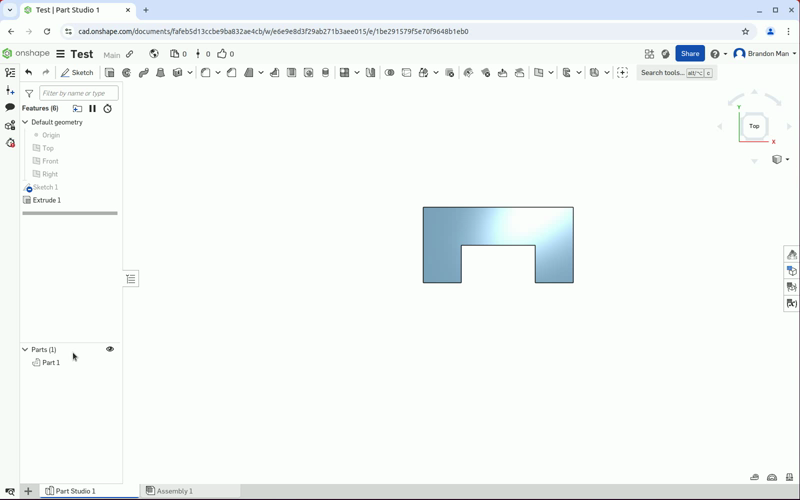
key(shift+p)
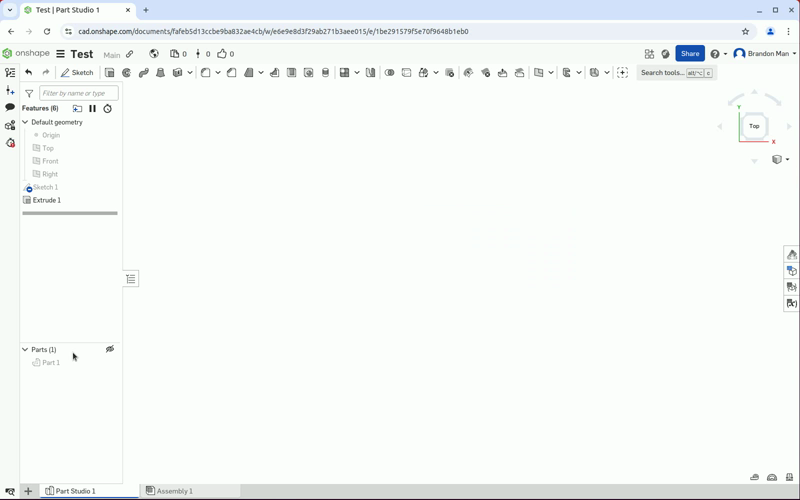
key(space)
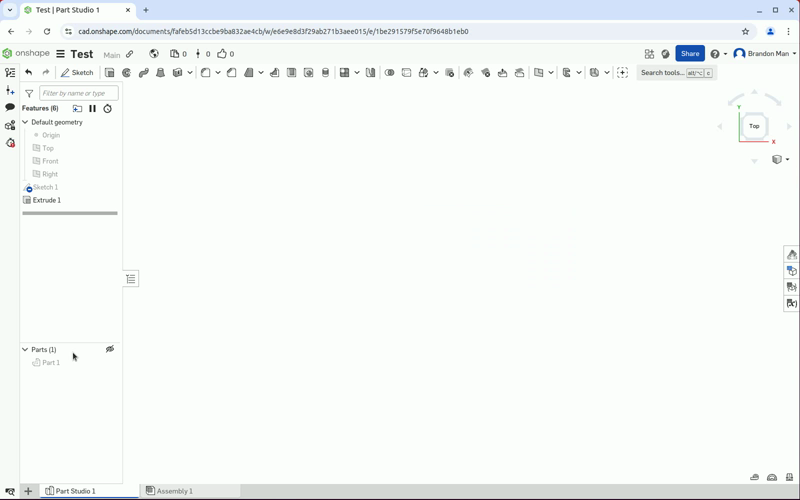
key_down(shift)
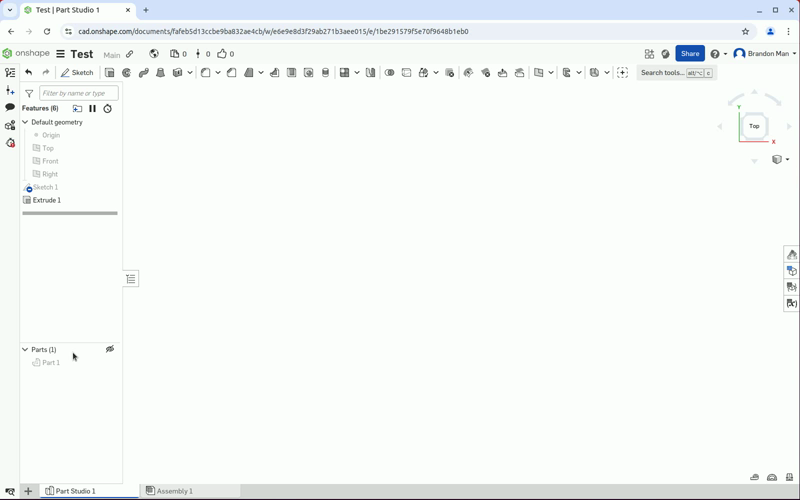
key(up)
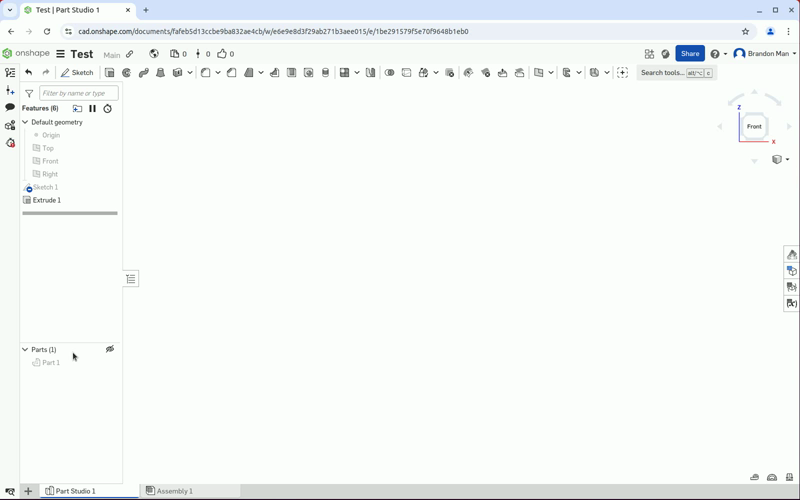
key_up(shift)
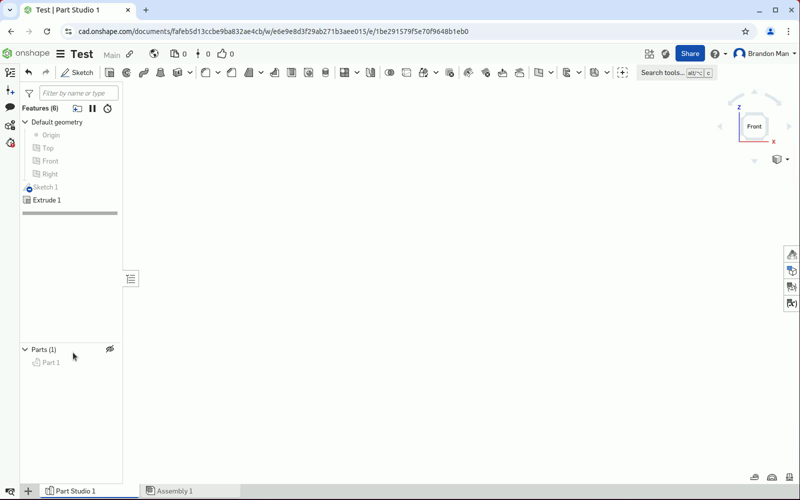
mouse_move(73, 352)
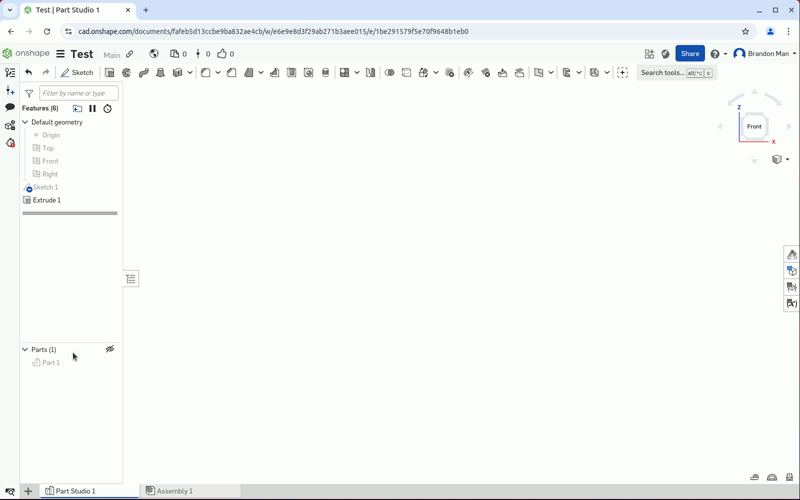
key(shift+y)
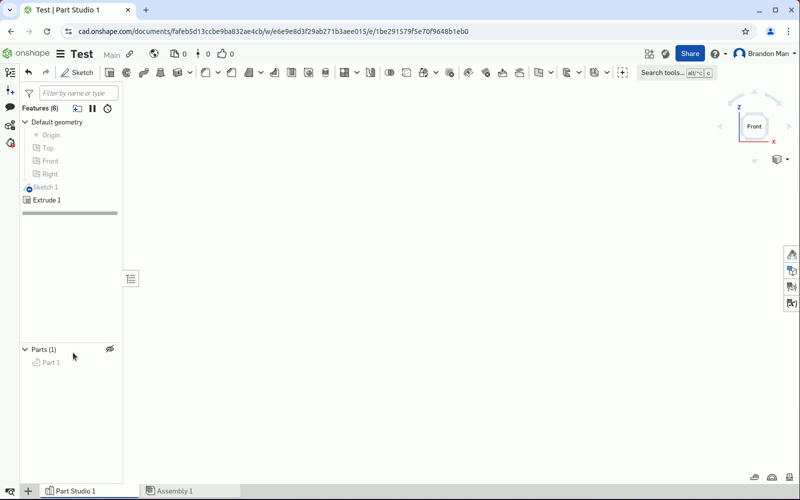
key(shift+s)
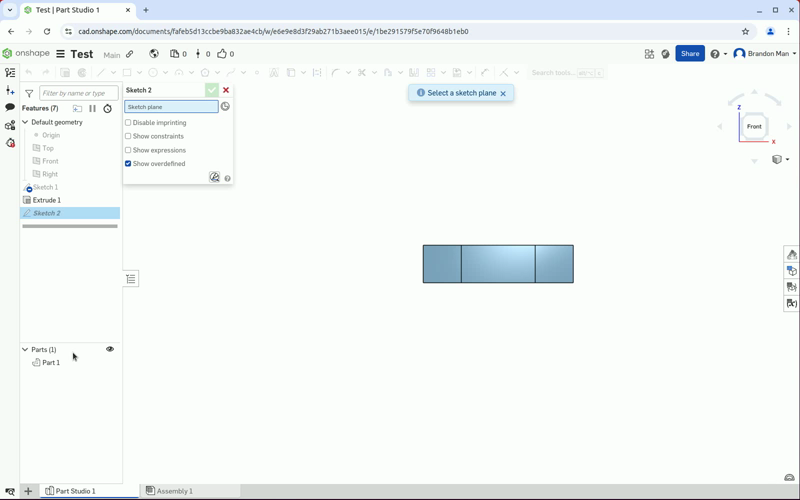
mouse_move(73, 163)
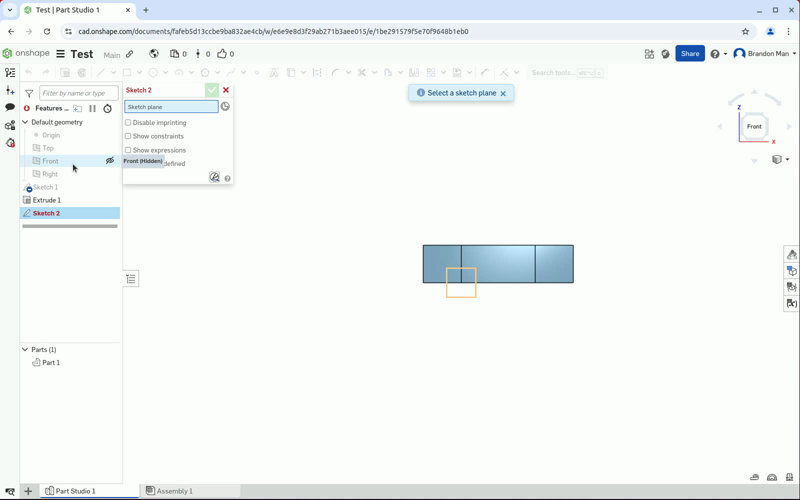
click(73, 163)
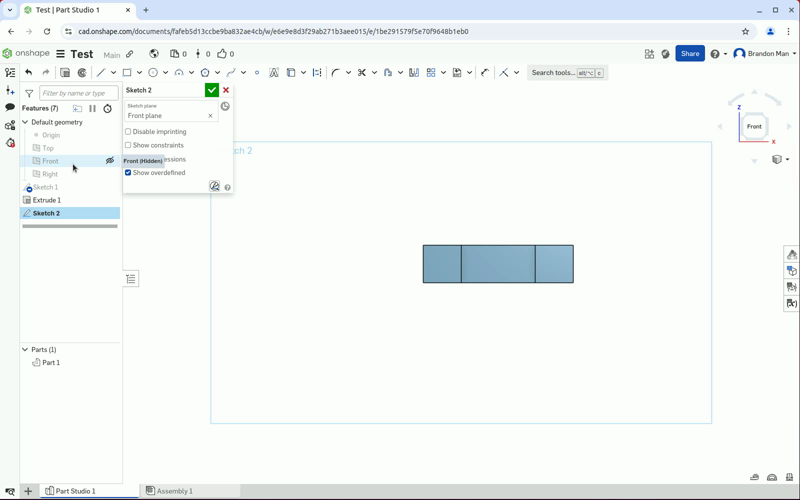
mouse_move(73, 352)
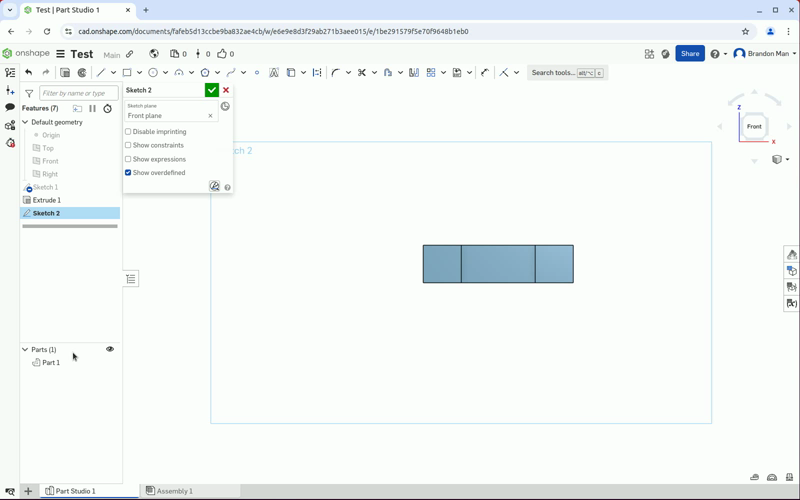
key(y)
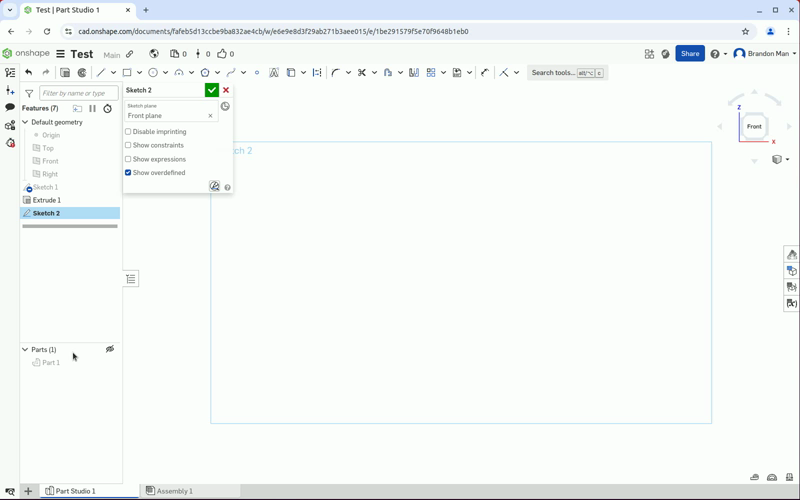
key(c)
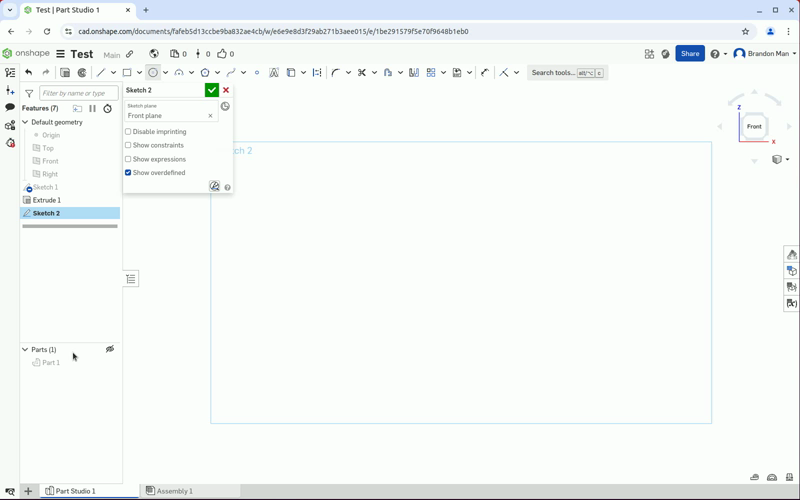
key_down(shift)
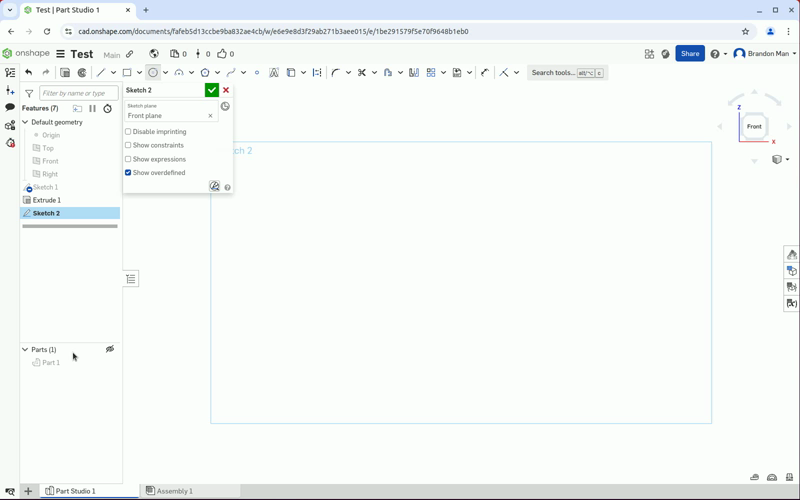
mouse_move(554, 262)
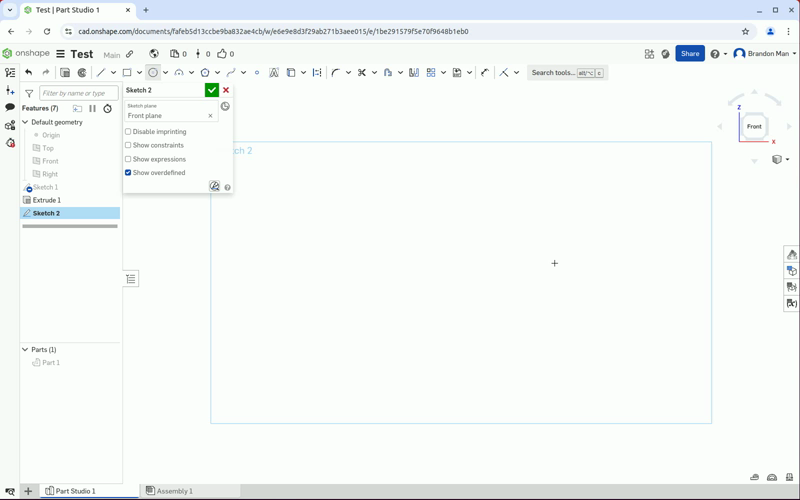
click(554, 262)
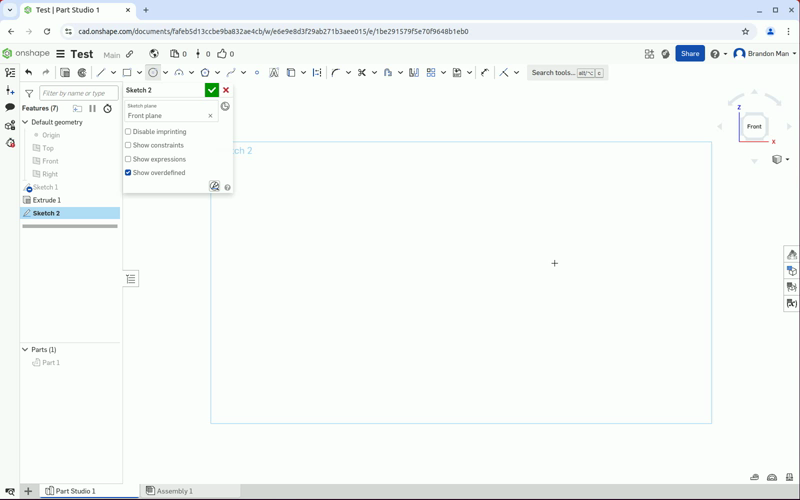
key_up(shift)
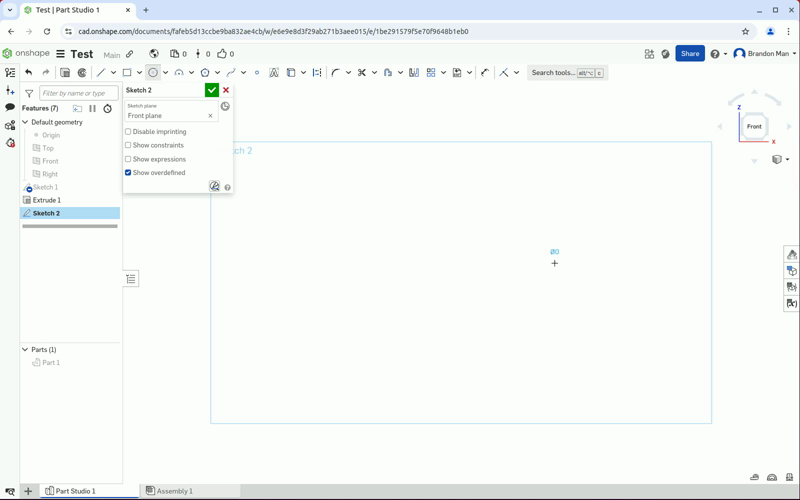
mouse_move(566, 262)
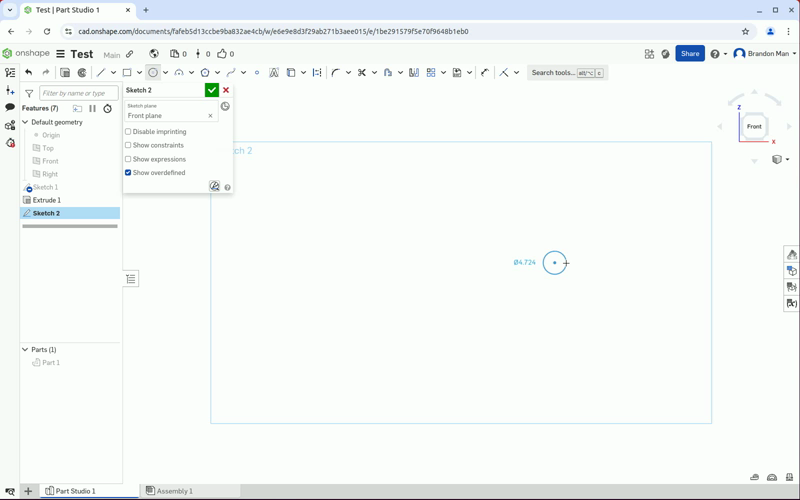
click(566, 262)
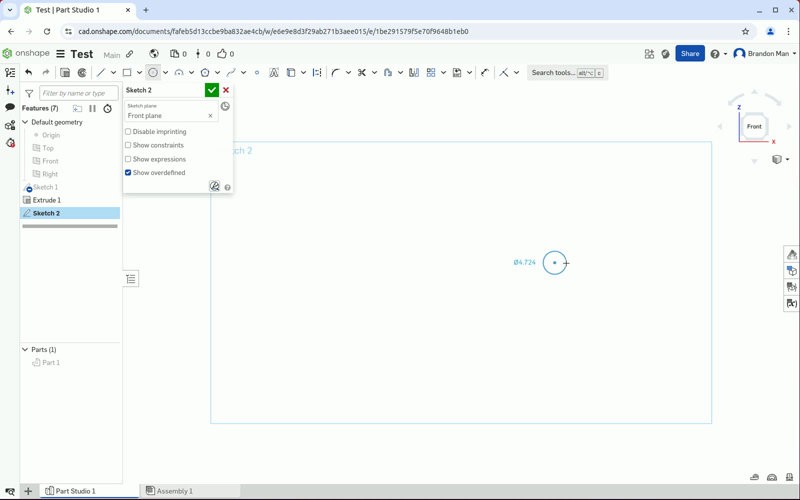
key(esc)
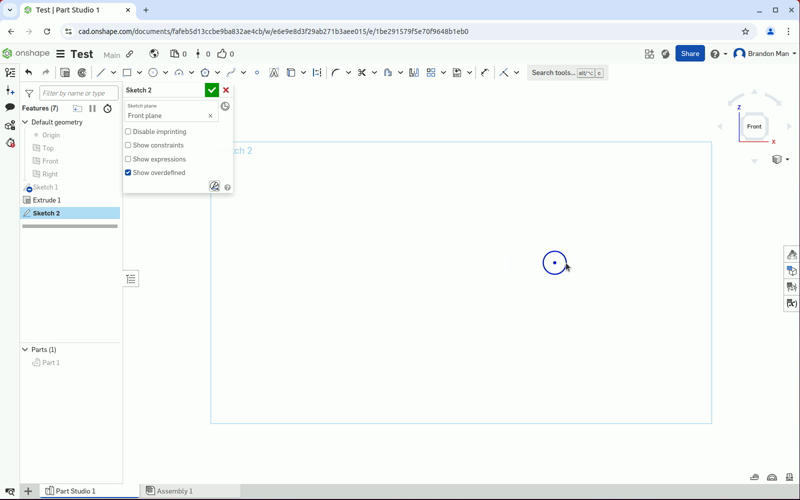
mouse_move(560, 271)
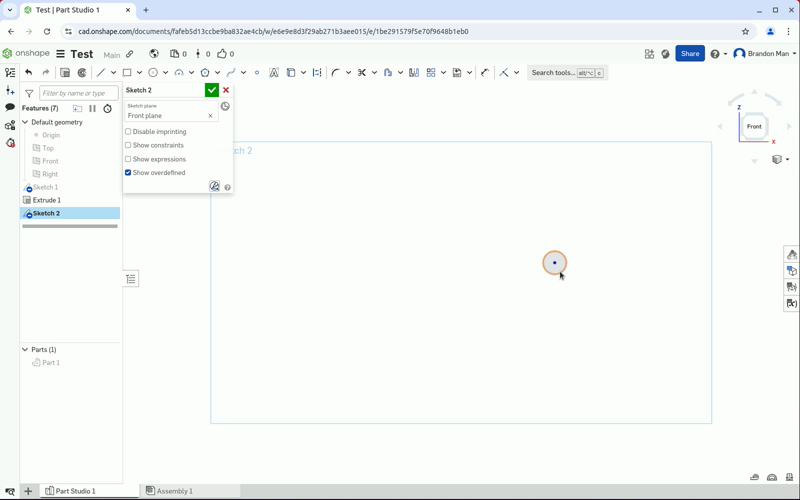
scroll(6)
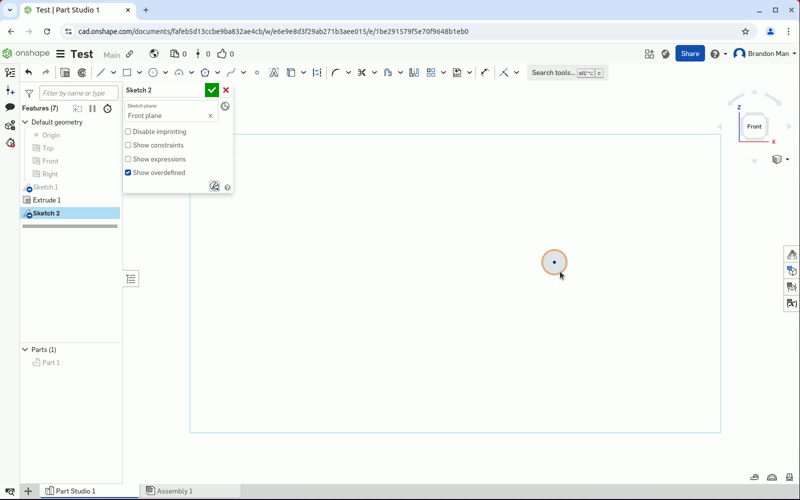
scroll(6)
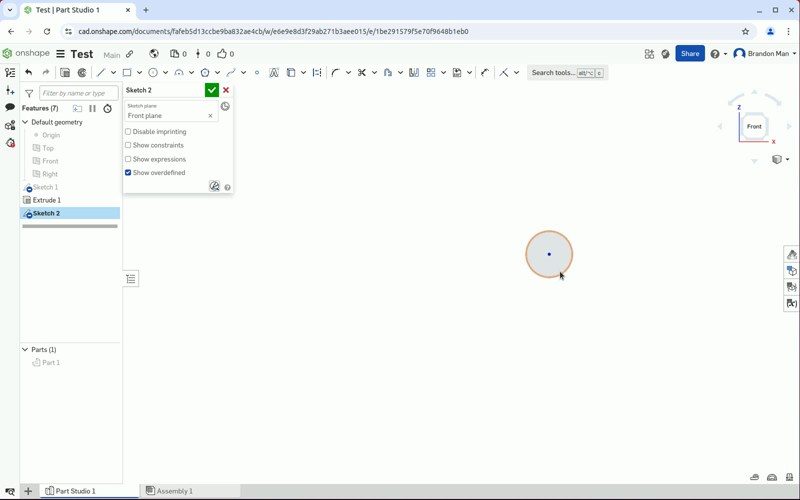
scroll(6)
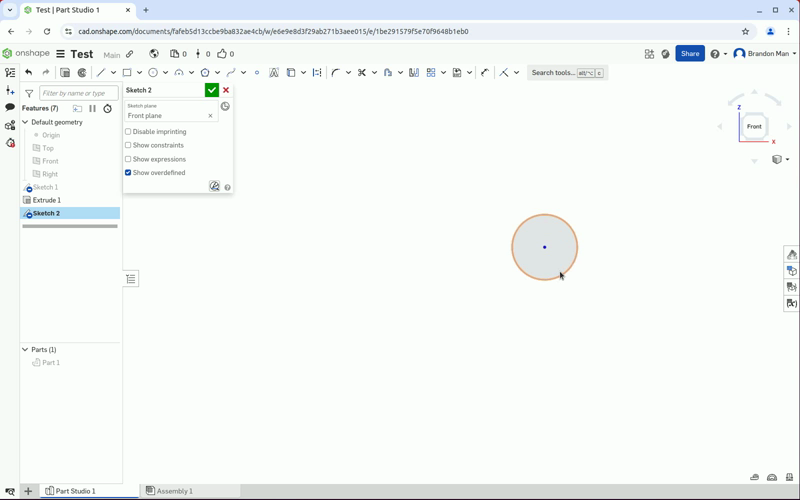
scroll(6)
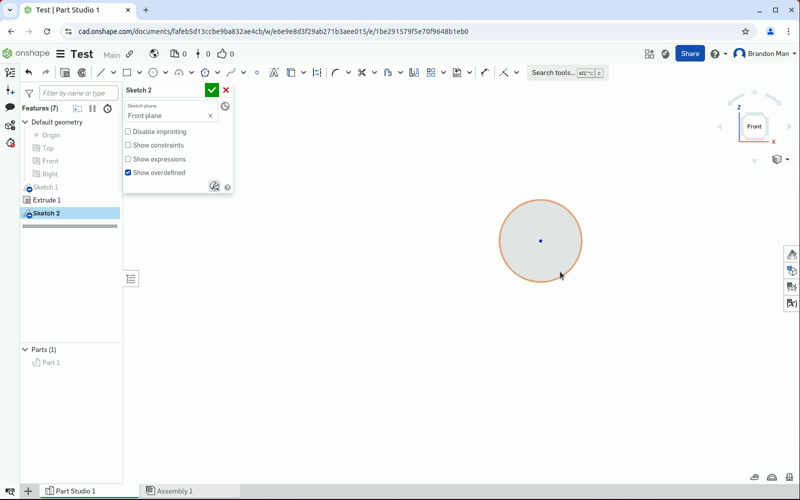
scroll(6)
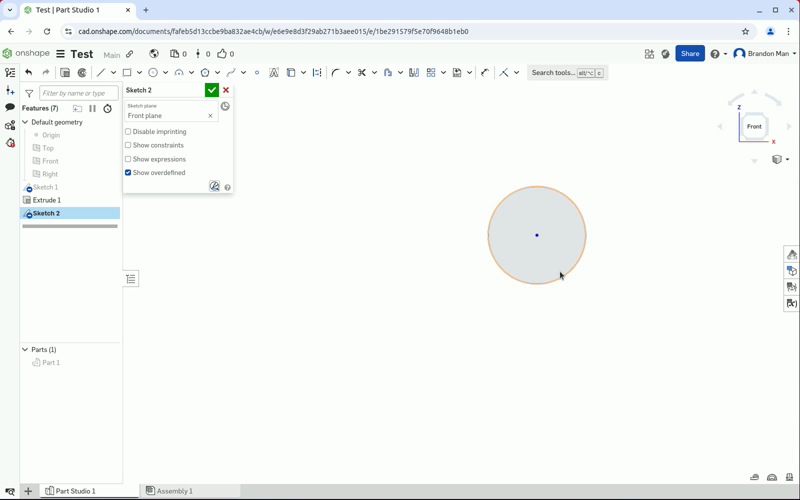
scroll(6)
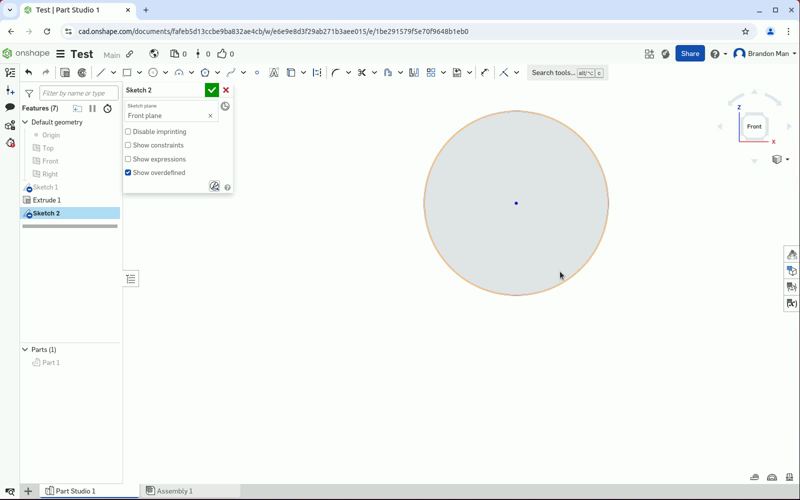
scroll(6)
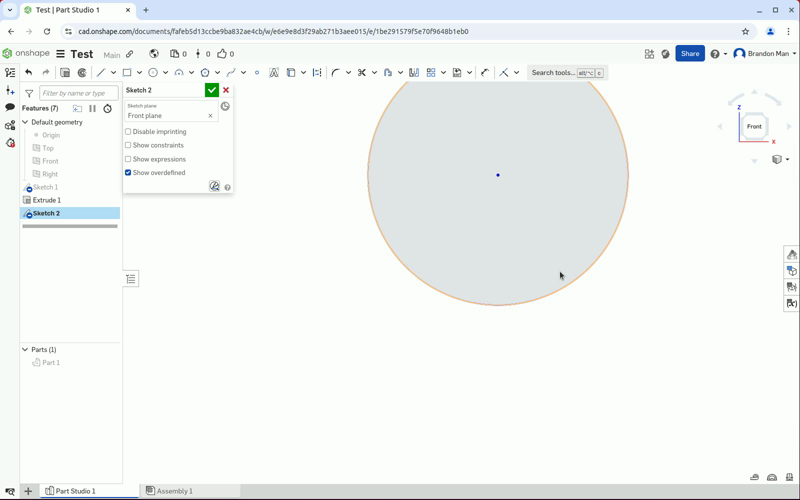
click(560, 271)
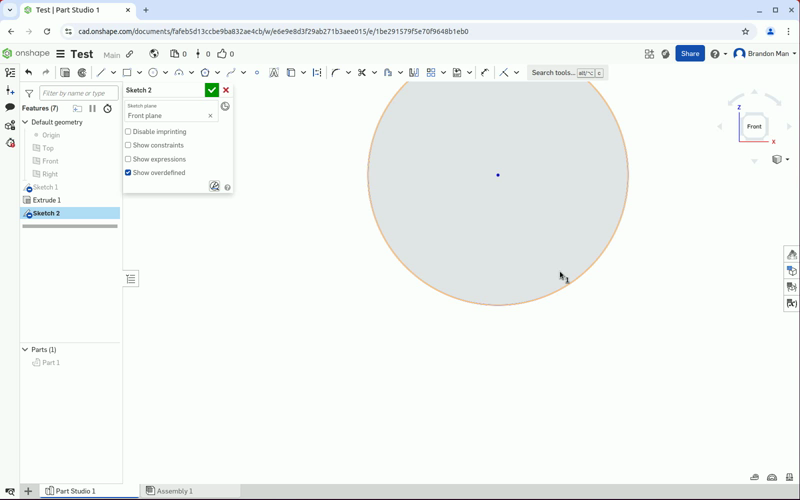
scroll(-6)
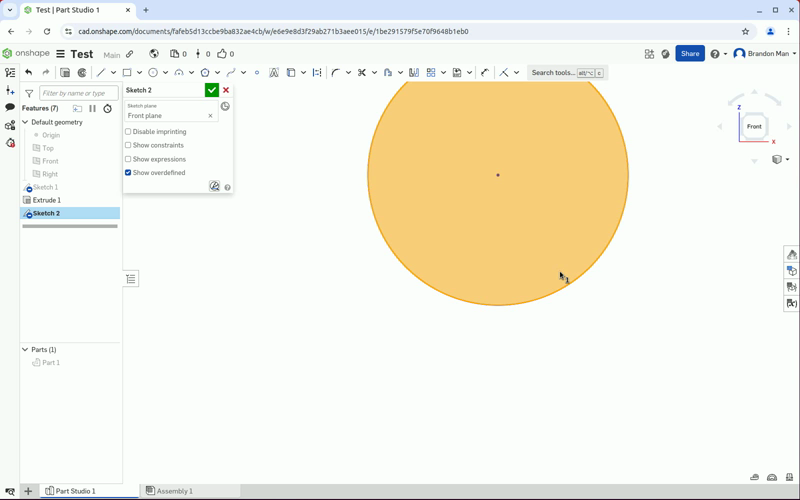
scroll(-6)
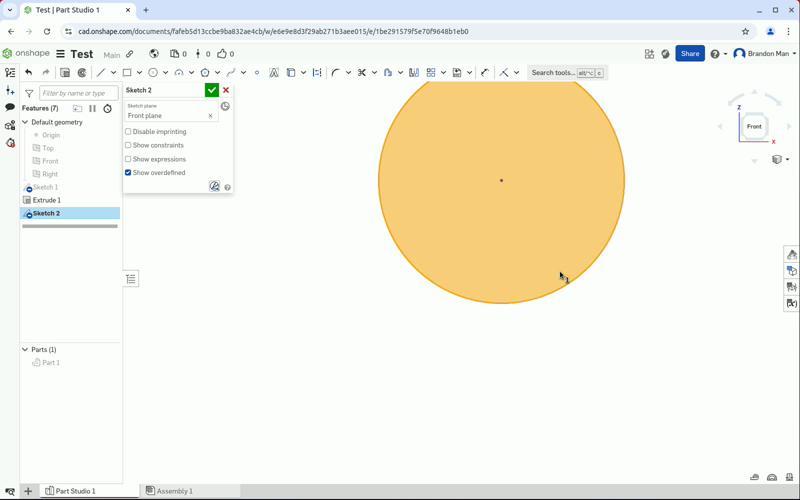
scroll(-6)
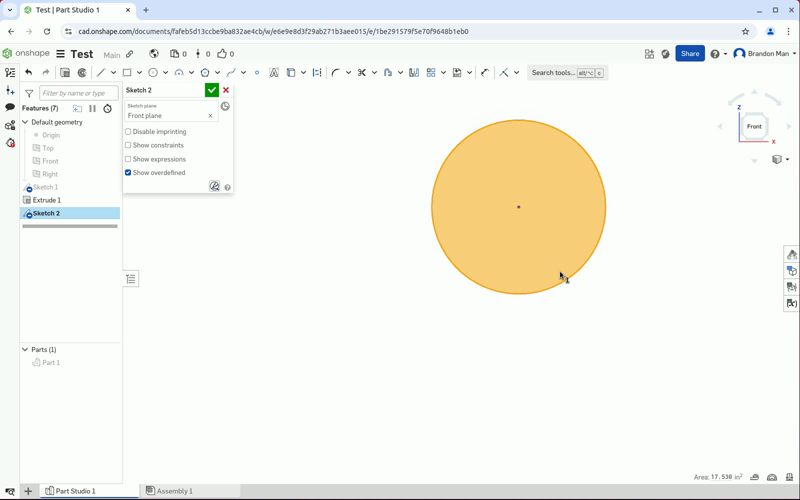
scroll(-6)
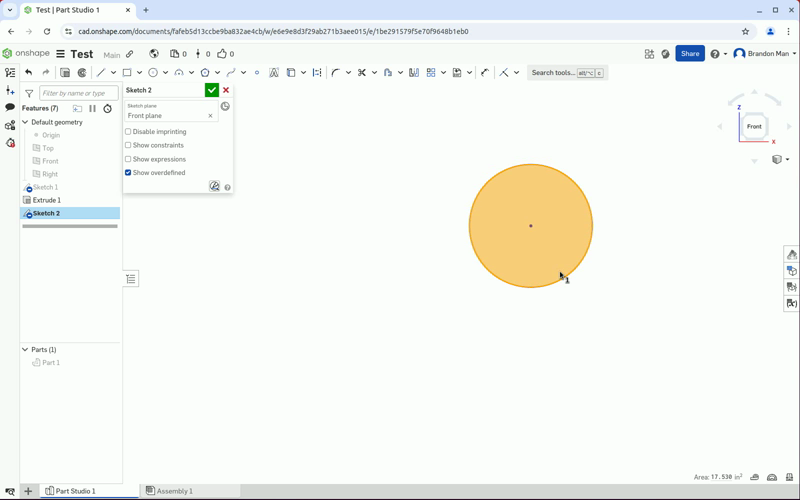
scroll(-6)
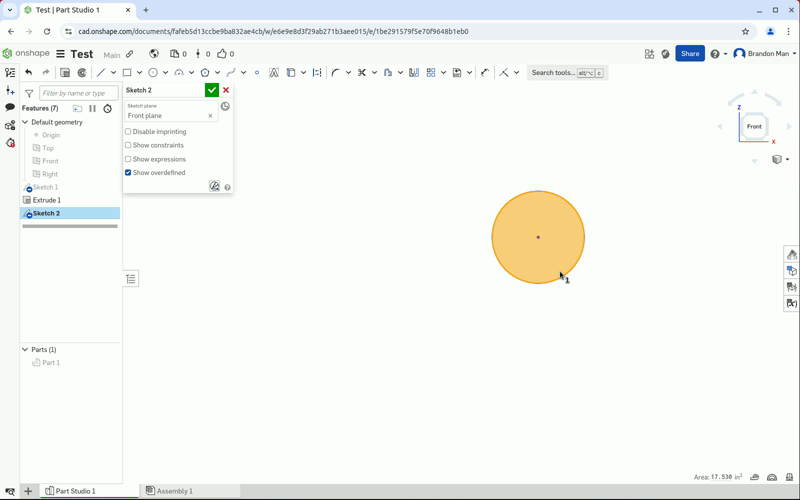
scroll(-6)
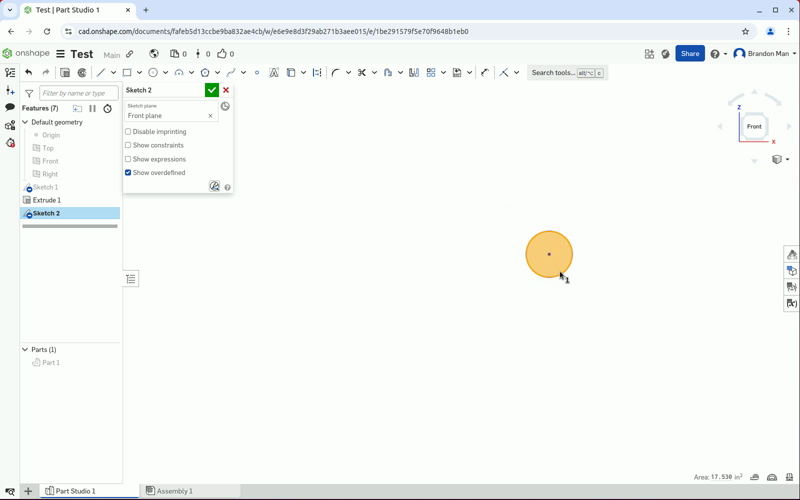
scroll(-6)
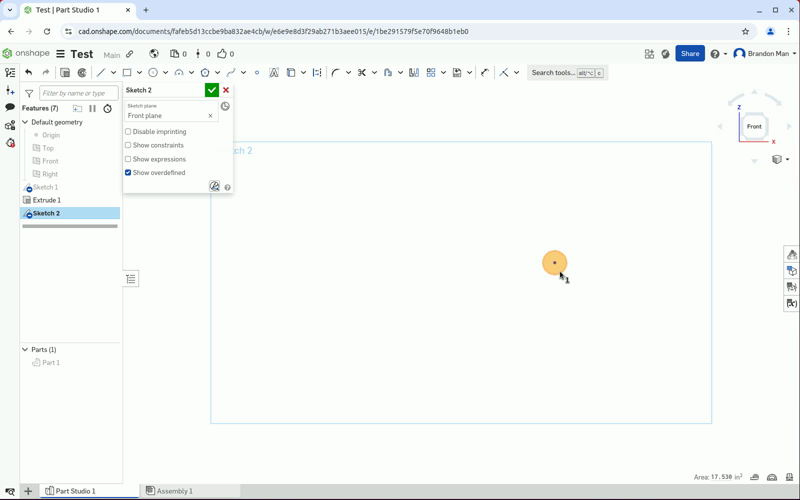
mouse_move(73, 352)
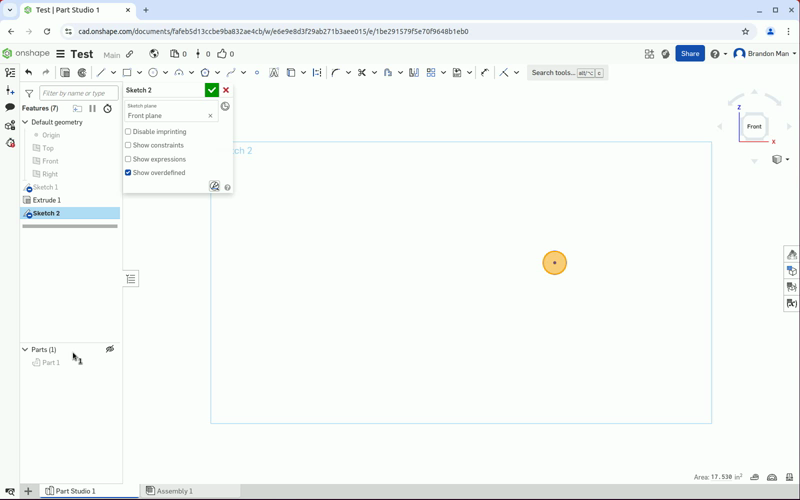
key(shift+y)
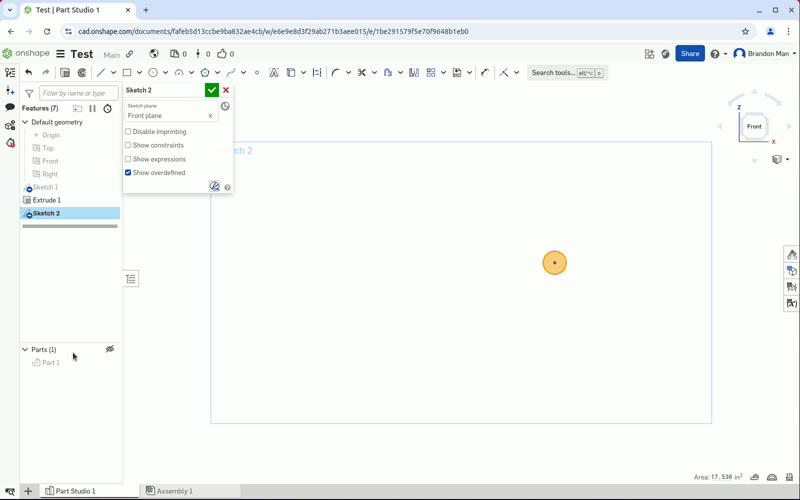
key(shift+e)
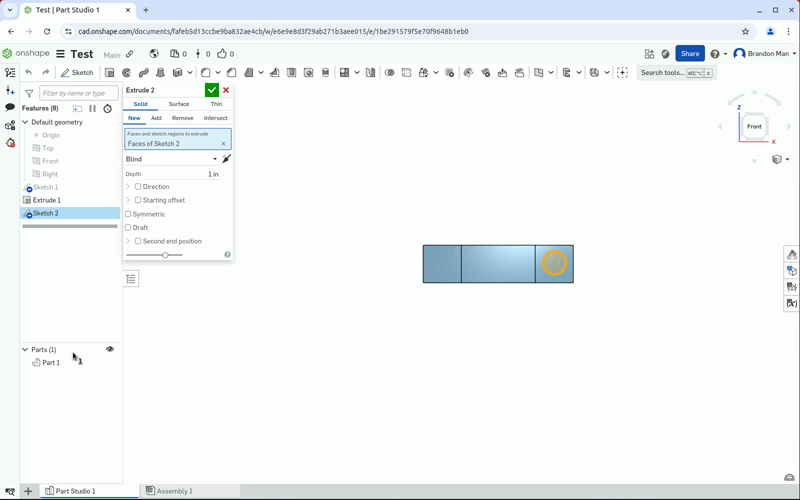
mouse_move(143, 106)
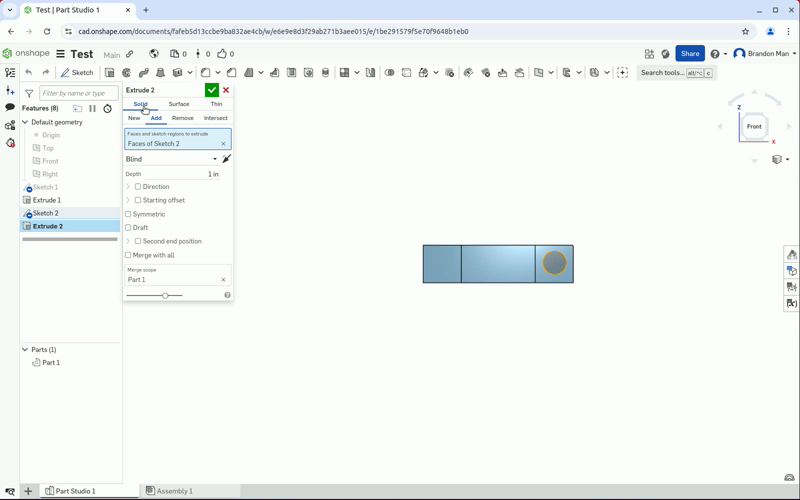
click(143, 106)
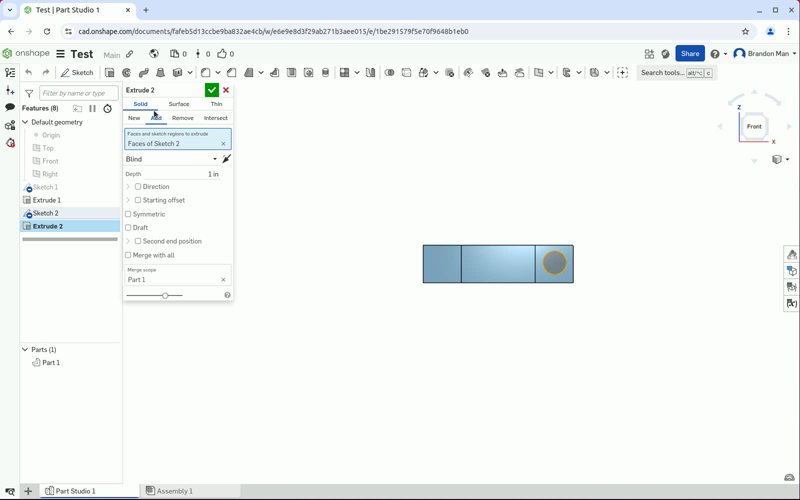
mouse_move(186, 120)
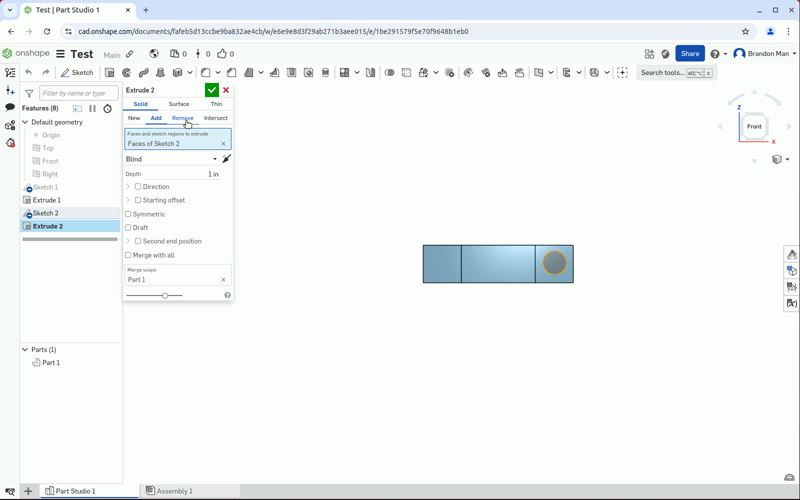
click(186, 120)
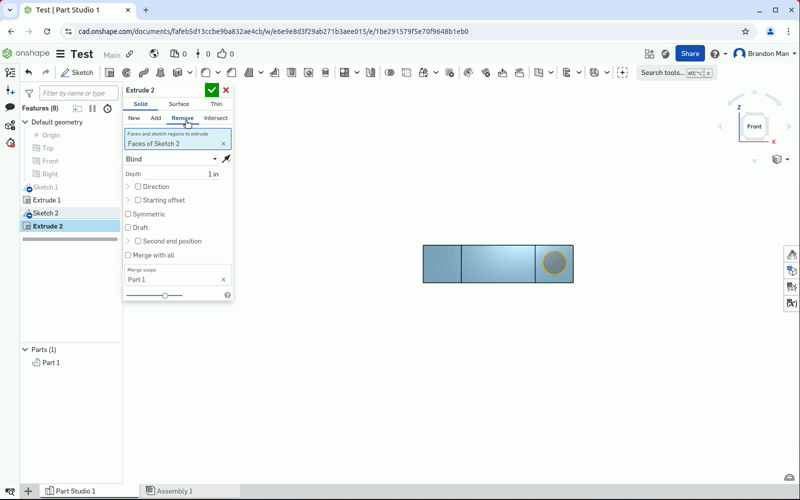
key(tab, 4)
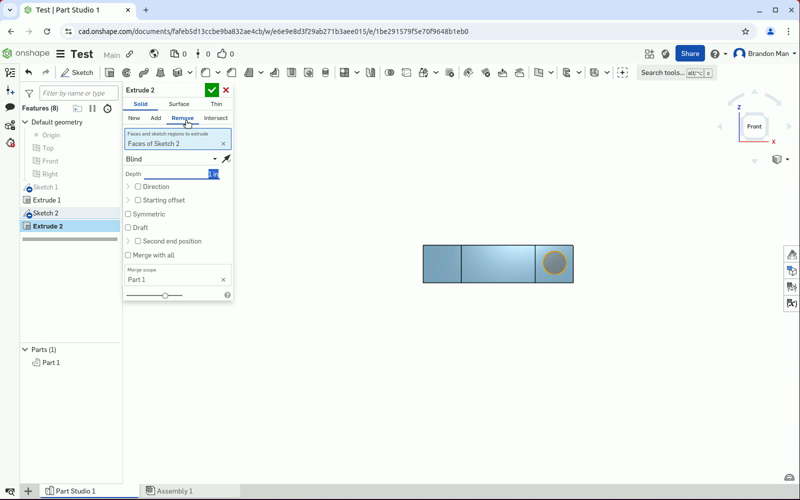
text(30.811)
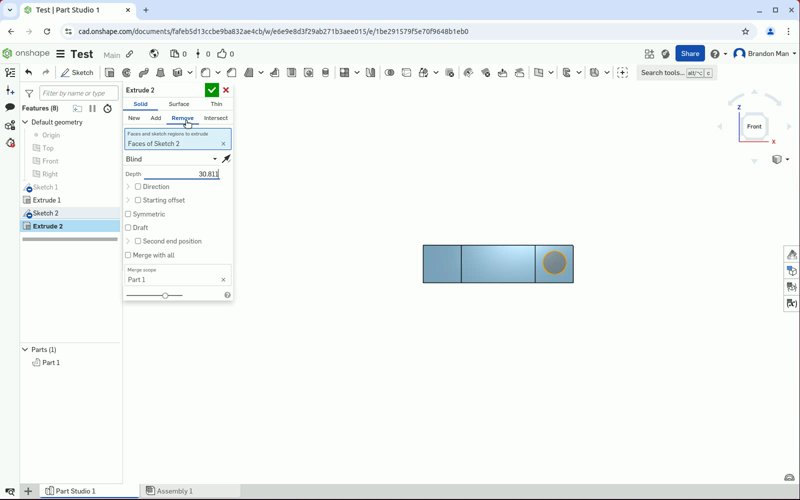
key(tab, 6)
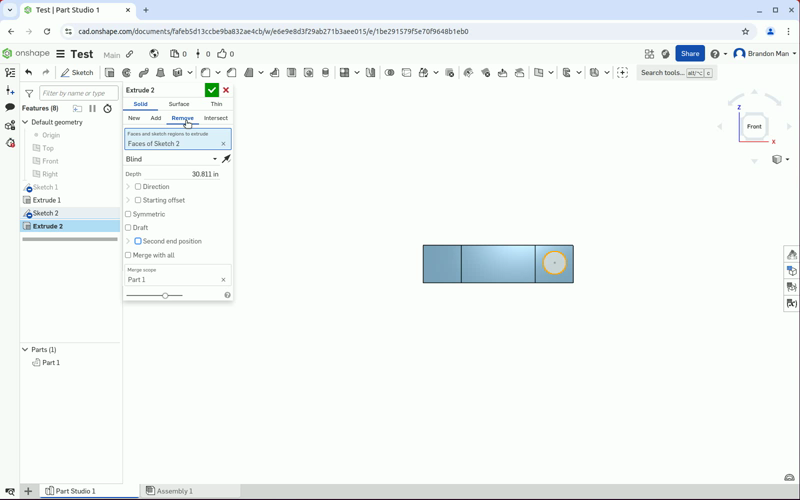
key(space)
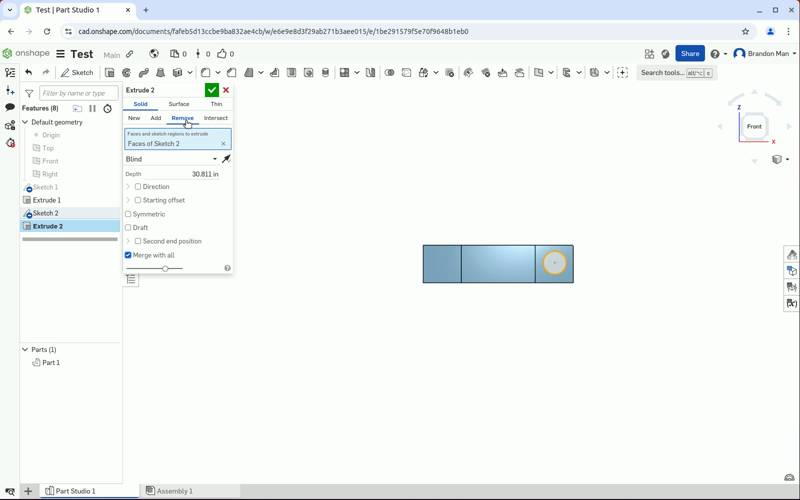
key(enter)
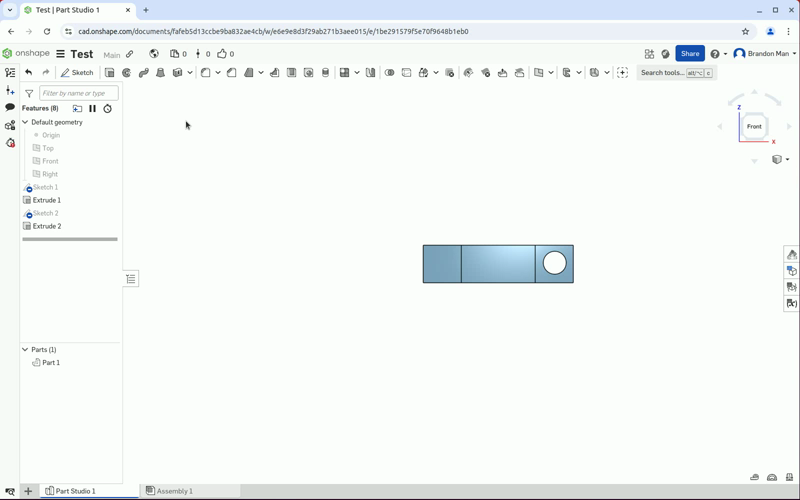
key(shift+h)
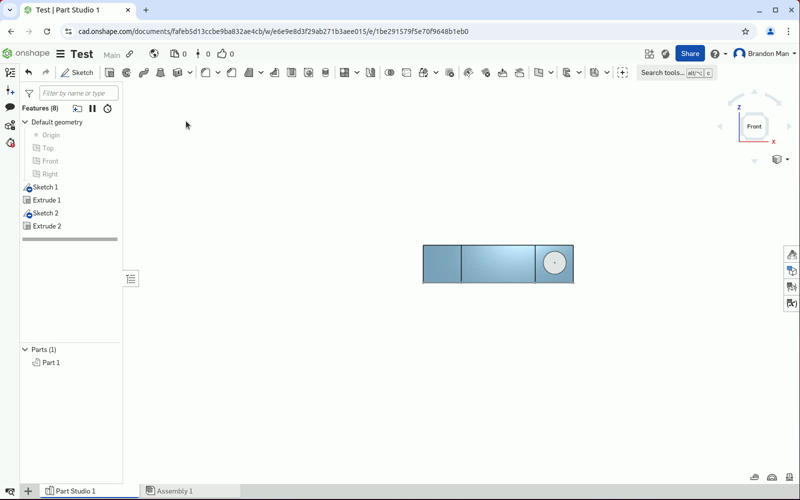
key(shift+h)
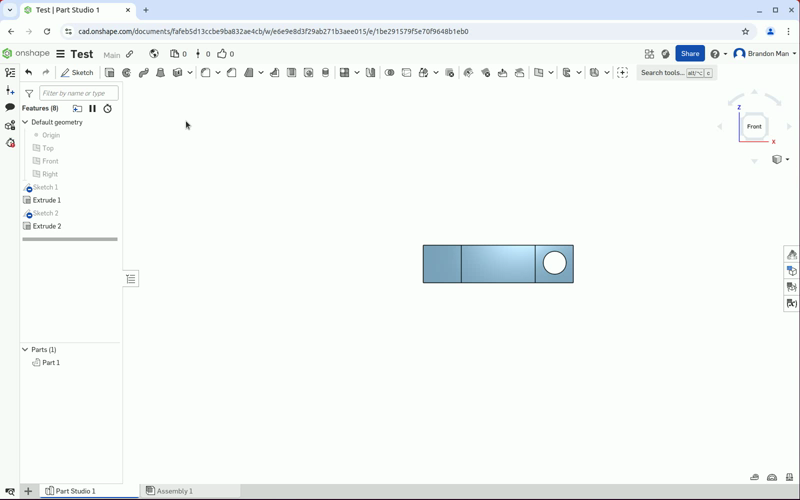
mouse_move(73, 189)
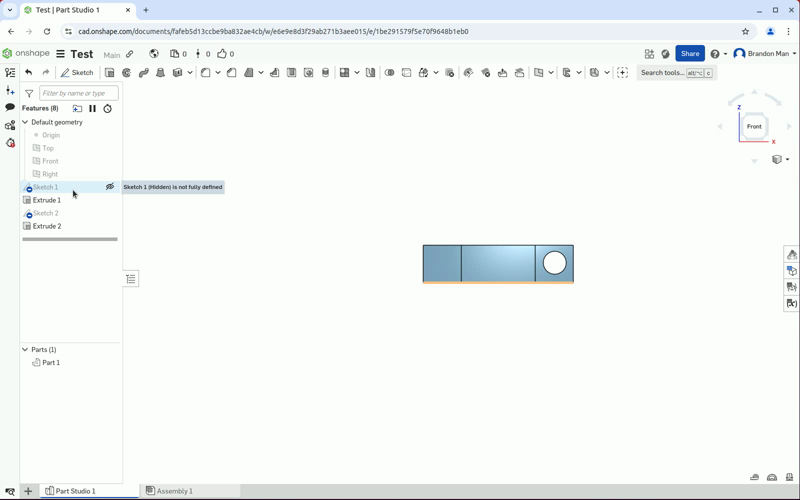
click(73, 189)
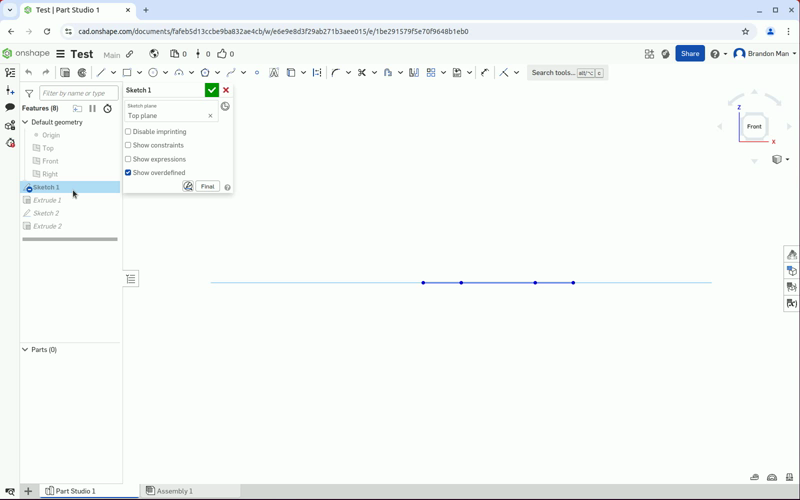
mouse_move(229, 92)
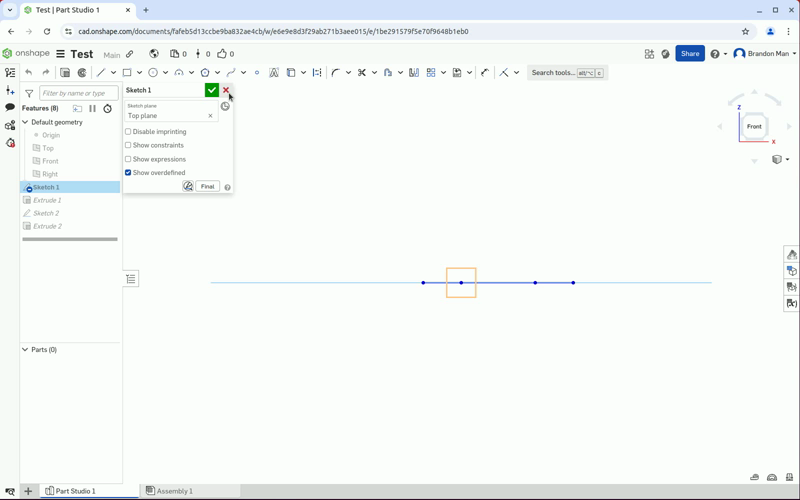
click(229, 92)
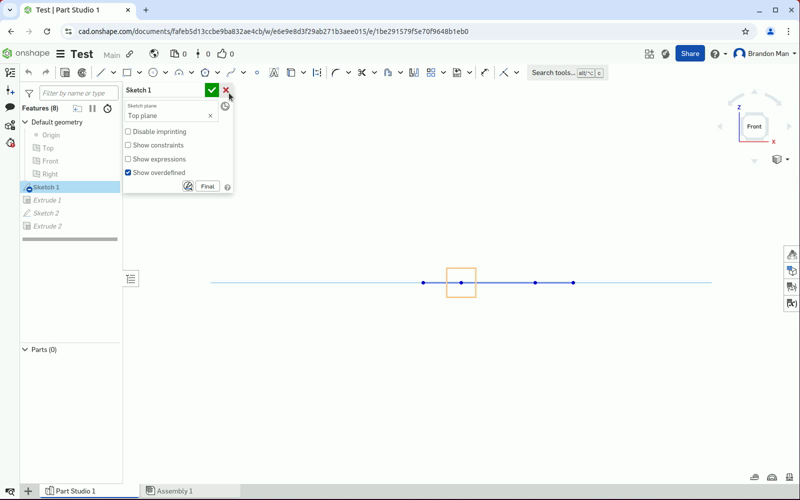
key(shift+s)
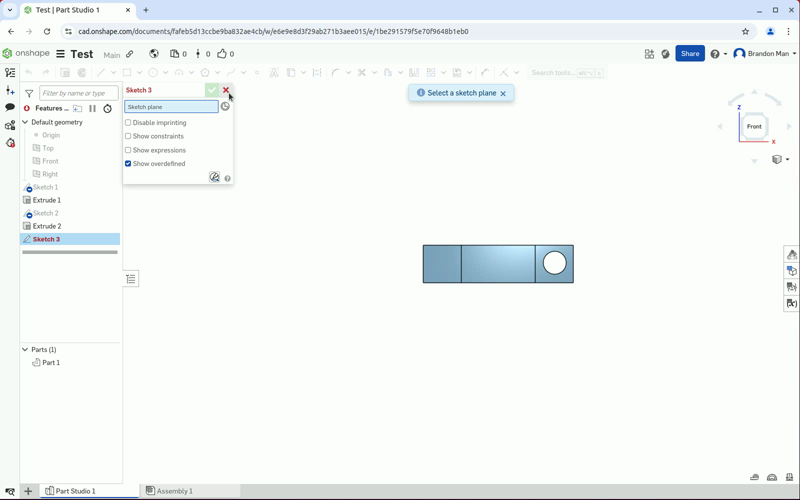
mouse_move(73, 163)
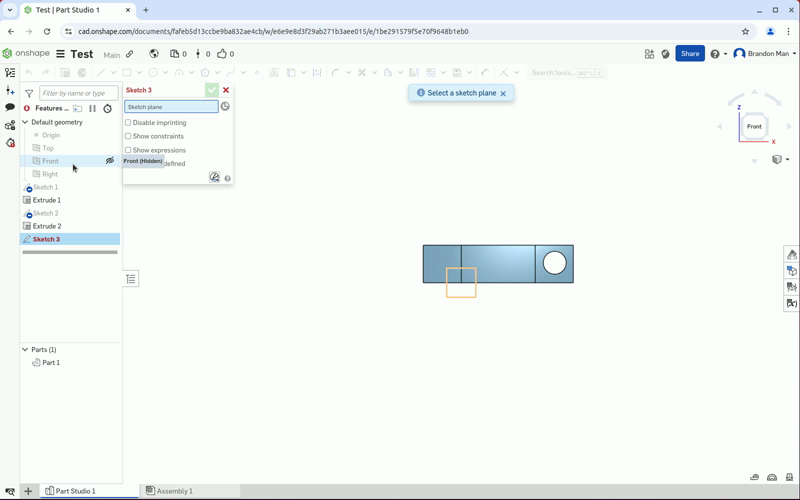
click(73, 163)
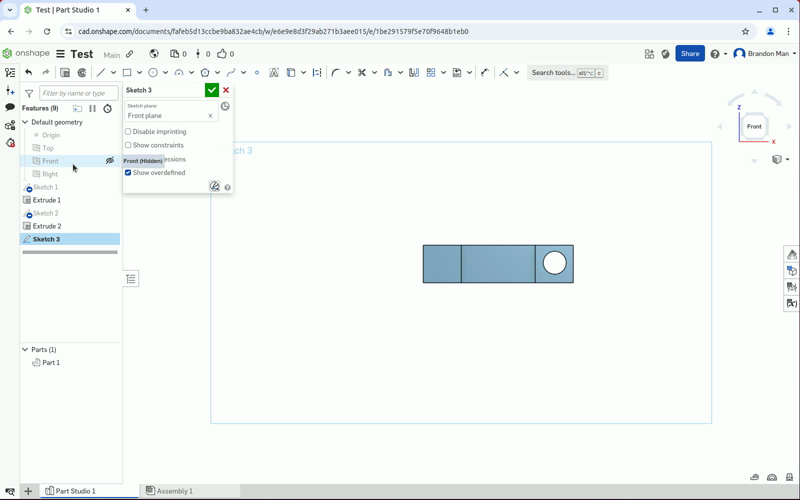
mouse_move(73, 352)
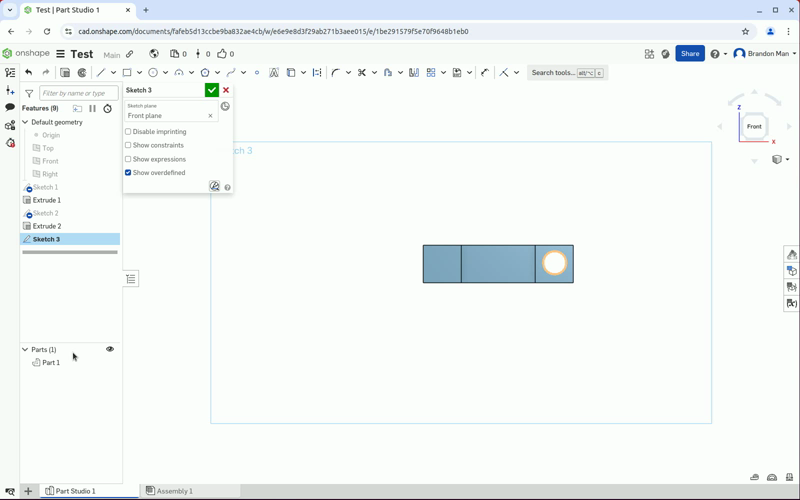
key(y)
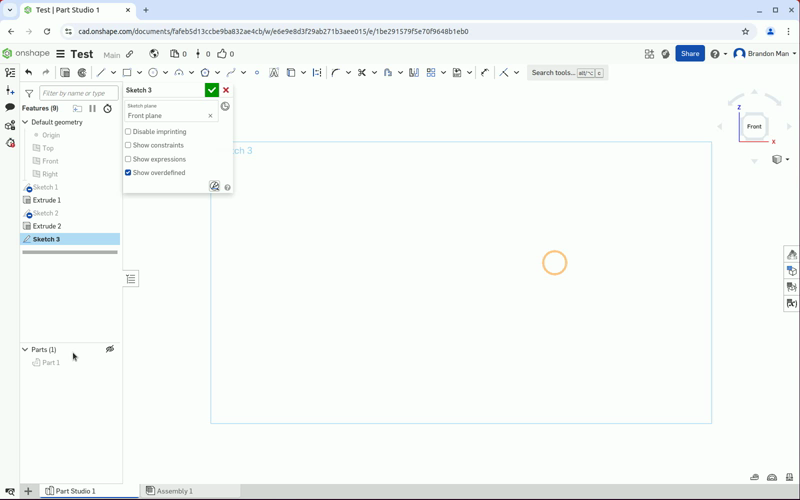
key(c)
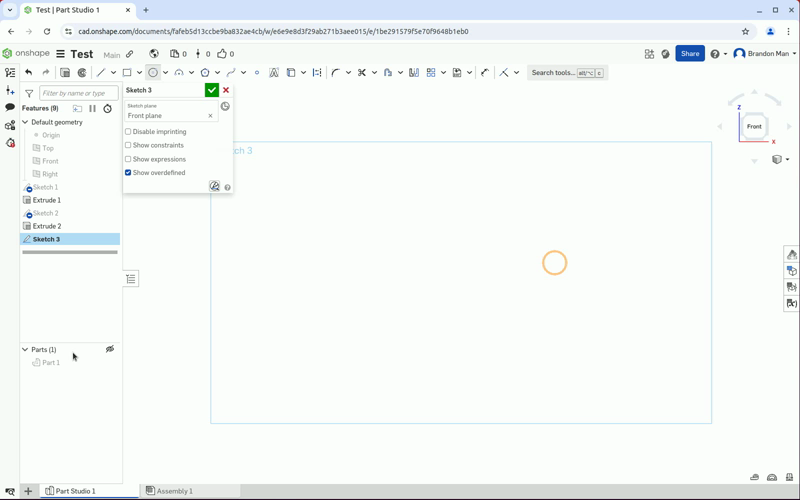
key_down(shift)
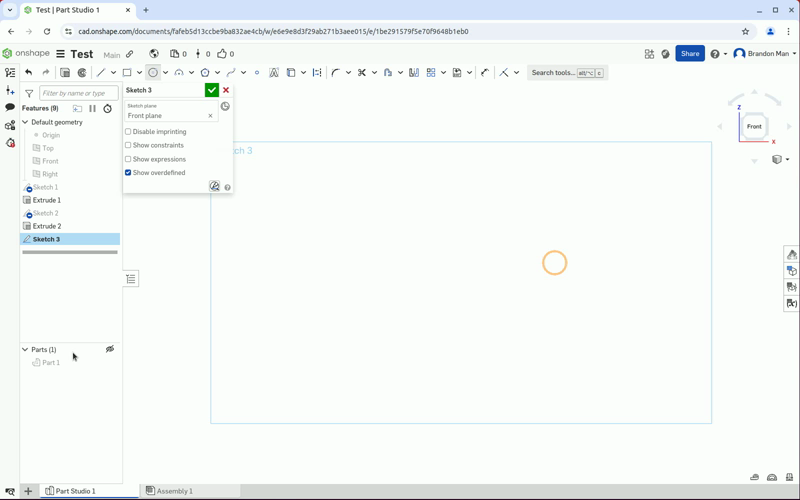
mouse_move(442, 264)
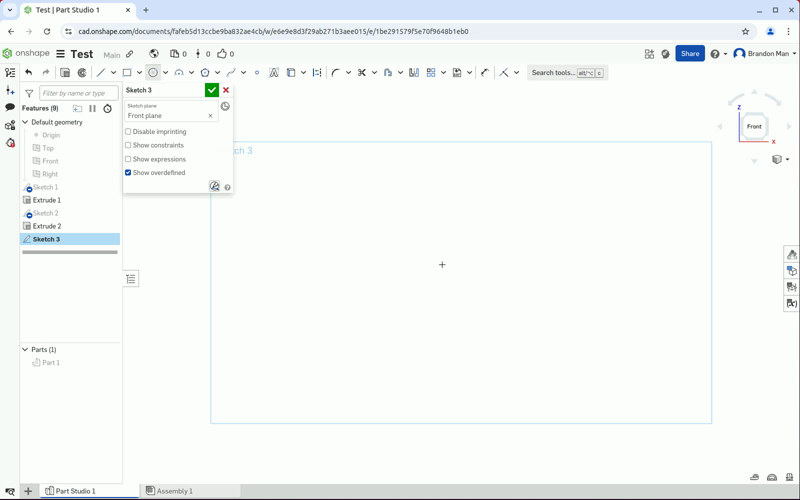
click(442, 264)
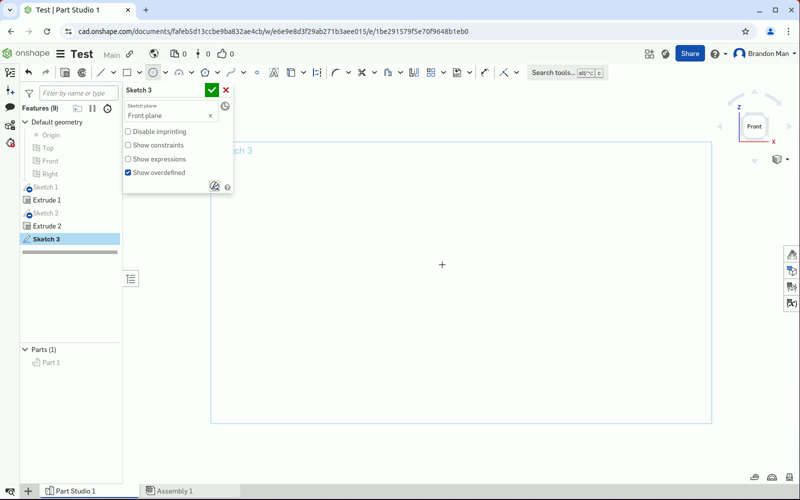
key_up(shift)
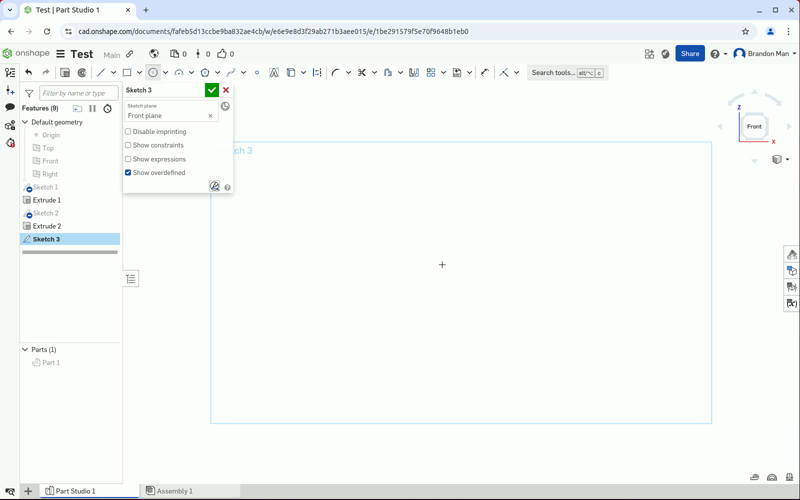
mouse_move(453, 264)
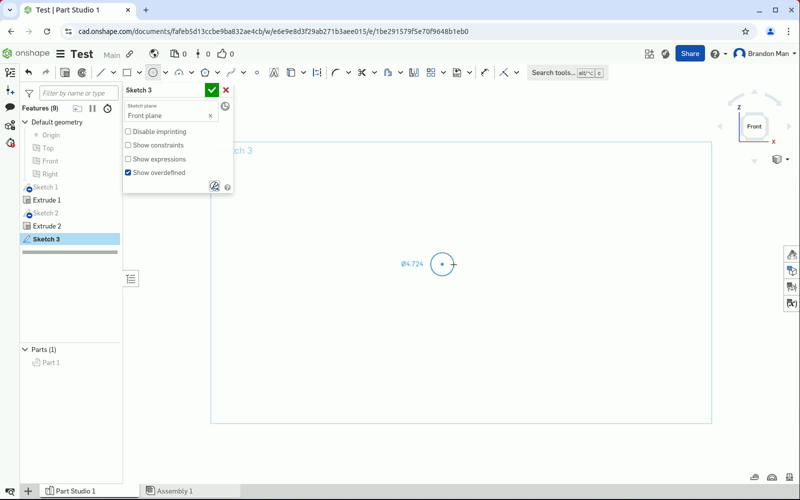
click(453, 264)
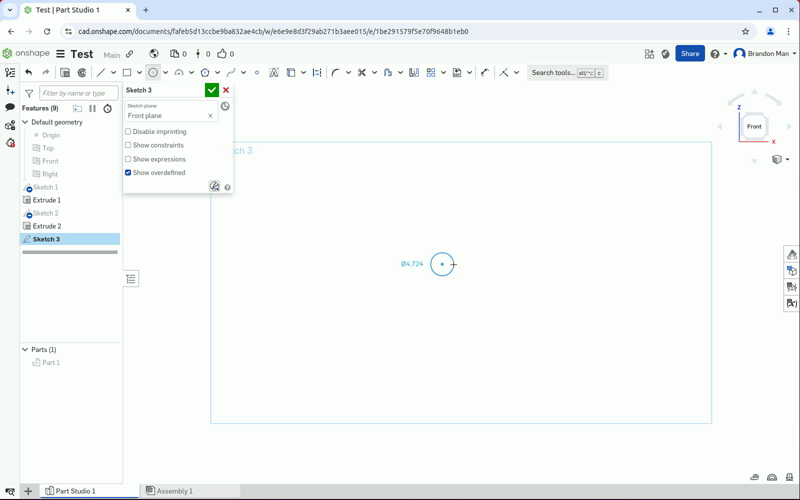
key(esc)
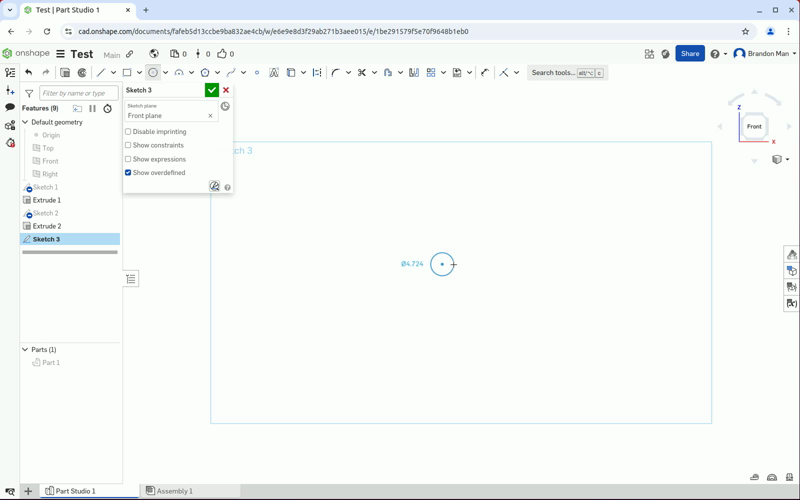
mouse_move(438, 270)
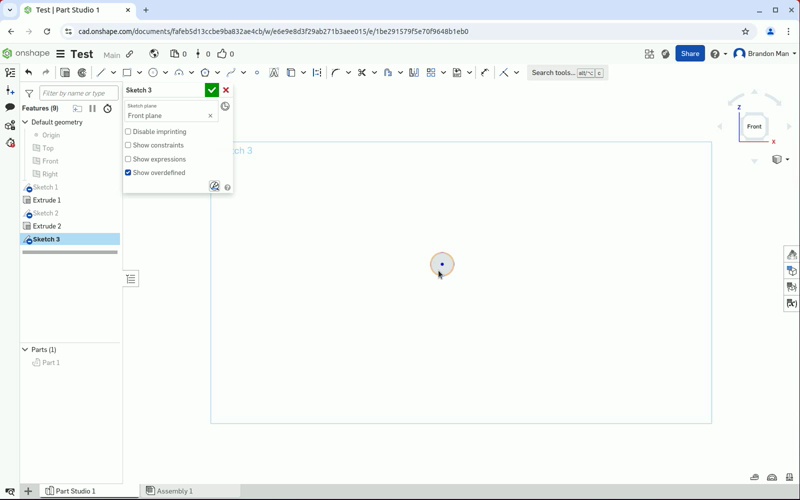
scroll(6)
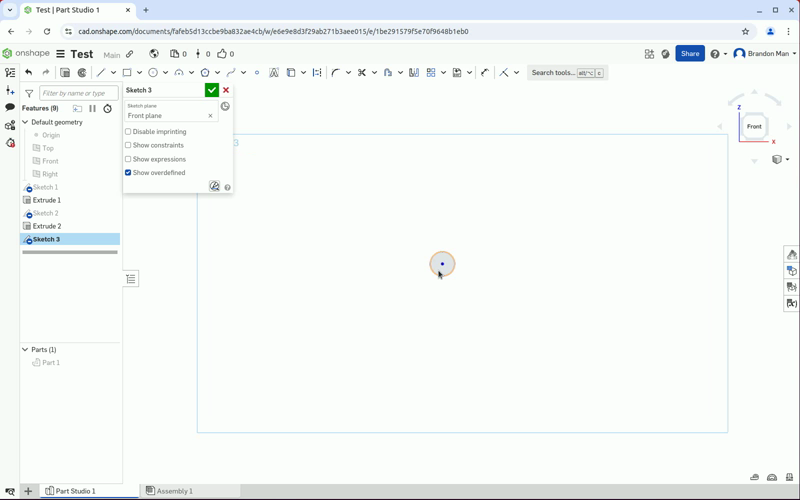
scroll(6)
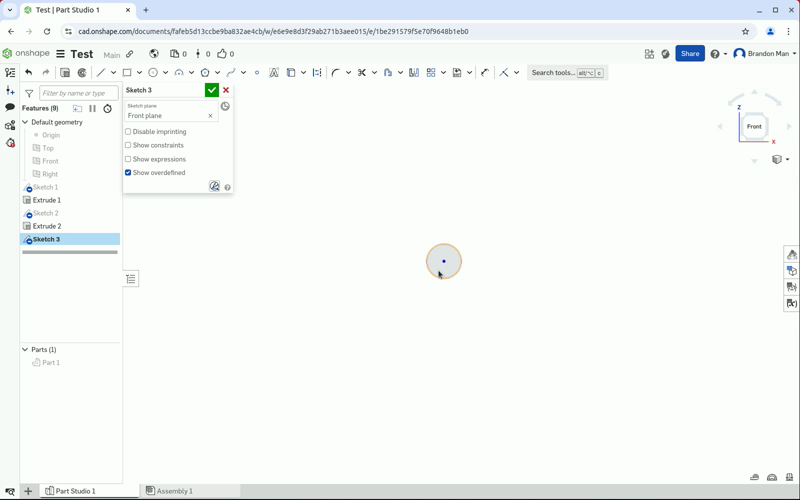
scroll(6)
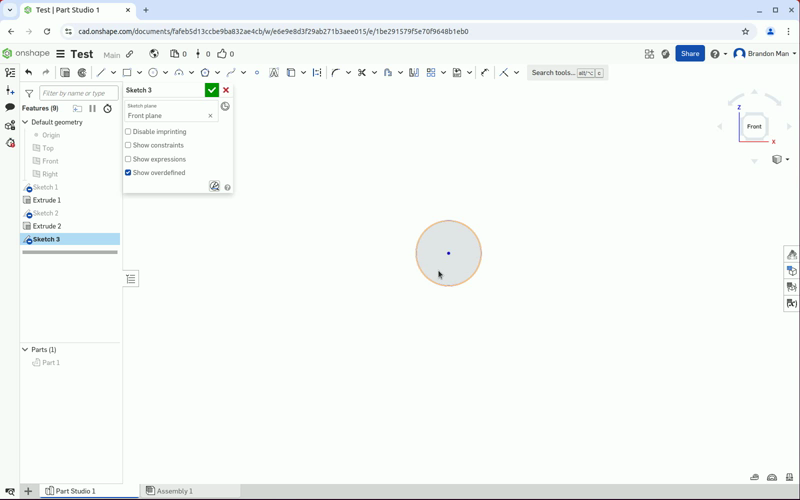
scroll(6)
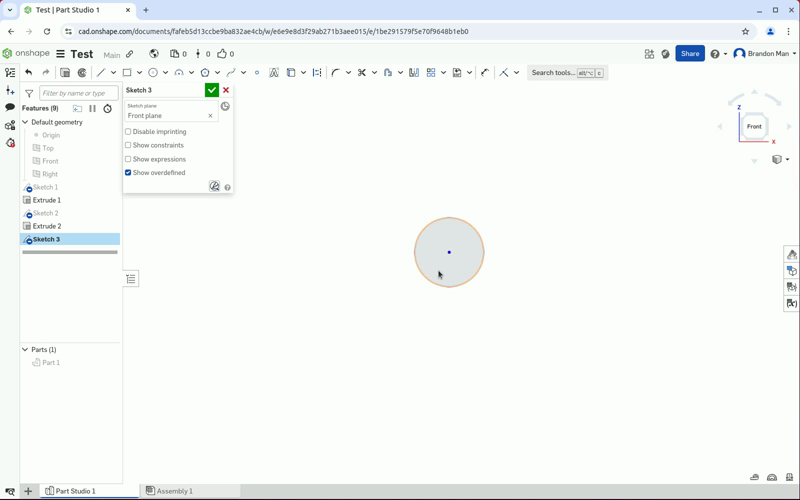
scroll(6)
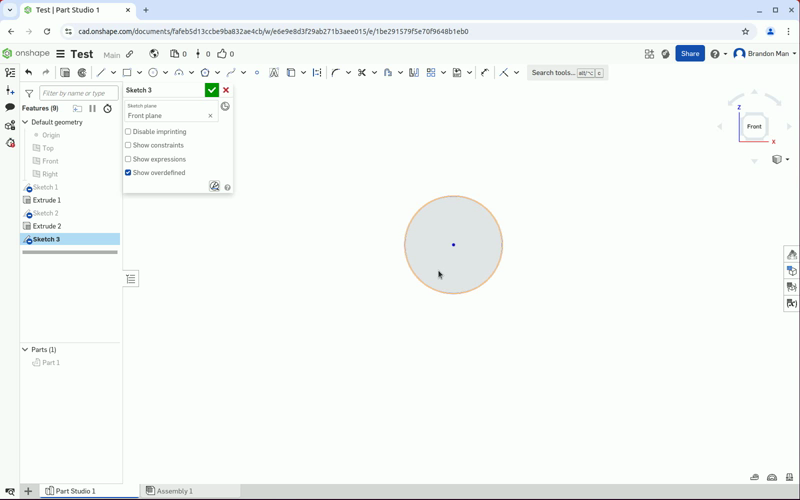
scroll(6)
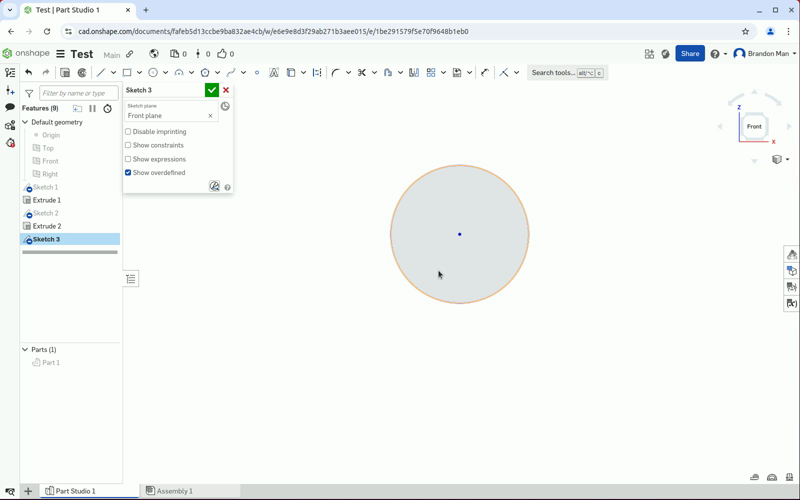
scroll(6)
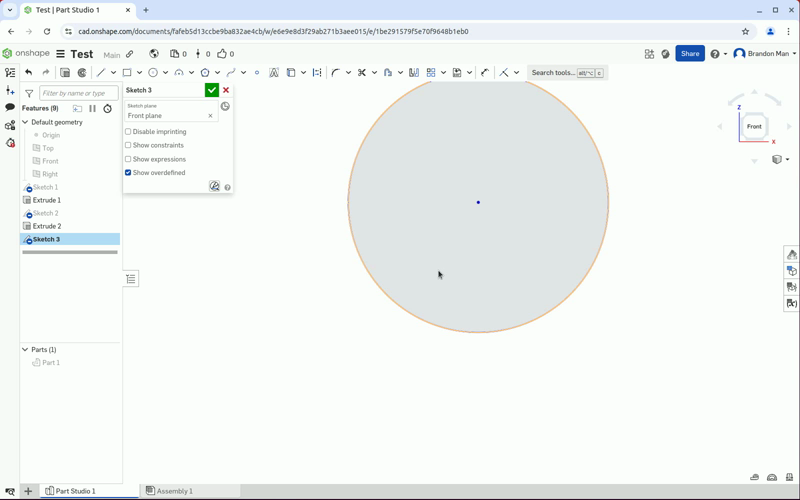
click(438, 270)
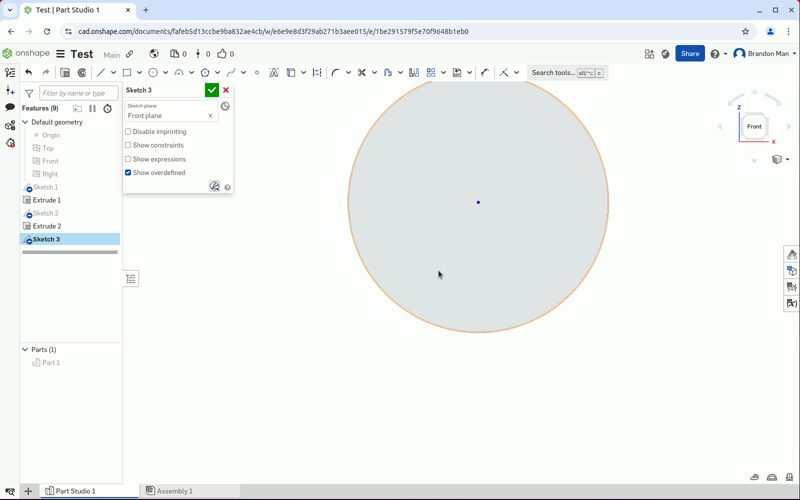
scroll(-6)
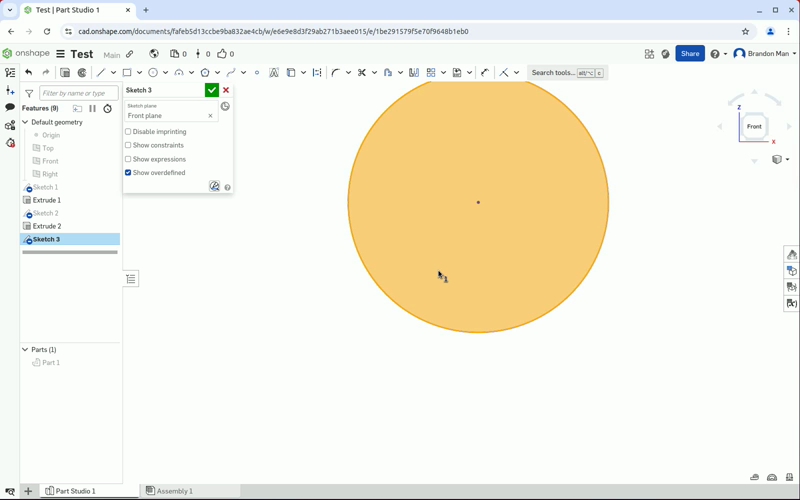
scroll(-6)
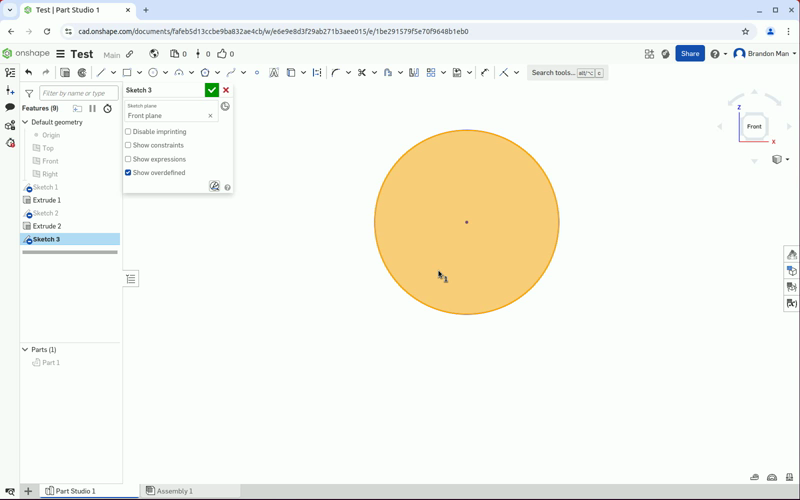
scroll(-6)
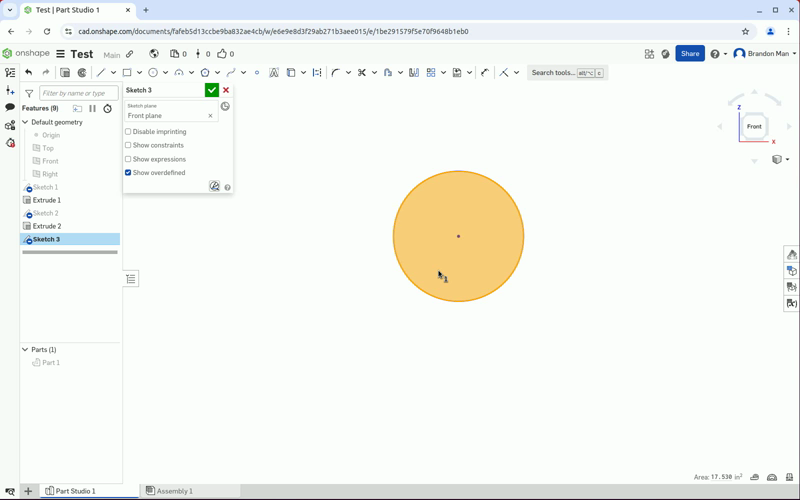
scroll(-6)
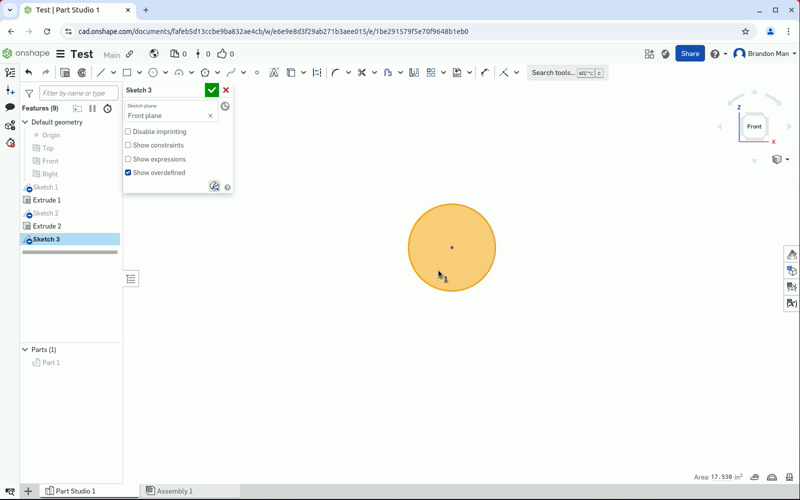
scroll(-6)
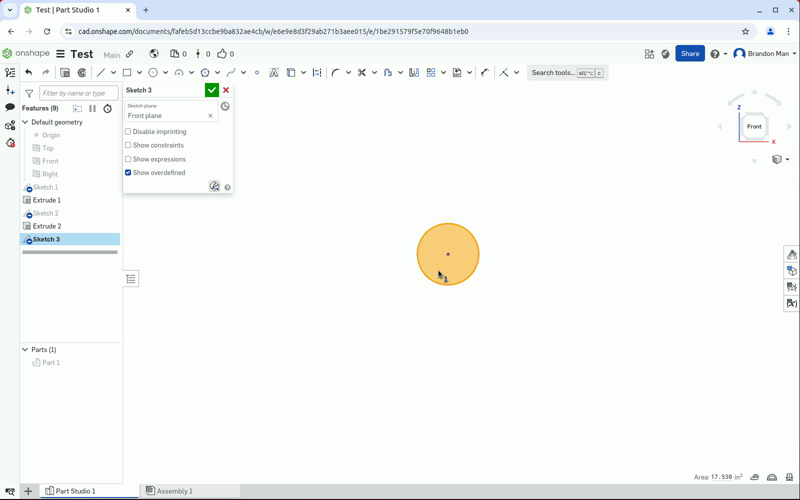
scroll(-6)
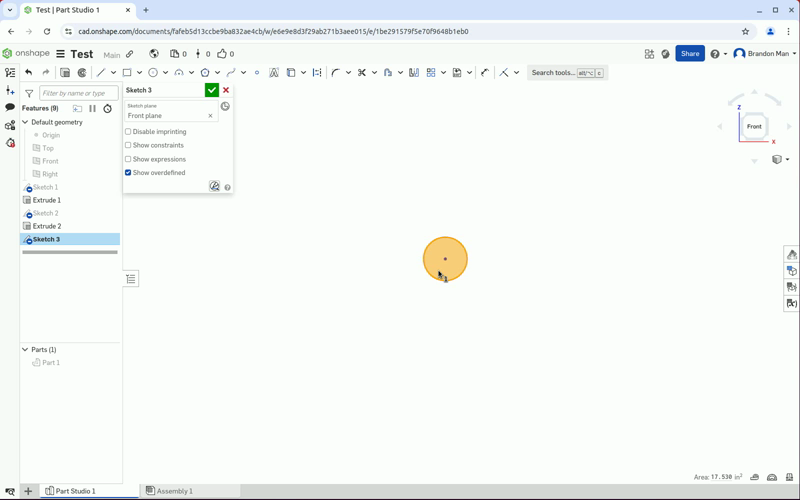
scroll(-6)
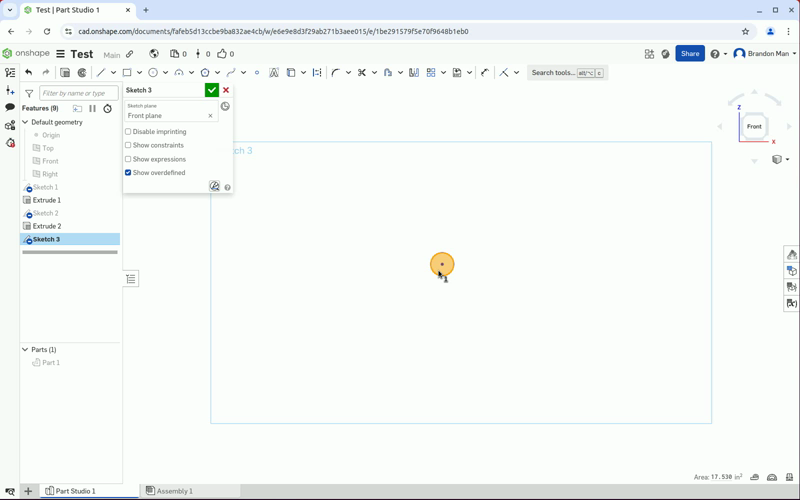
mouse_move(73, 352)
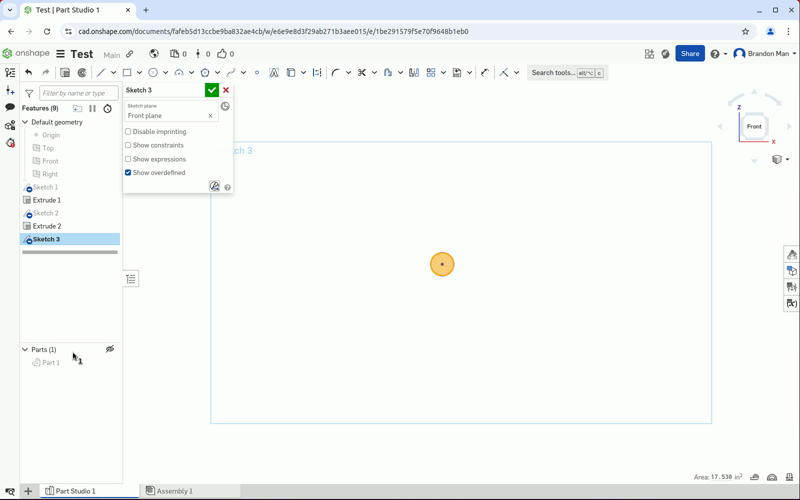
key(shift+y)
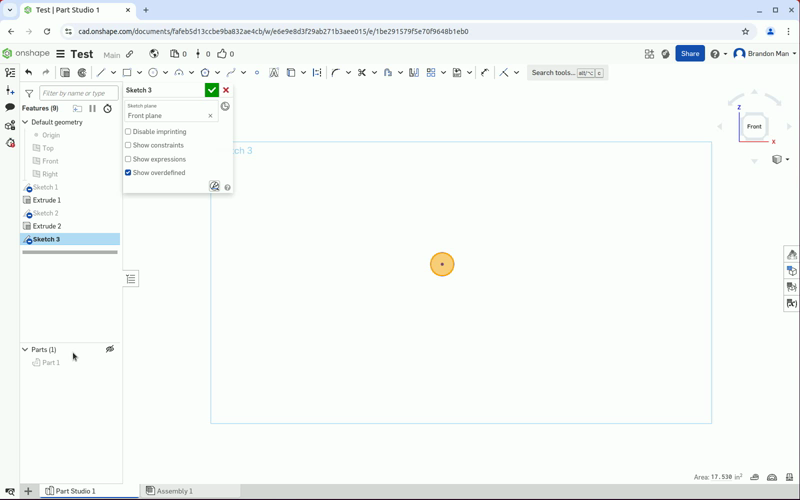
key(shift+e)
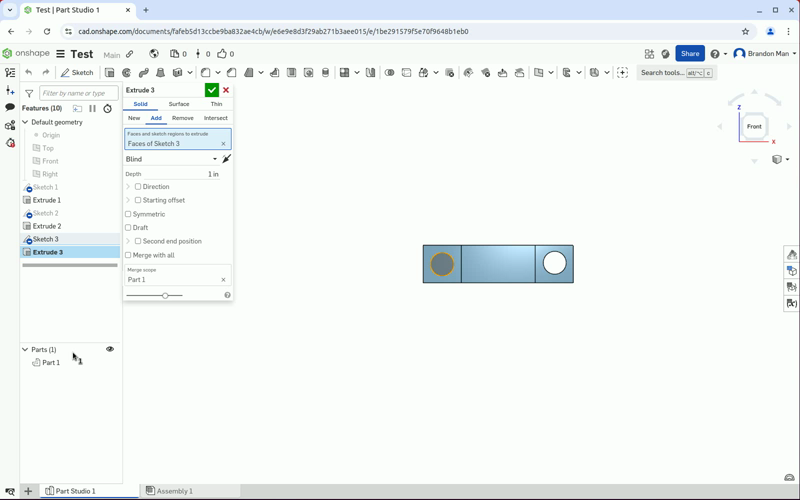
mouse_move(143, 106)
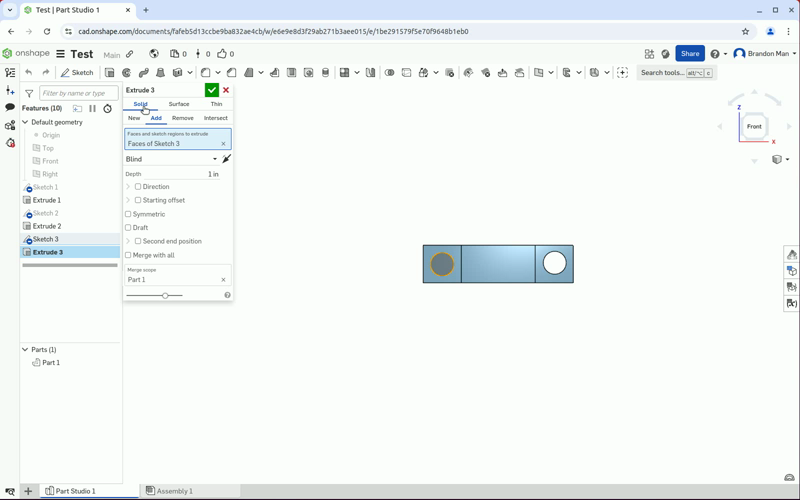
click(143, 106)
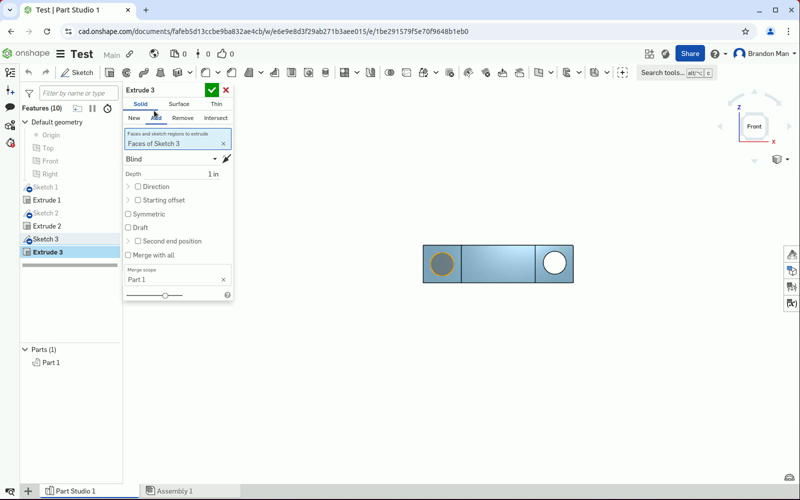
mouse_move(186, 120)
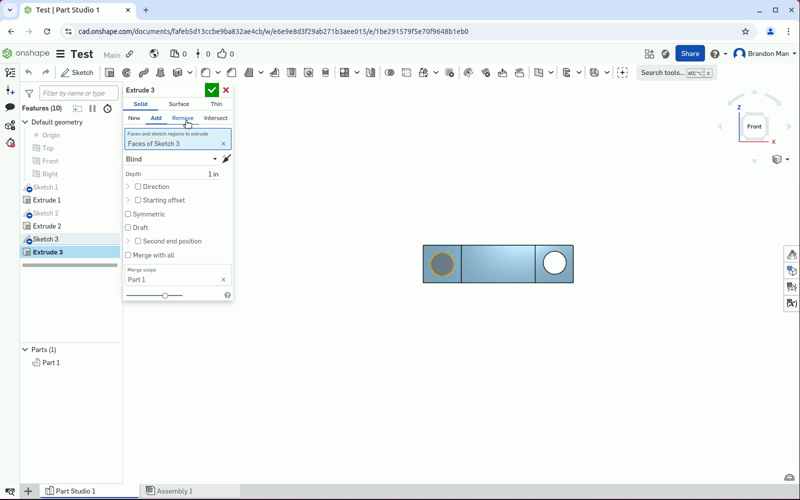
click(186, 120)
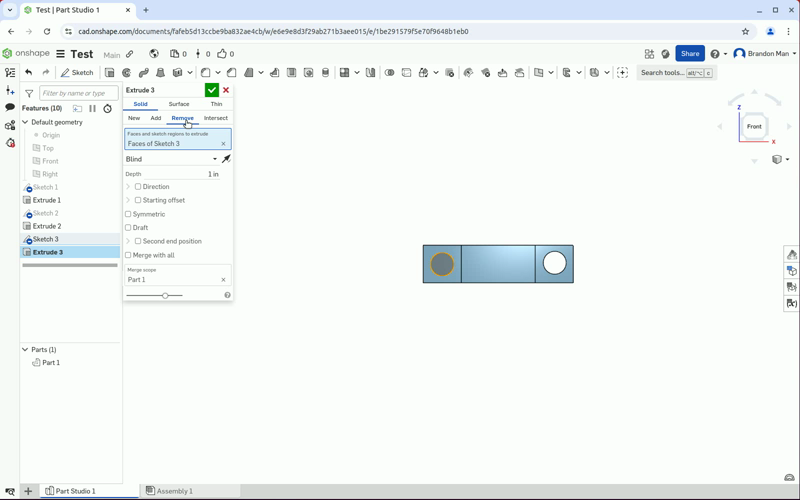
key(tab, 4)
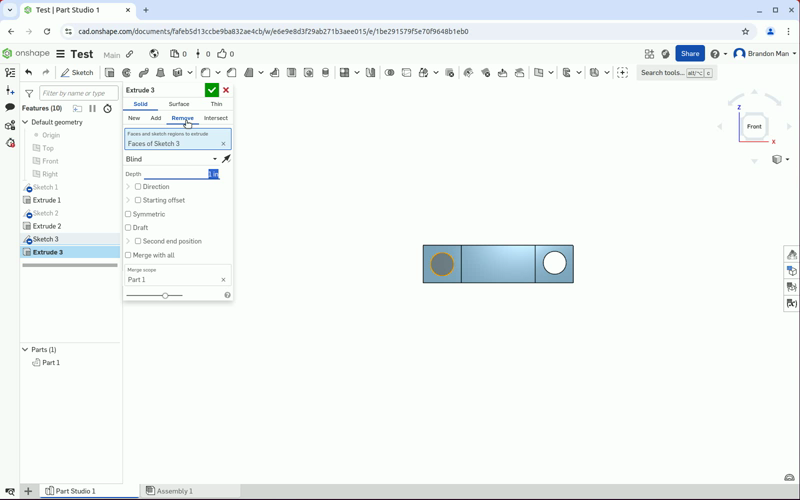
text(30.811)
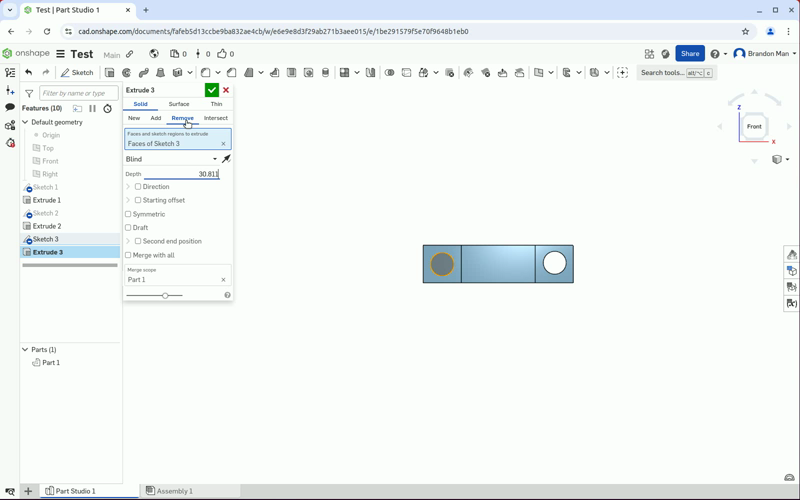
key(tab, 6)
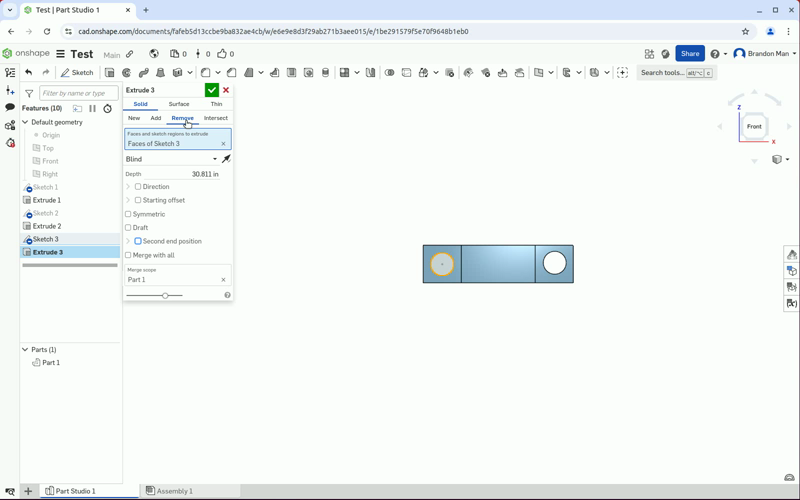
key(space)
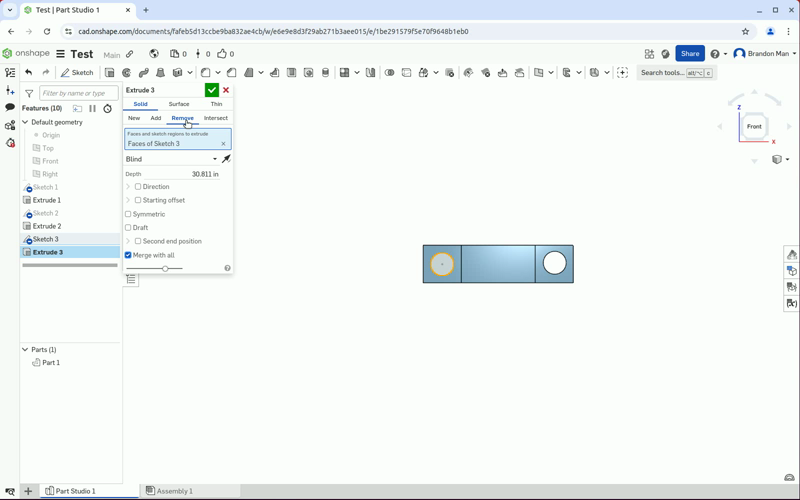
key(enter)
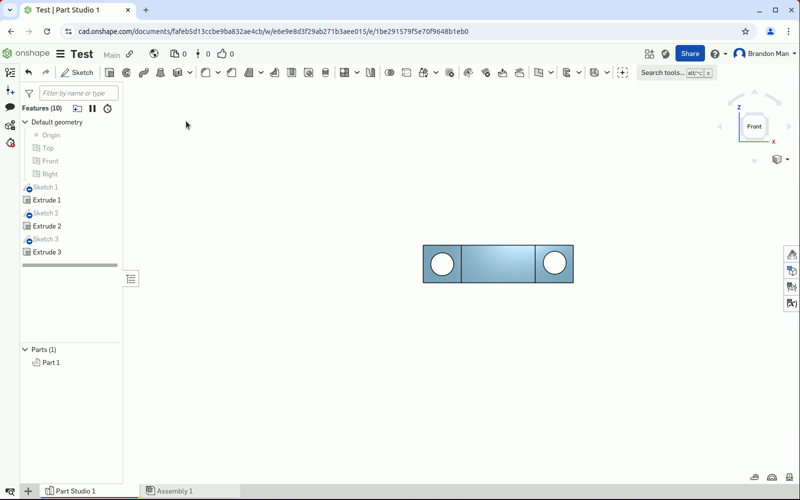
key(shift+h)
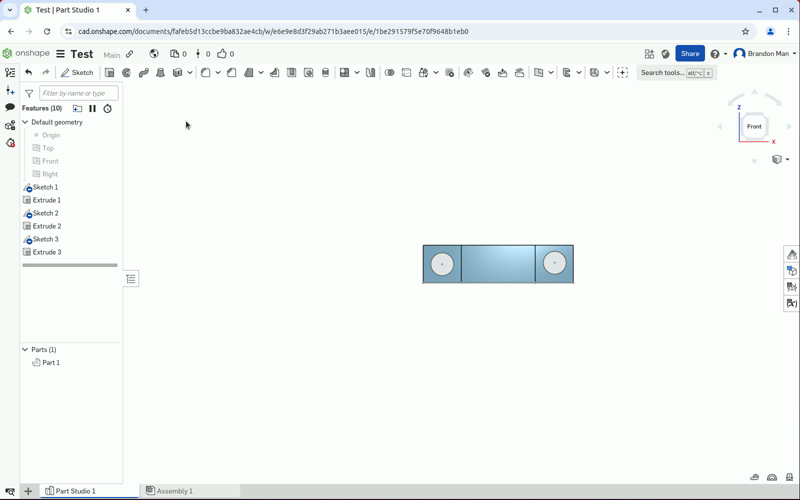
key(shift+h)
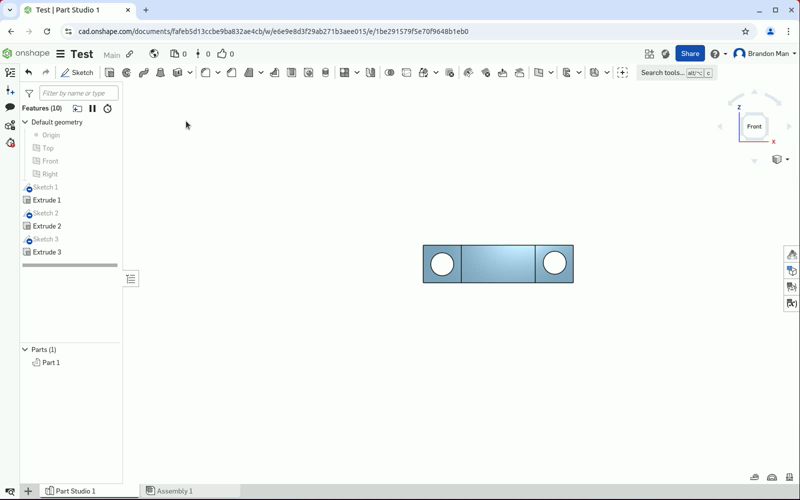
mouse_move(73, 189)
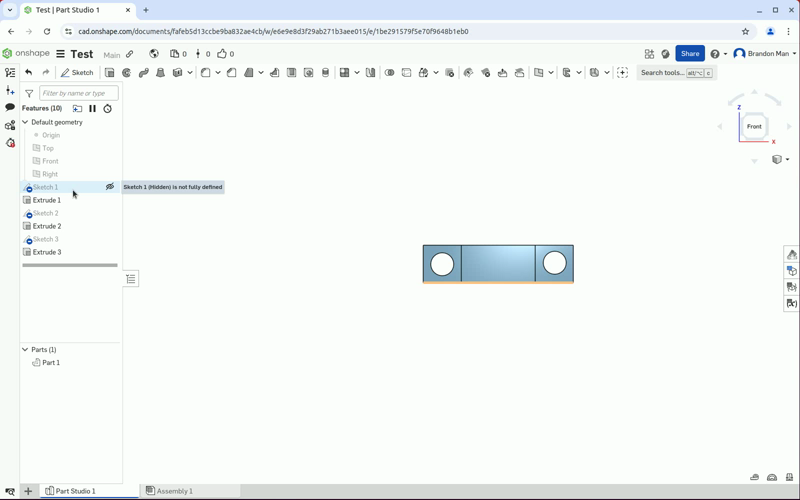
click(73, 189)
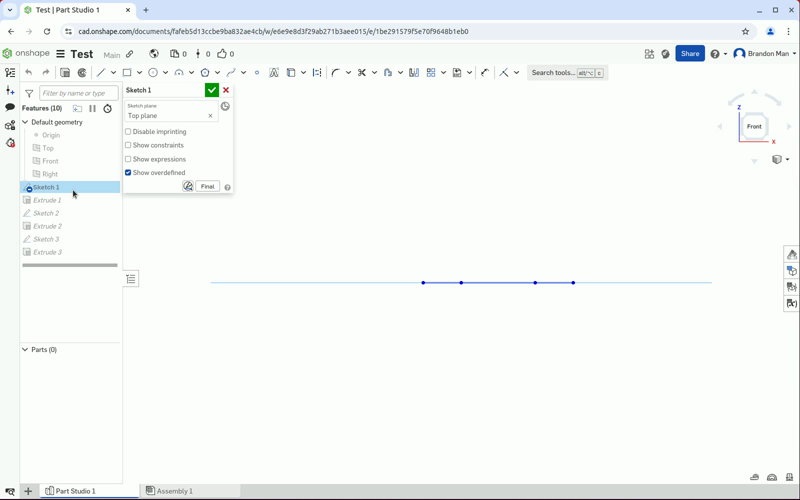
mouse_move(229, 92)
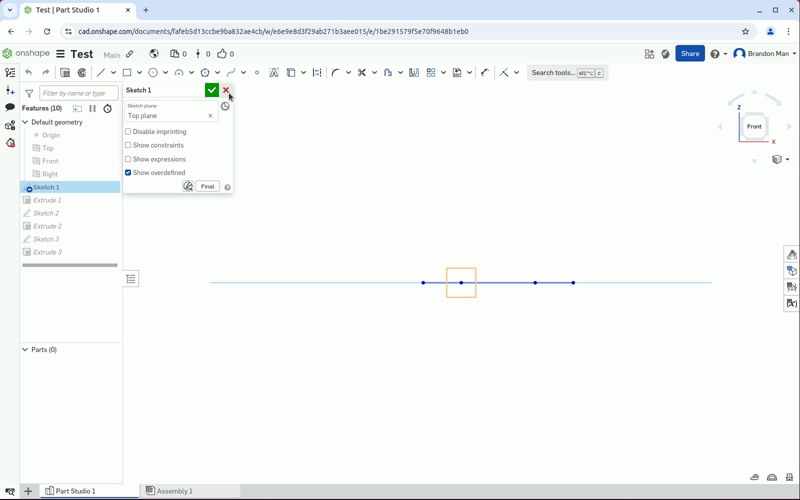
click(229, 92)
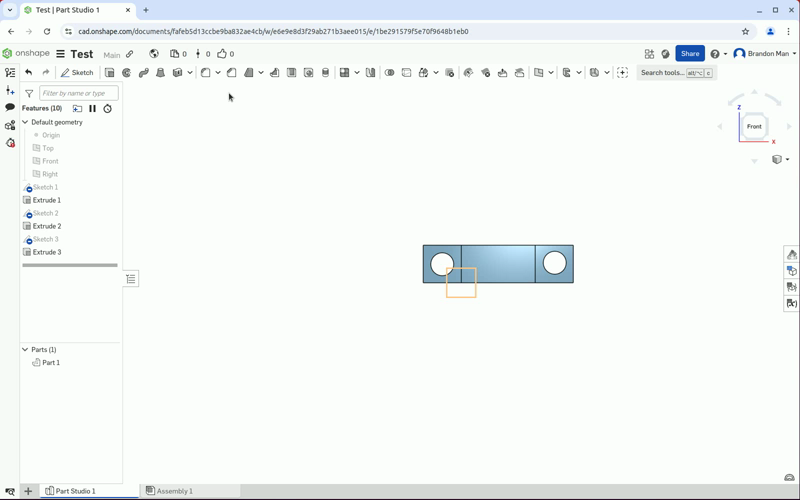
mouse_move(73, 352)
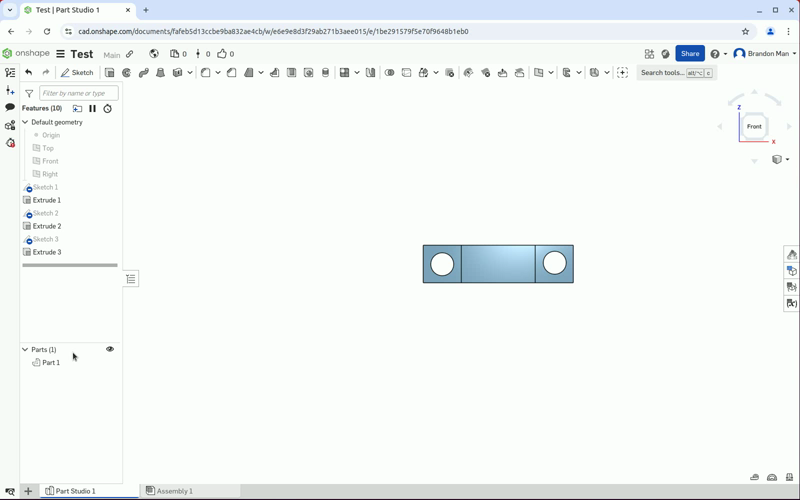
key(y)
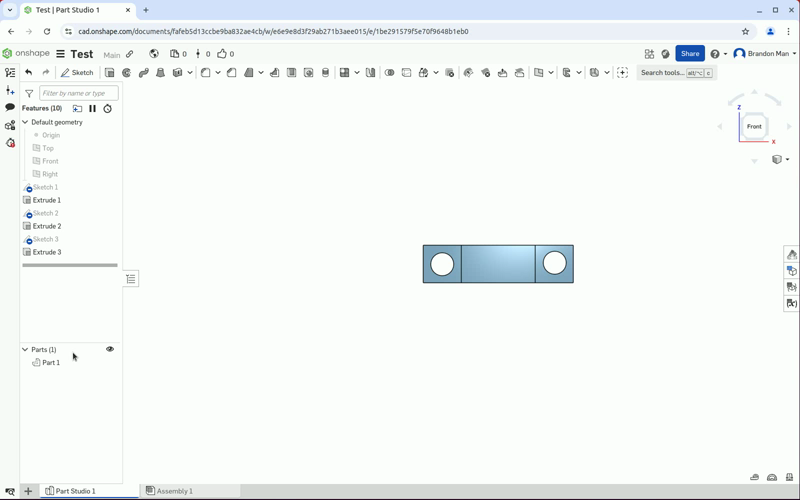
key(shift+p)
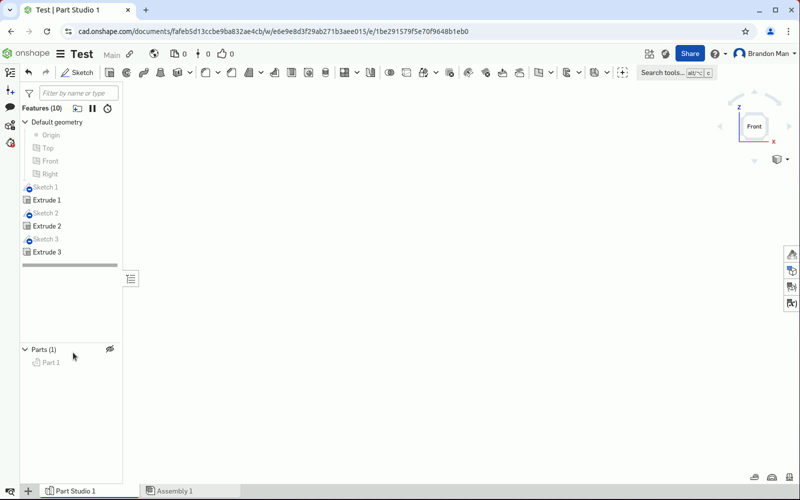
key(space)
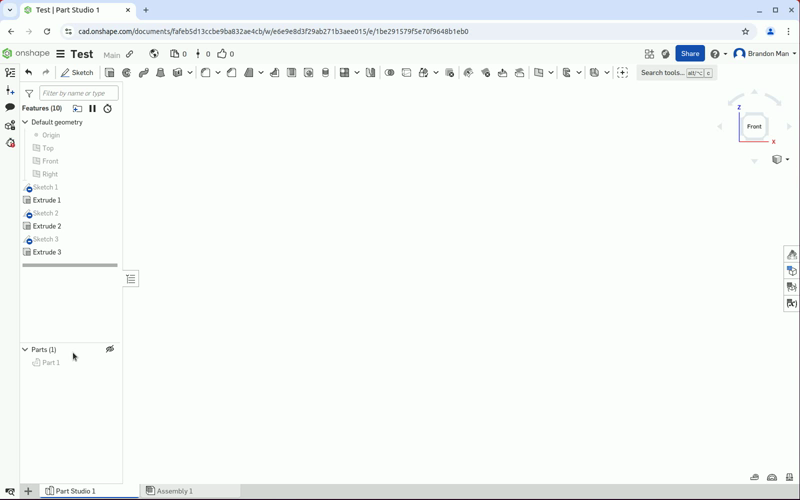
key_down(shift)
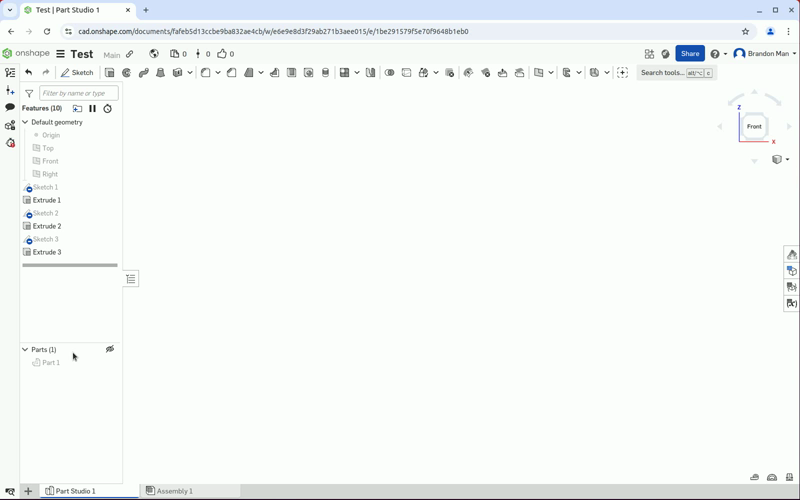
key(down)
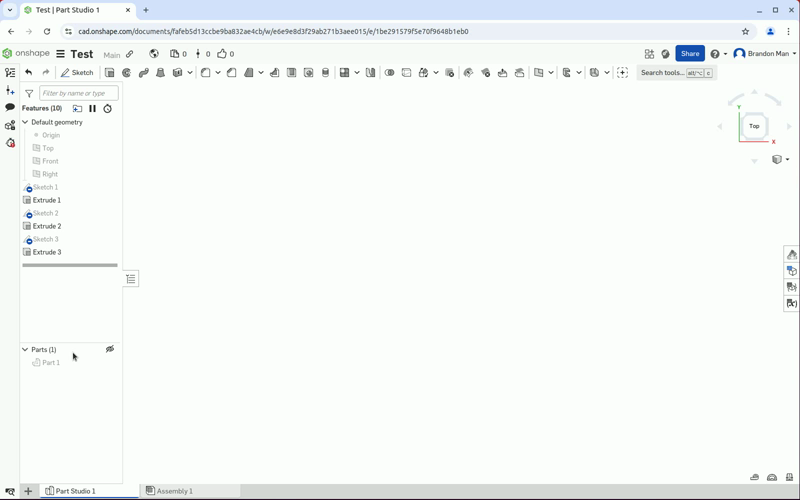
key_up(shift)
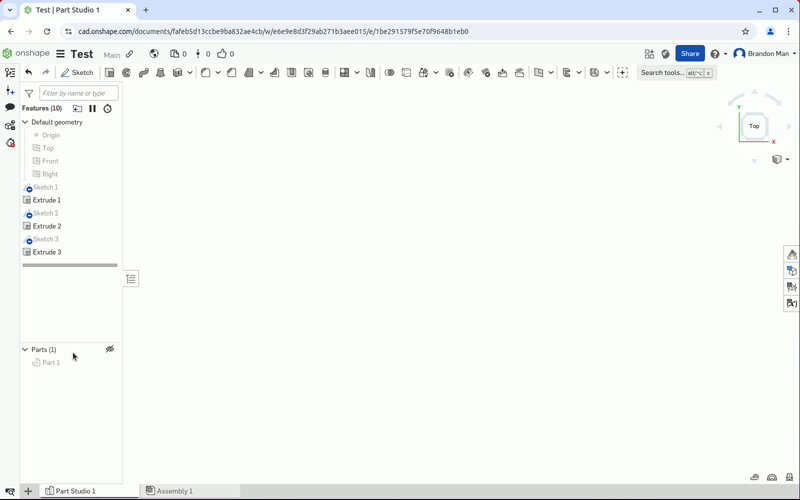
mouse_move(73, 352)
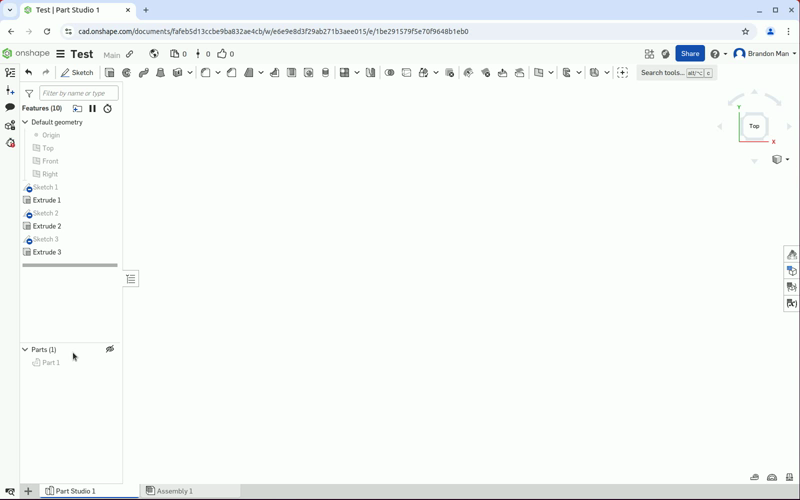
key(shift+y)
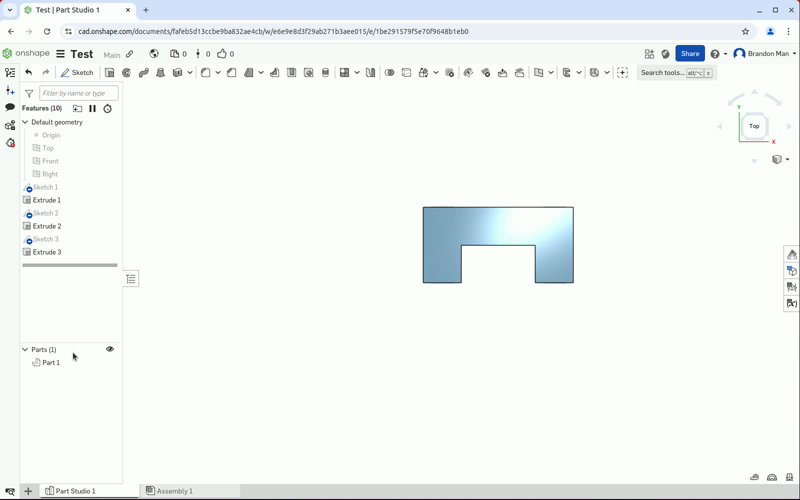
mouse_move(541, 75)
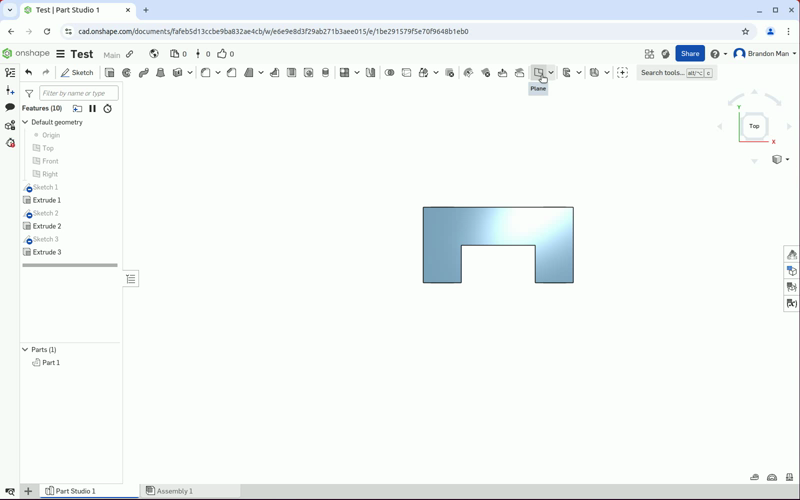
click(541, 75)
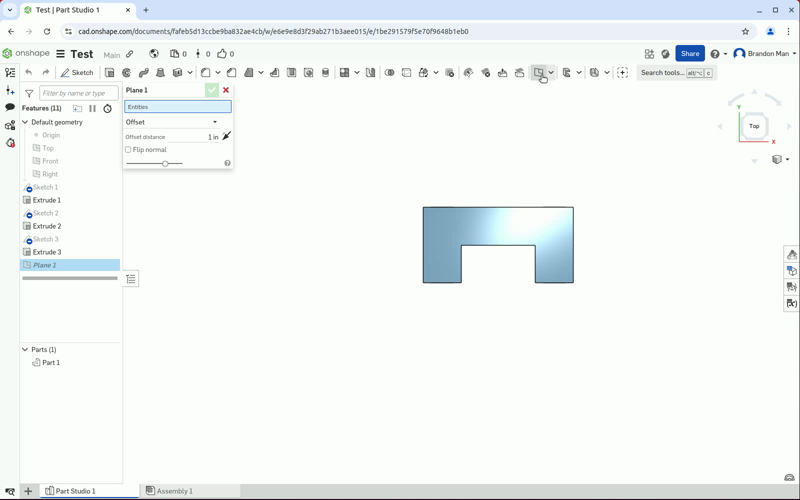
mouse_move(73, 150)
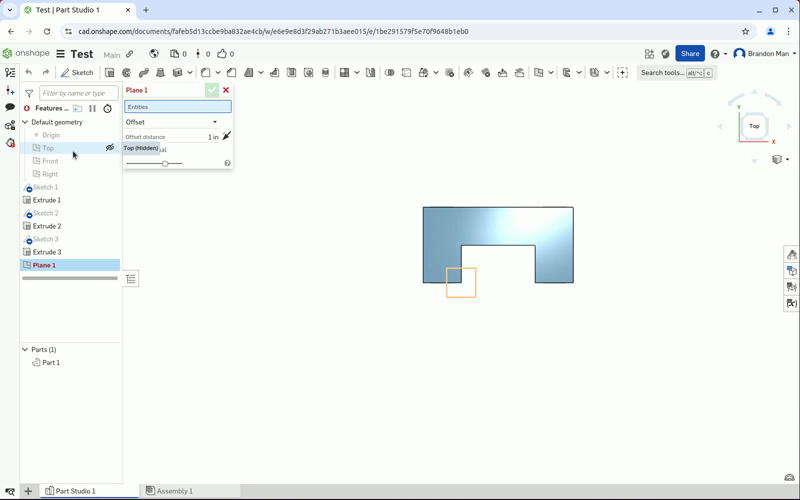
click(73, 150)
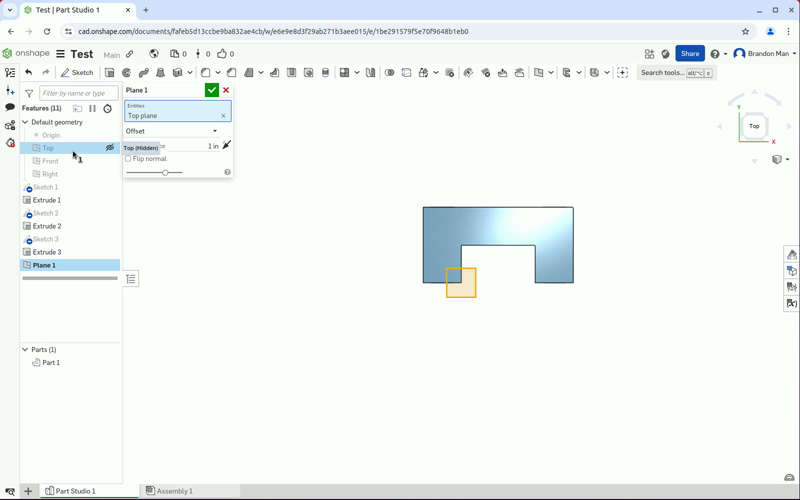
key(tab, 2)
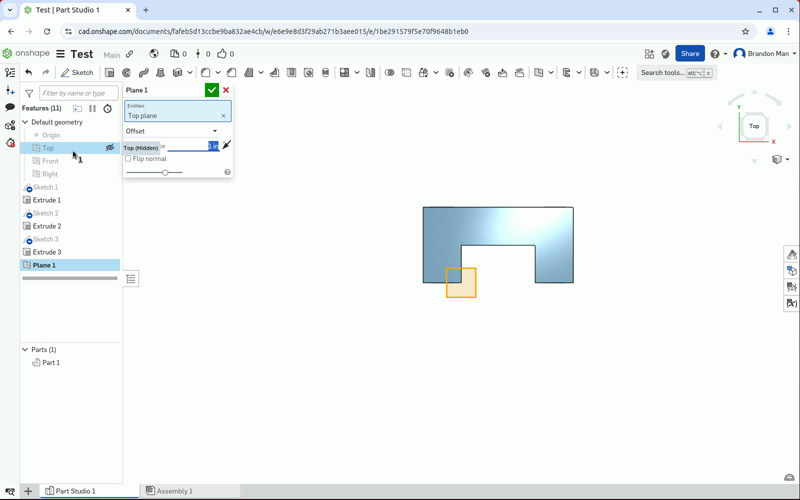
text(7.703)
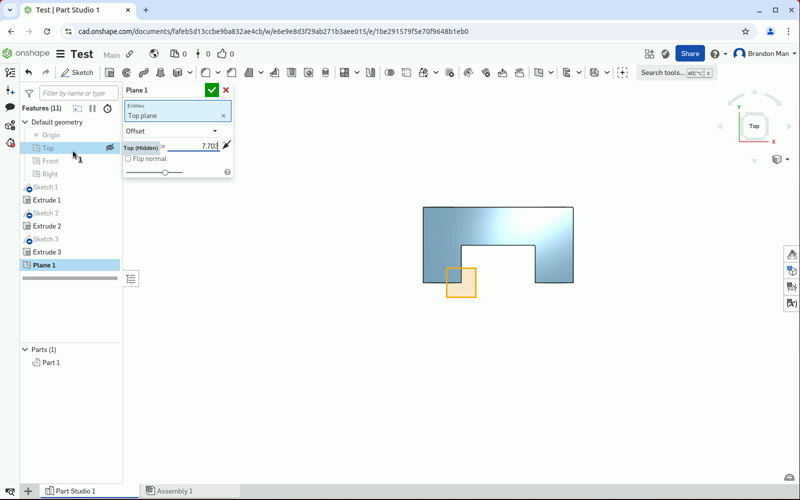
key(enter, 2)
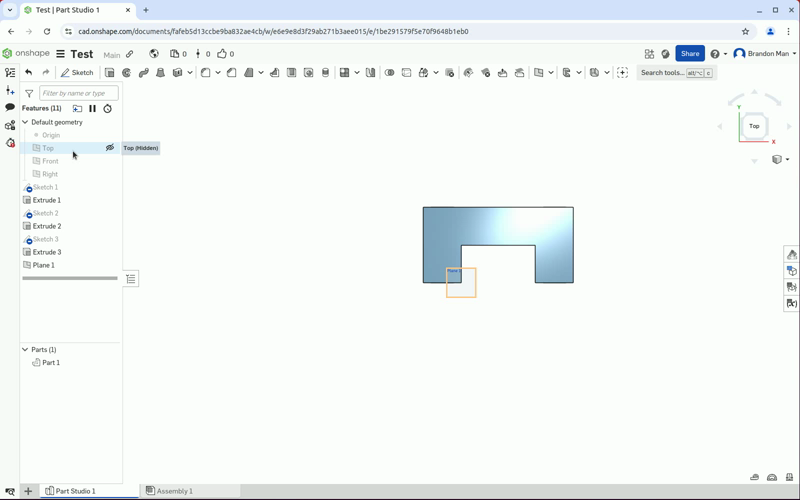
key(shift+s)
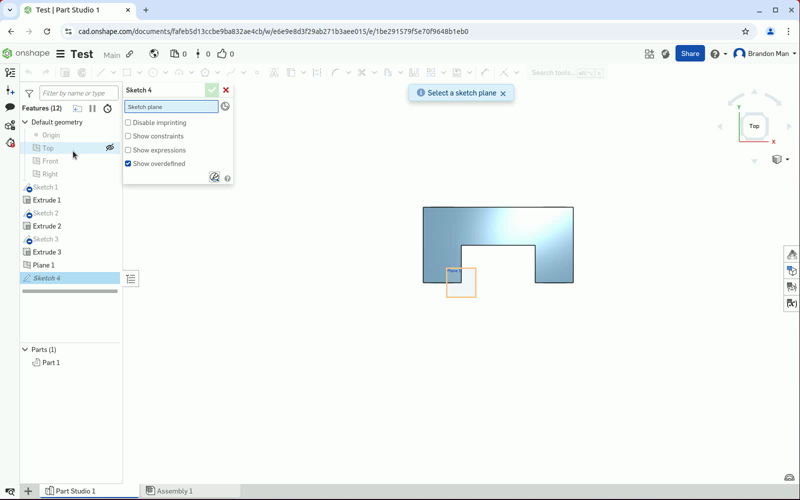
mouse_move(73, 267)
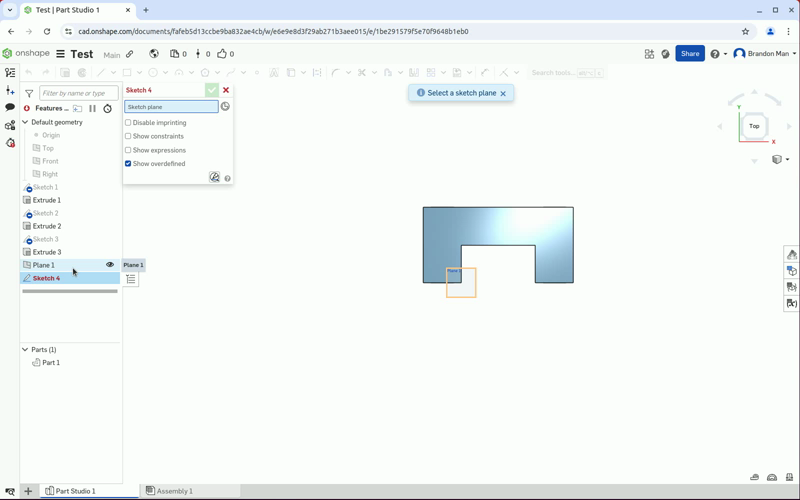
click(73, 267)
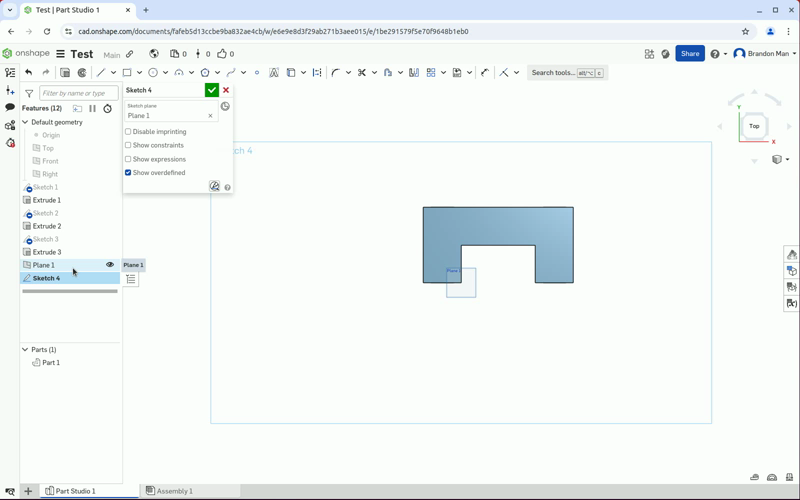
mouse_move(73, 352)
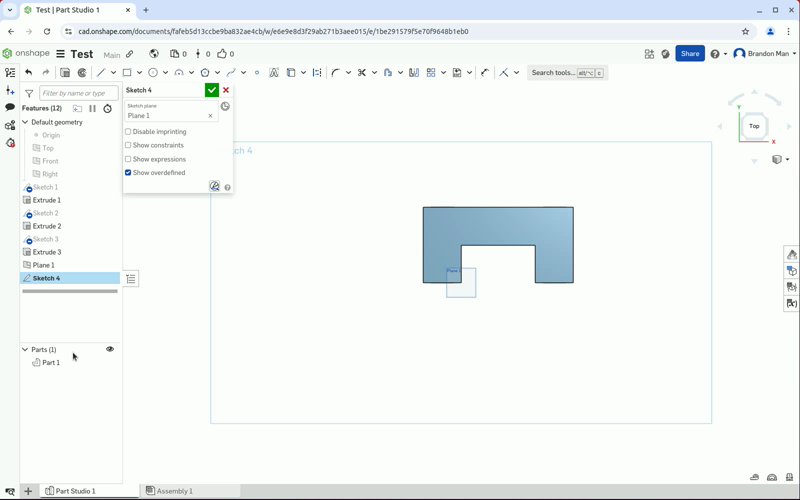
key(y)
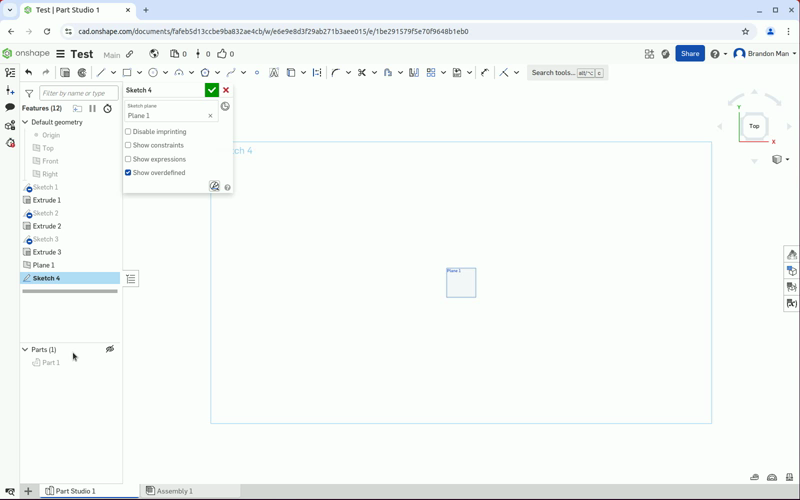
key(c)
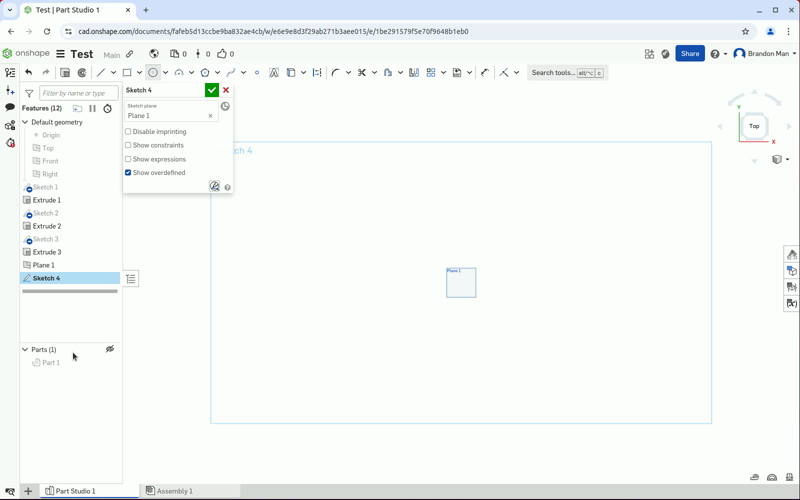
key_down(shift)
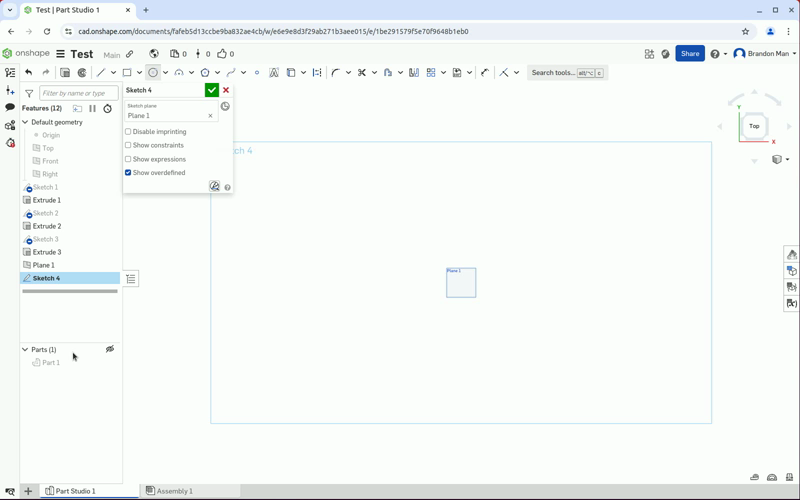
mouse_move(497, 226)
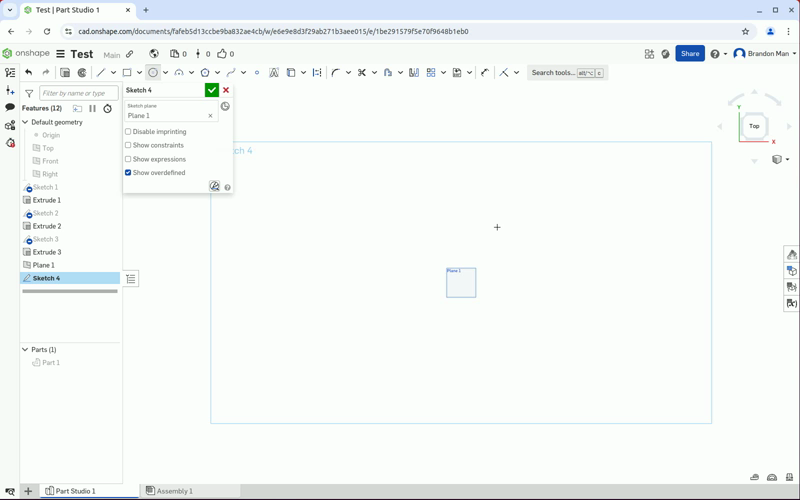
click(497, 226)
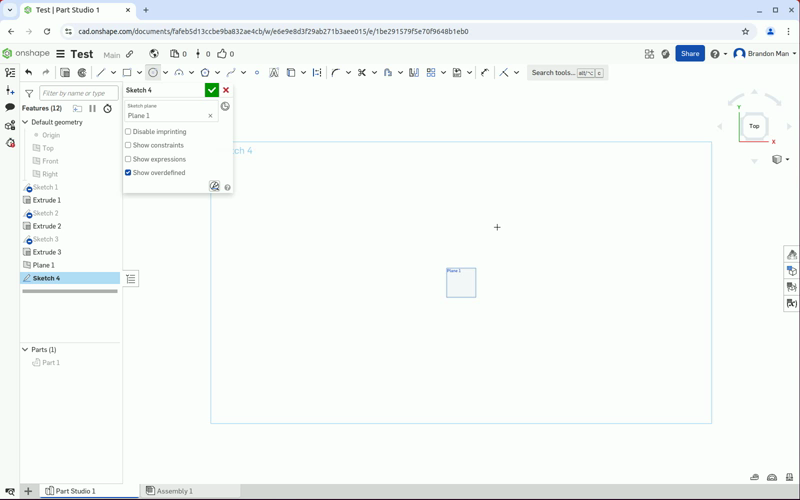
key_up(shift)
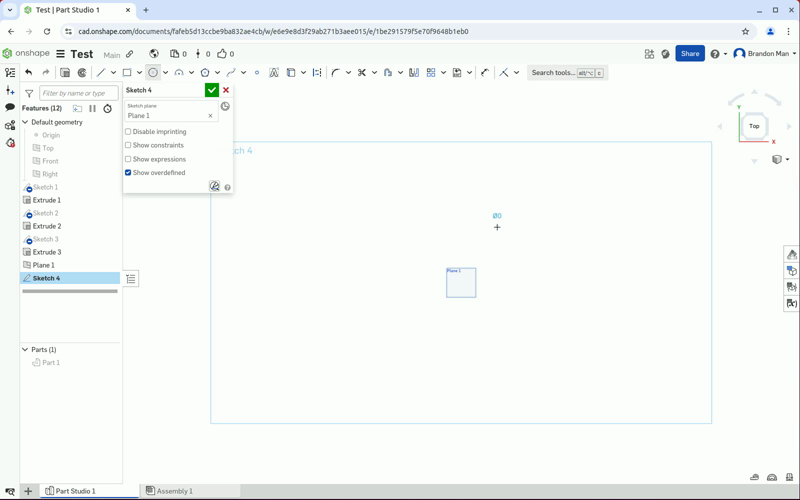
mouse_move(508, 226)
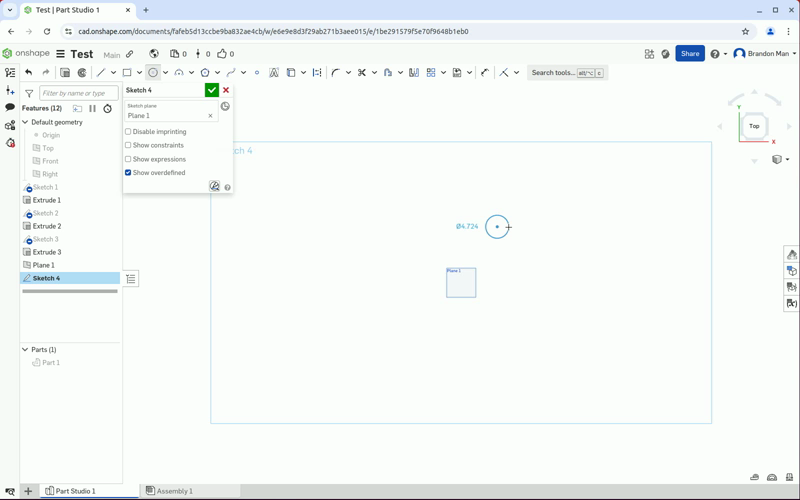
click(508, 226)
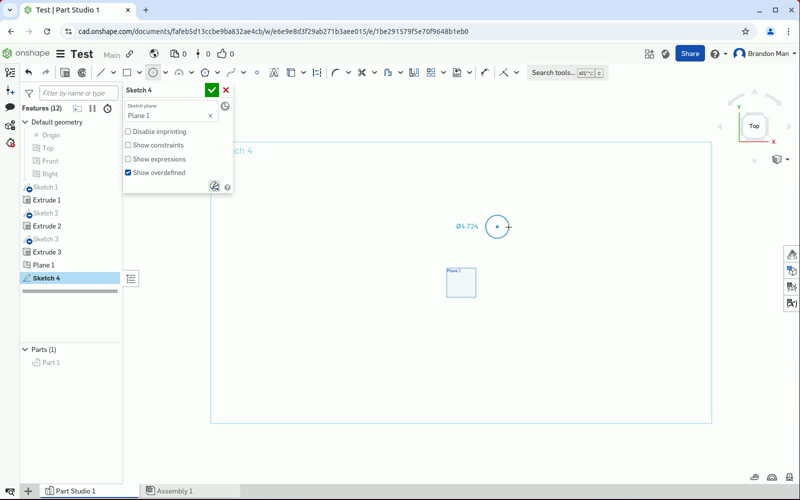
key(esc)
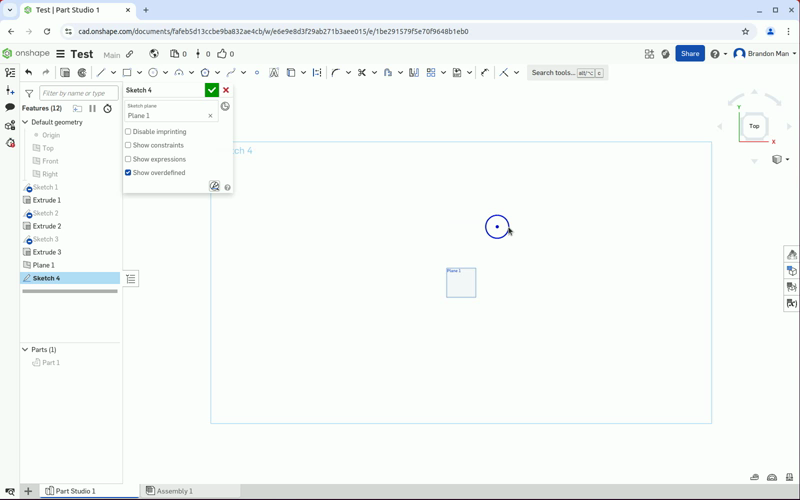
mouse_move(492, 228)
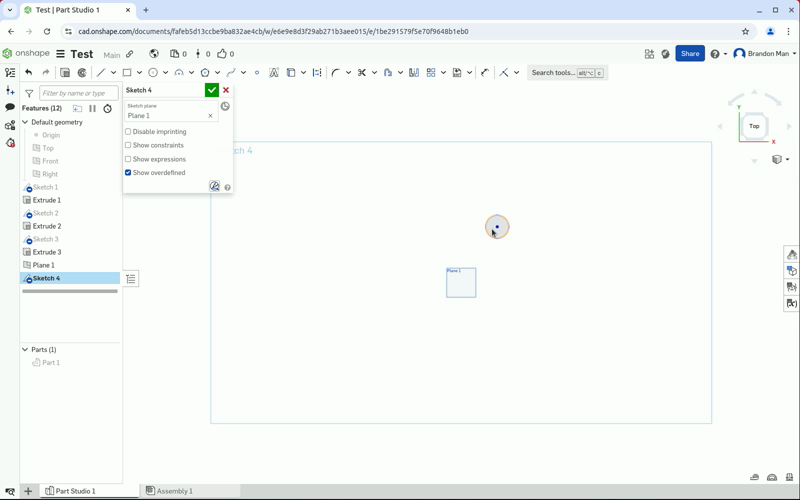
scroll(6)
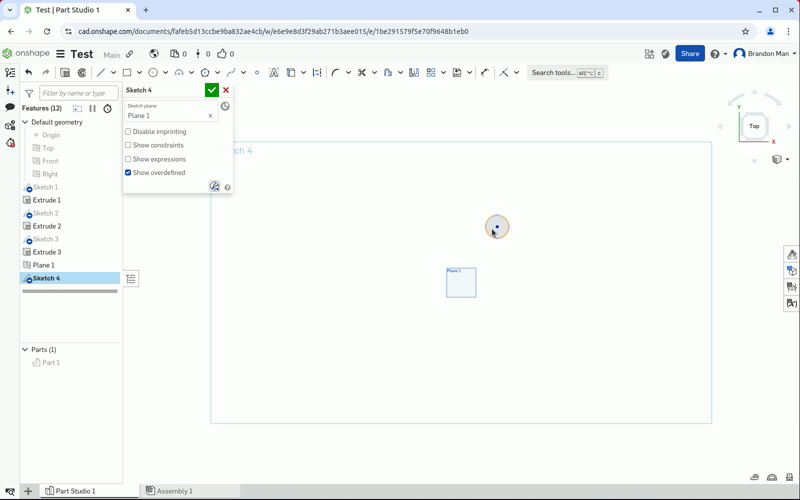
scroll(6)
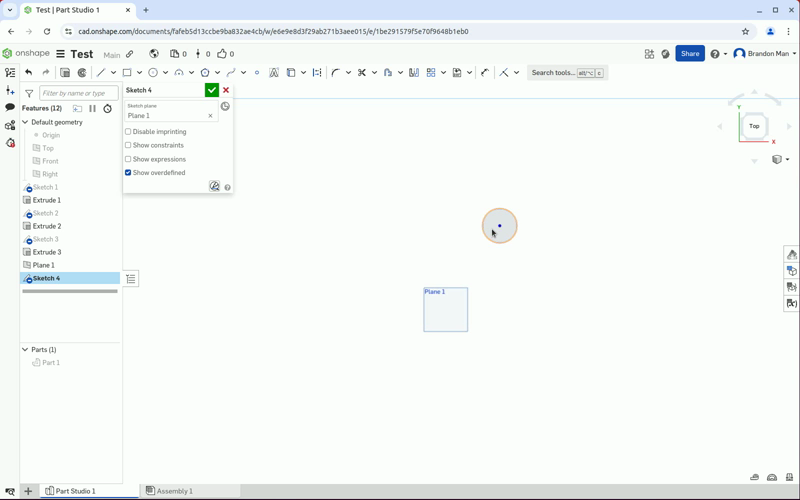
scroll(6)
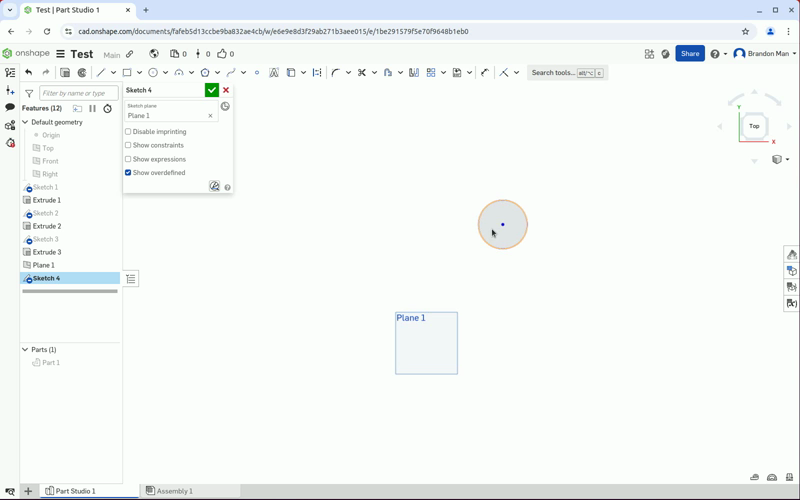
scroll(6)
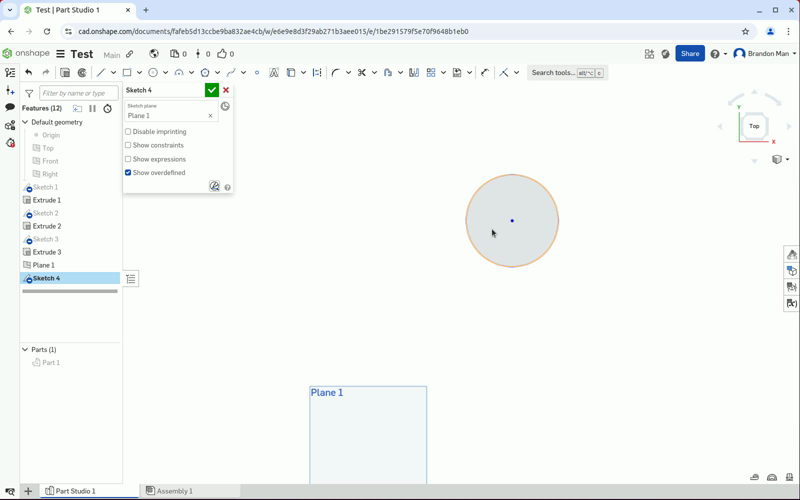
scroll(6)
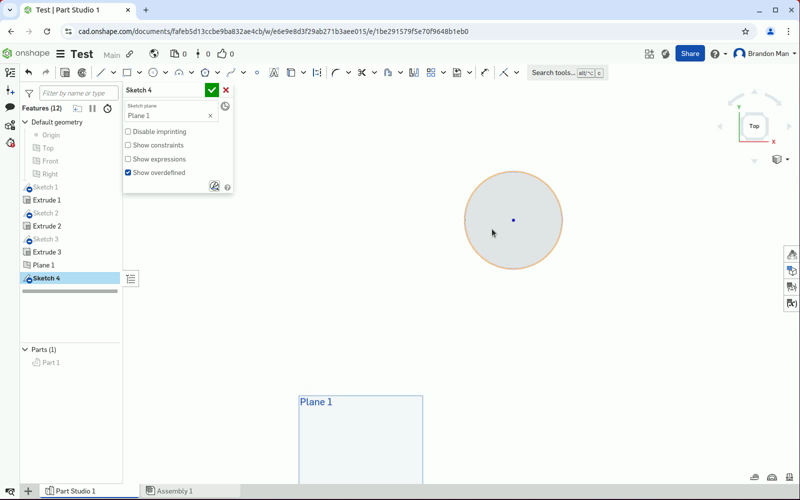
scroll(6)
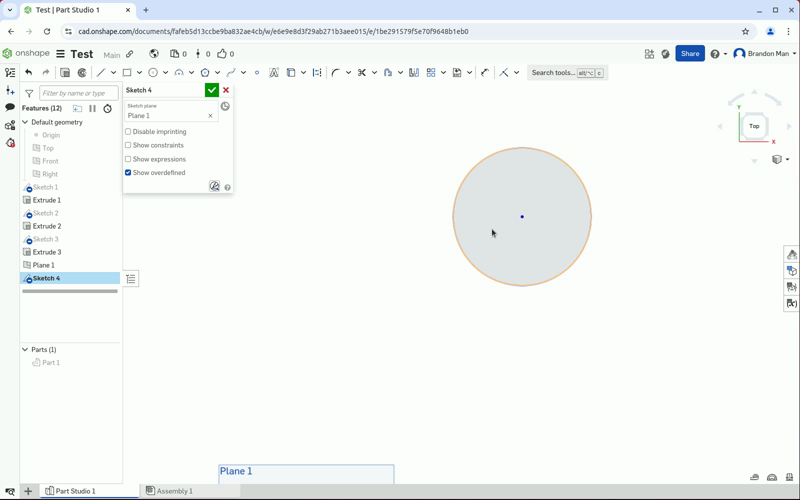
scroll(6)
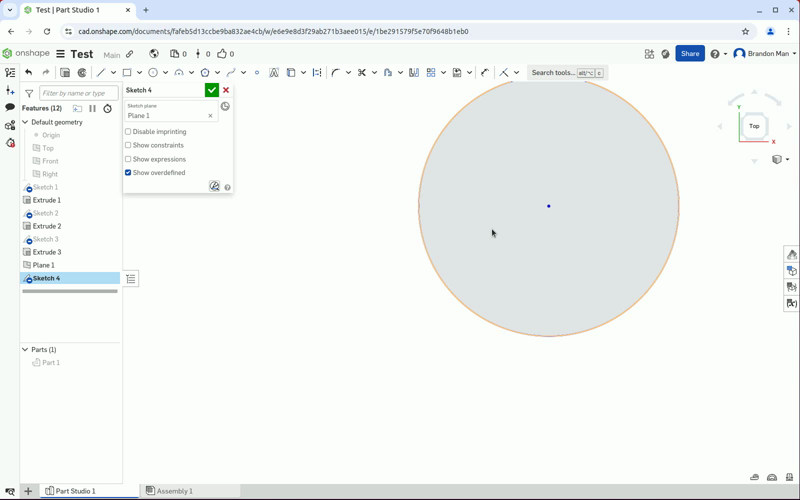
click(492, 228)
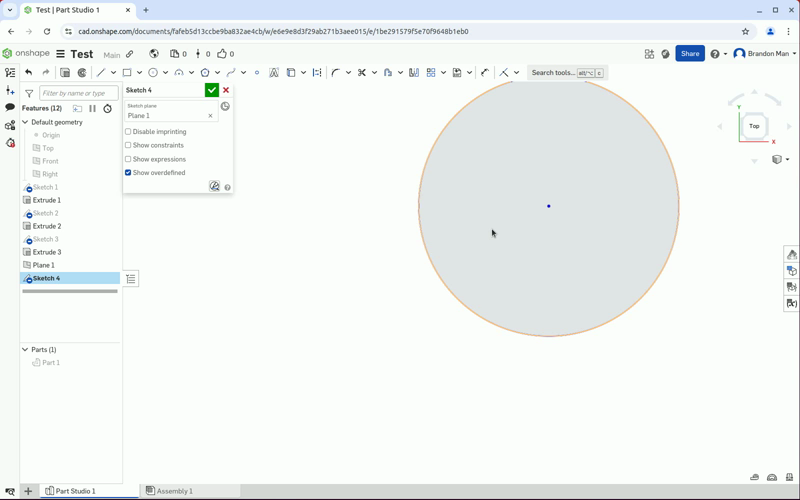
scroll(-6)
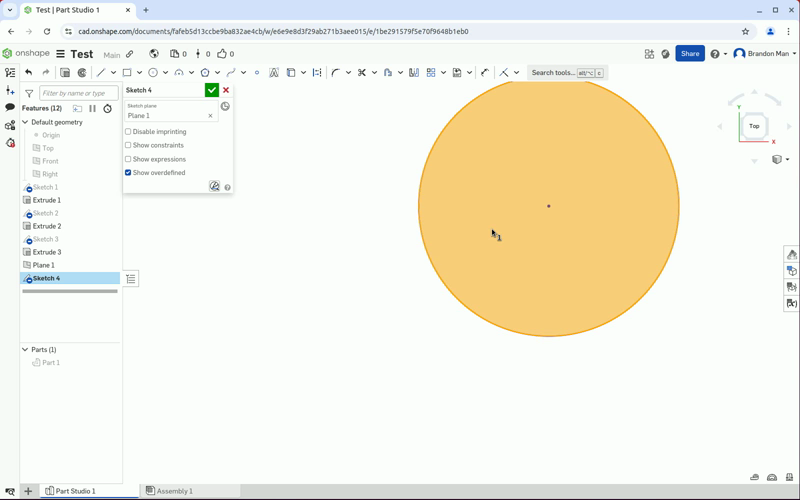
scroll(-6)
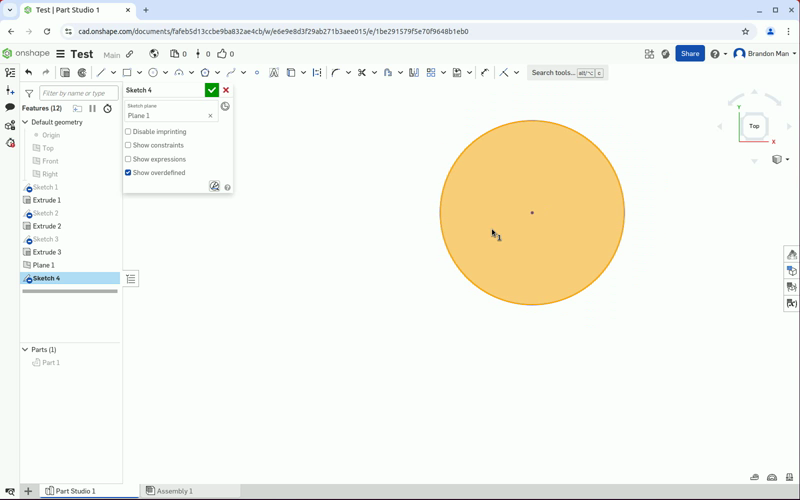
scroll(-6)
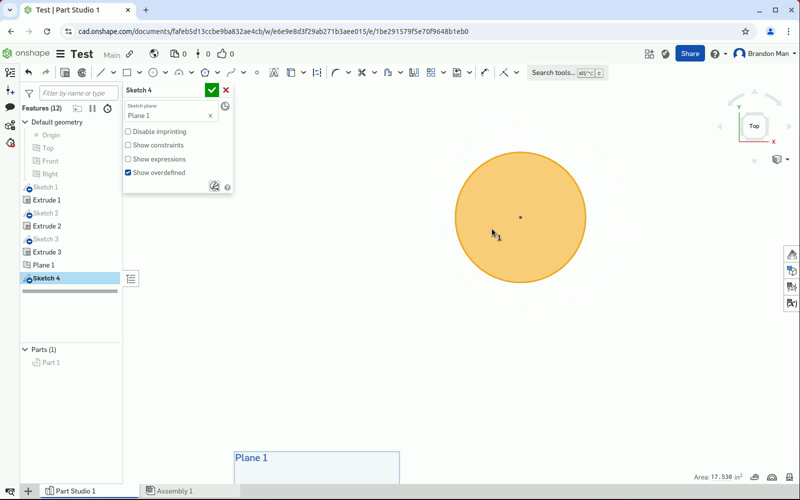
scroll(-6)
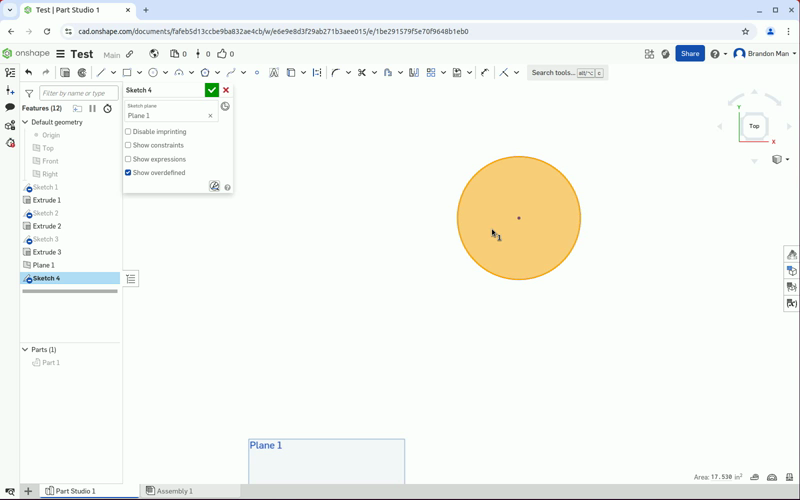
scroll(-6)
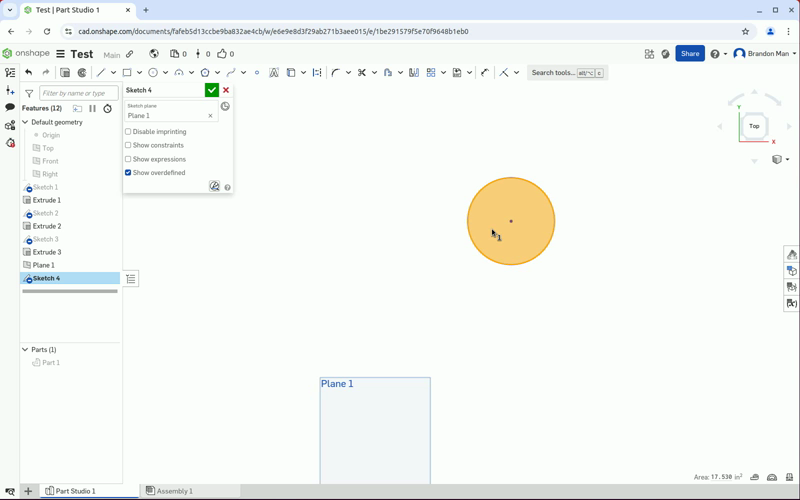
scroll(-6)
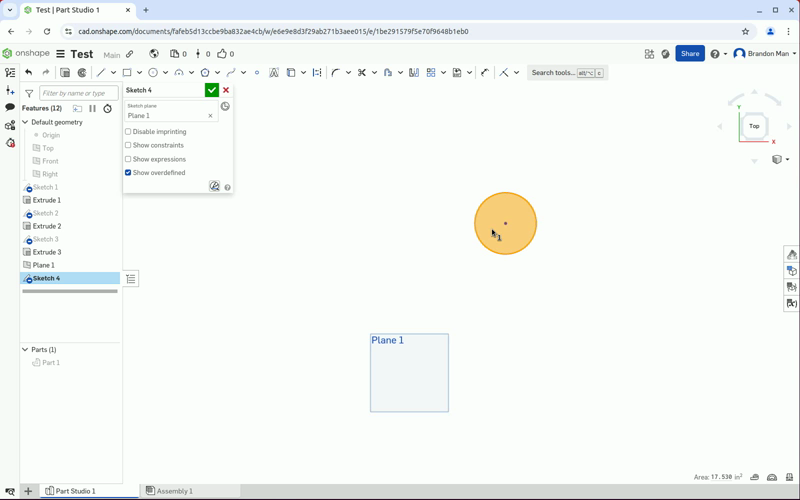
scroll(-6)
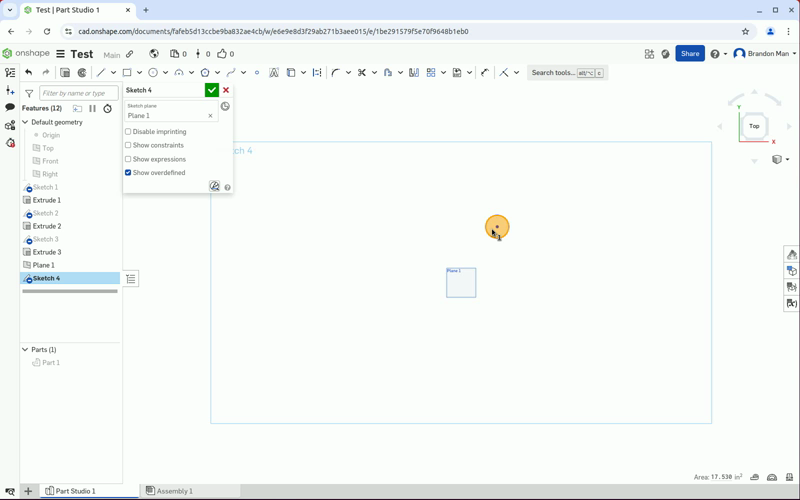
mouse_move(73, 352)
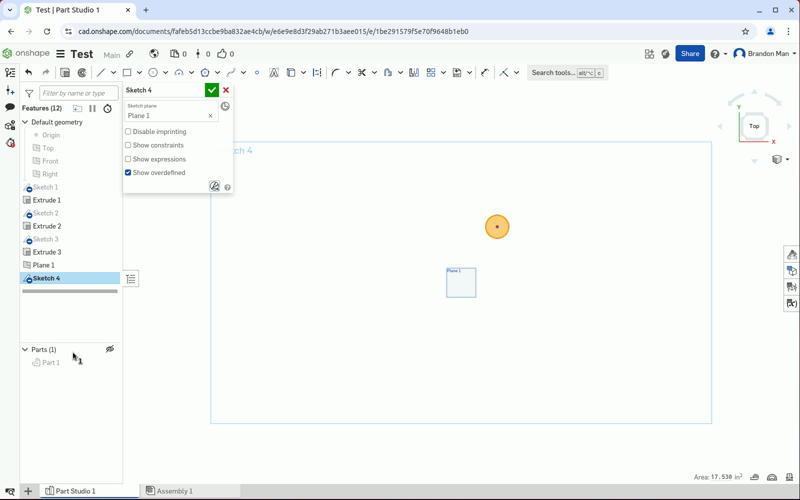
key(shift+y)
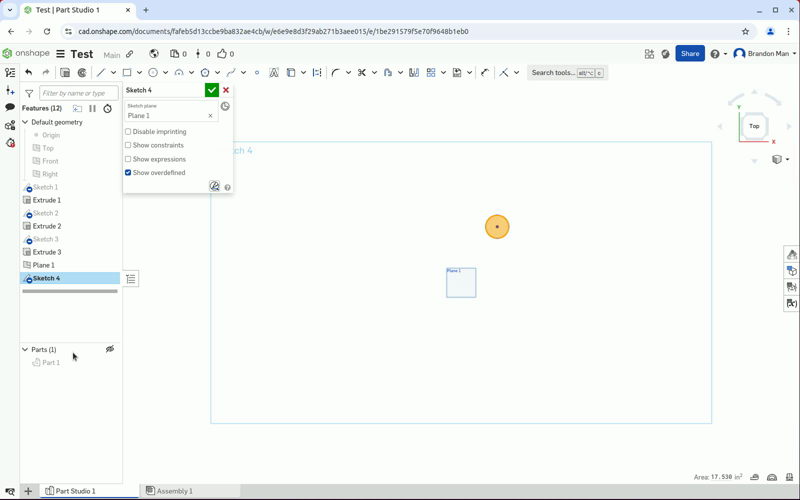
key(shift+e)
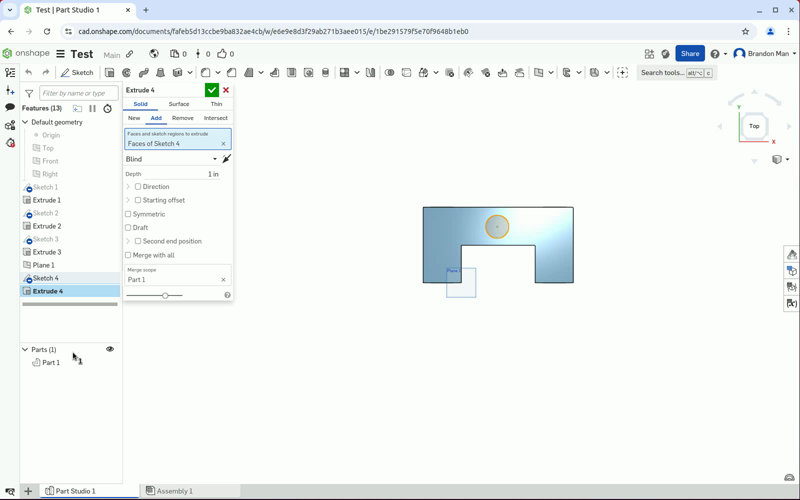
mouse_move(143, 106)
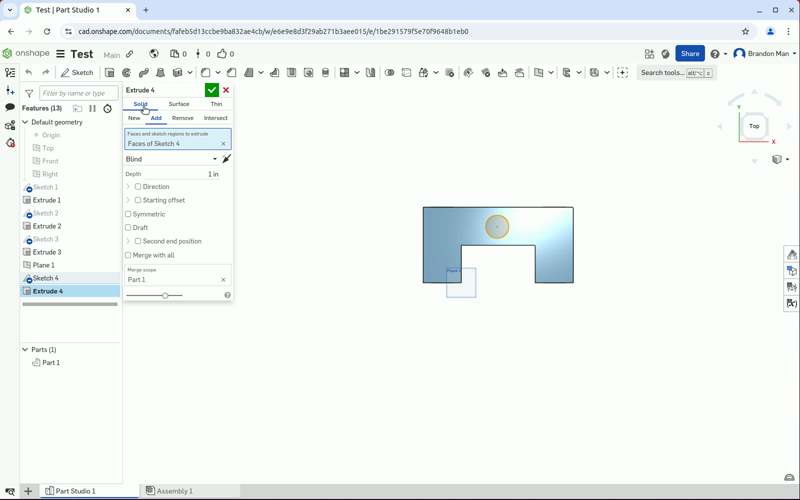
click(143, 106)
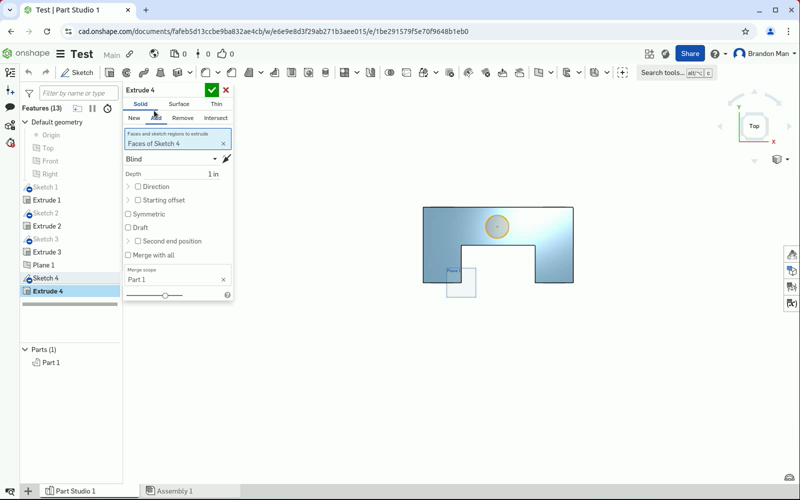
mouse_move(186, 120)
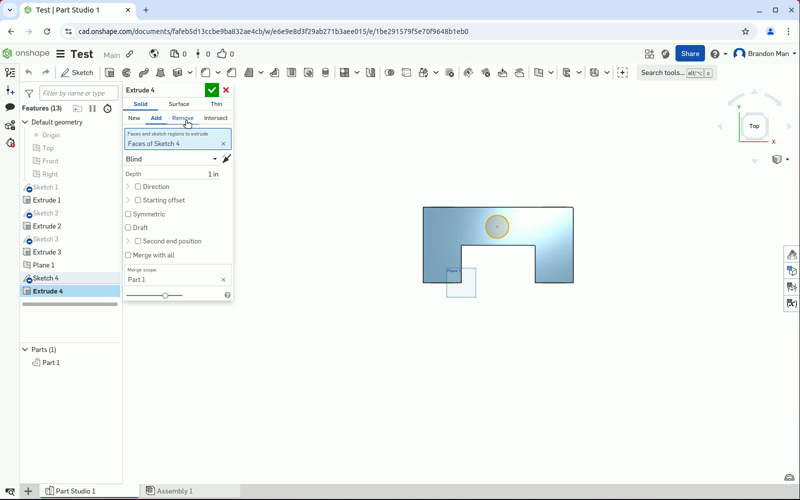
click(186, 120)
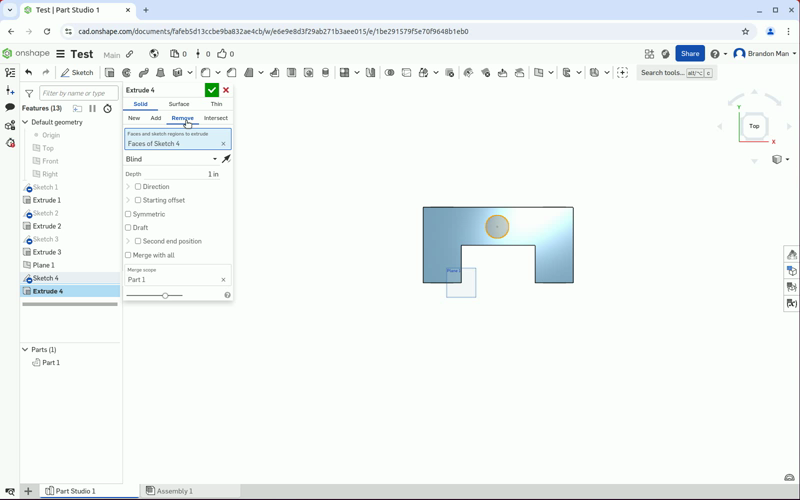
key(tab, 4)
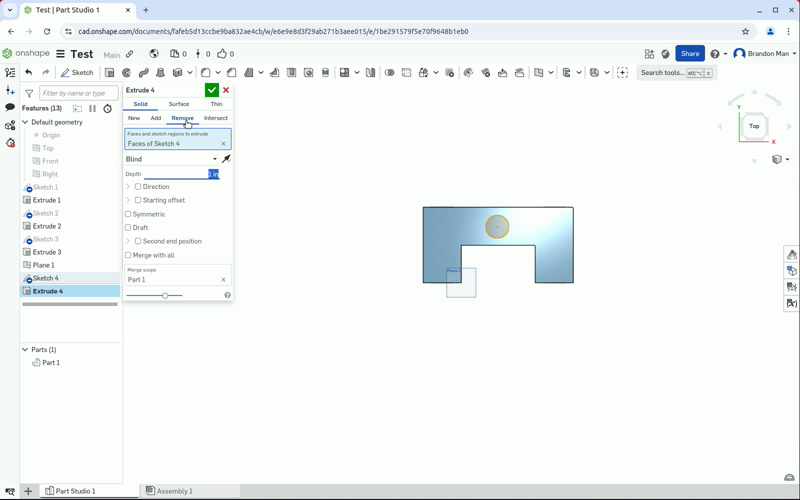
text(30.811)
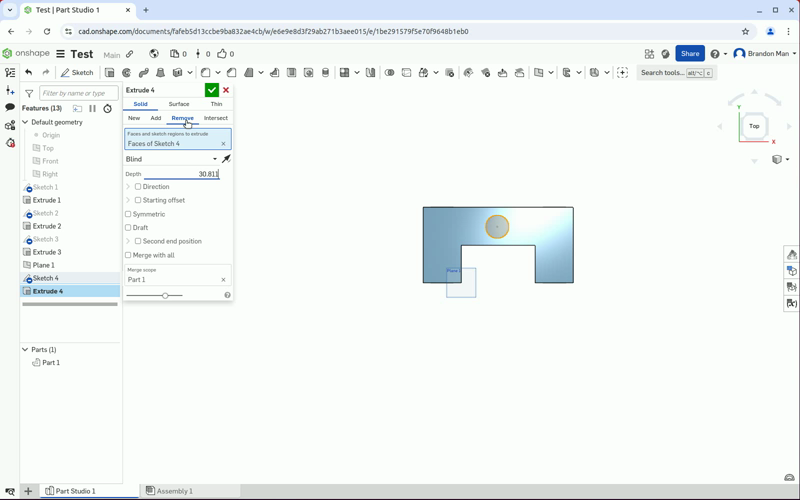
key(tab, 6)
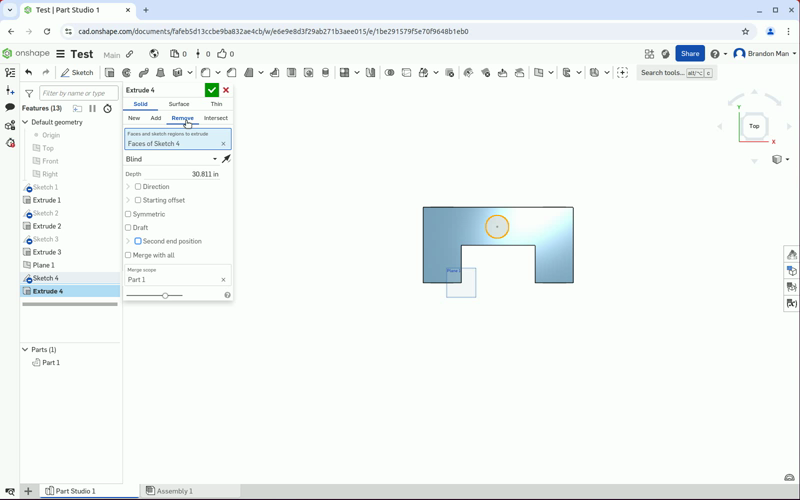
key(space)
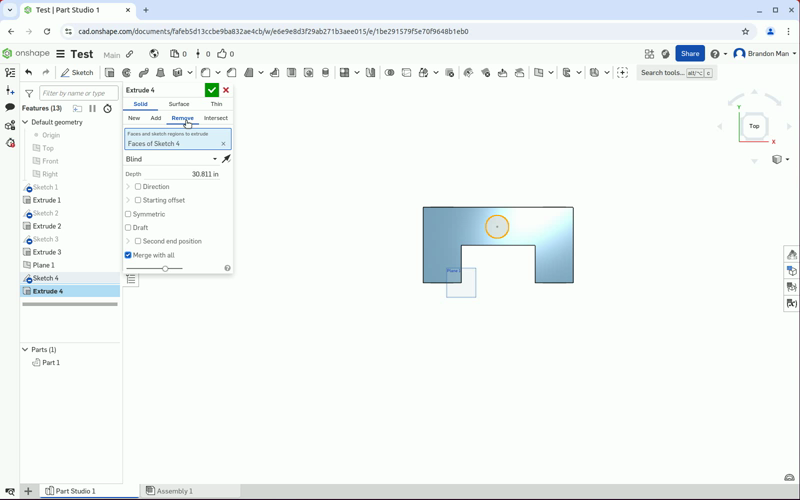
key(enter)
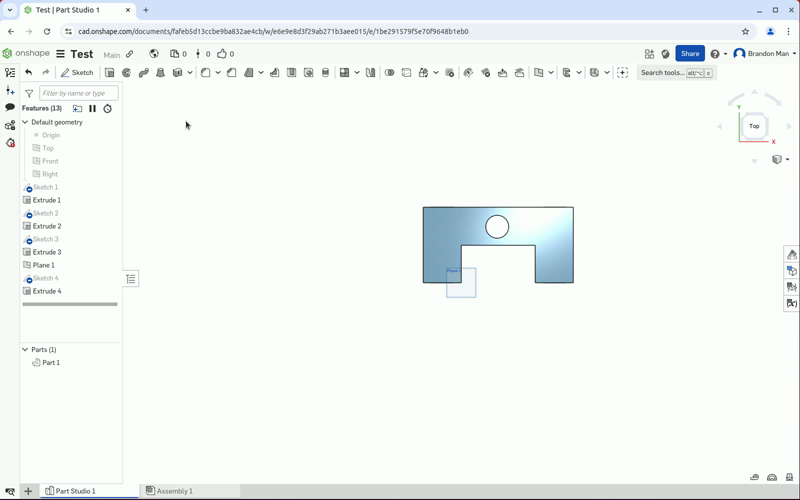
key(shift+h)
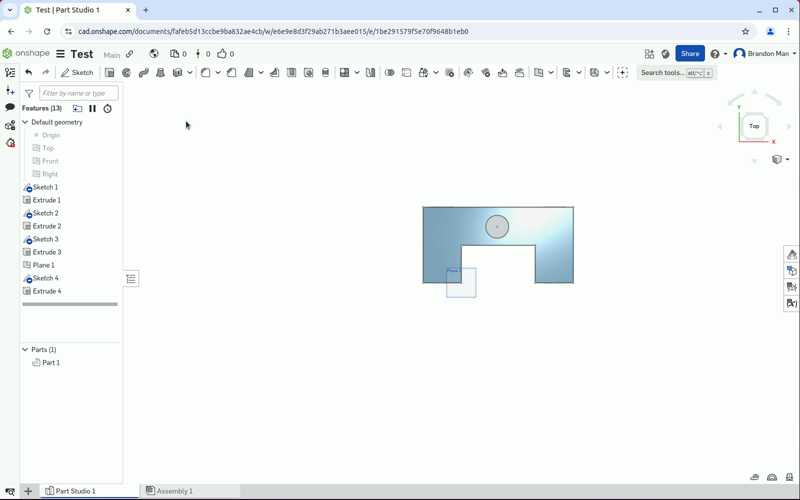
key(shift+h)
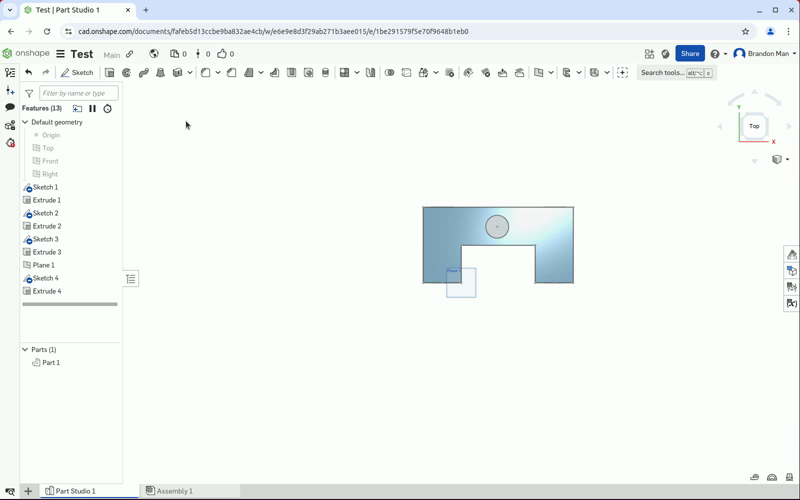
key(shift+7)
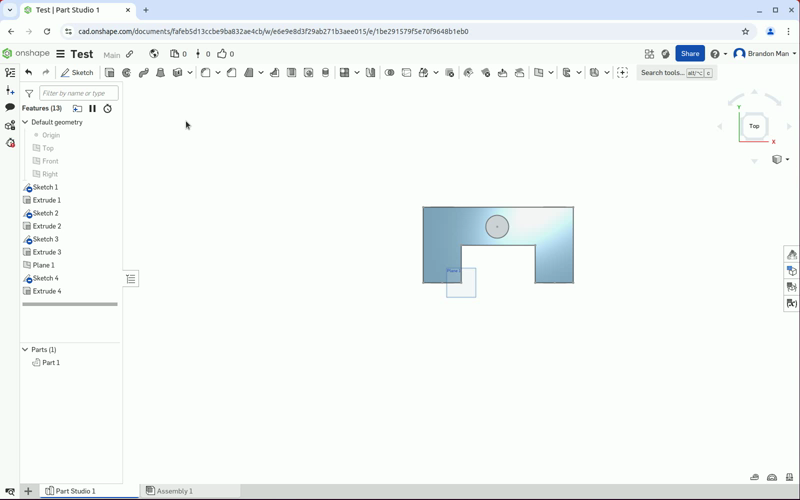
key(up, 3)
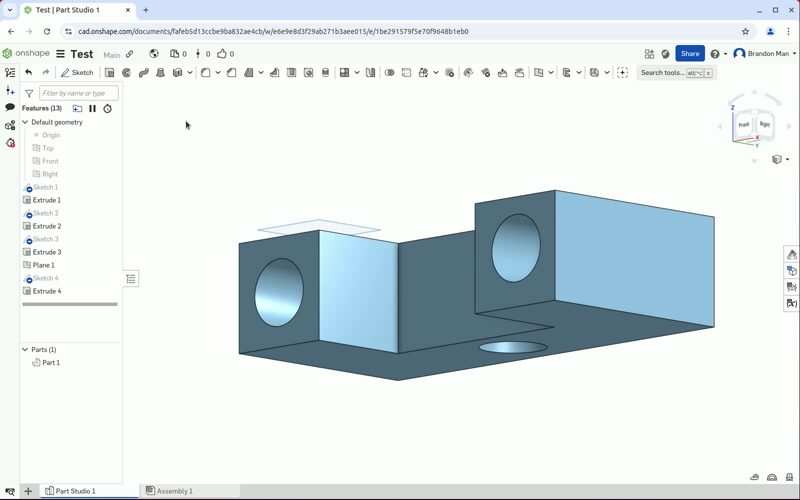
key(left, 3)
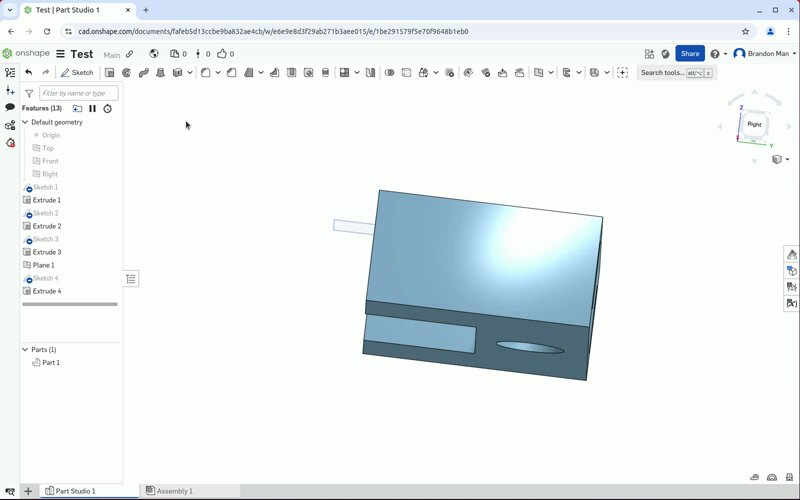
key(right, 3)
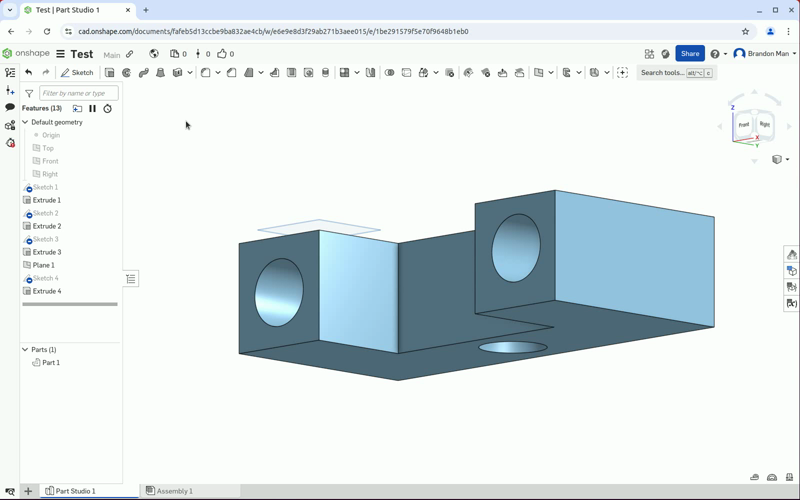
key(down, 3)
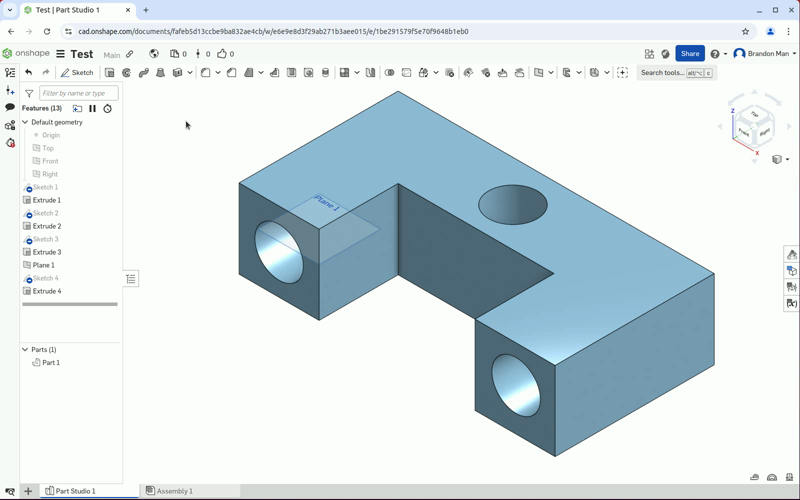
mouse_move(73, 189)
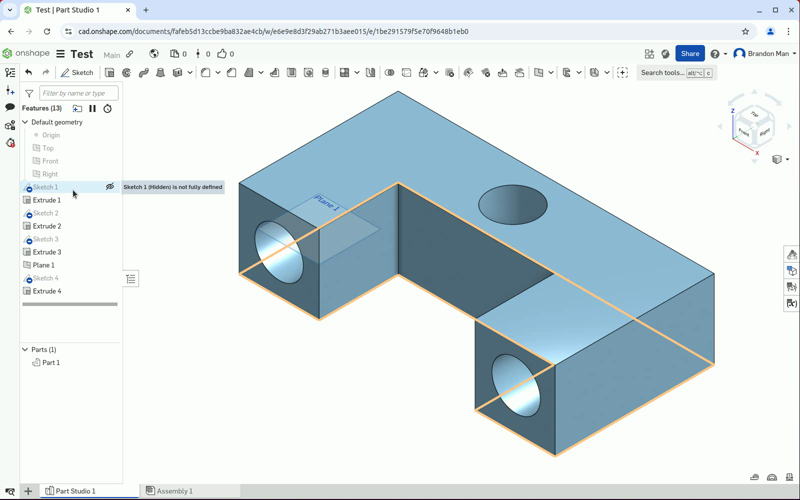
click(73, 189)